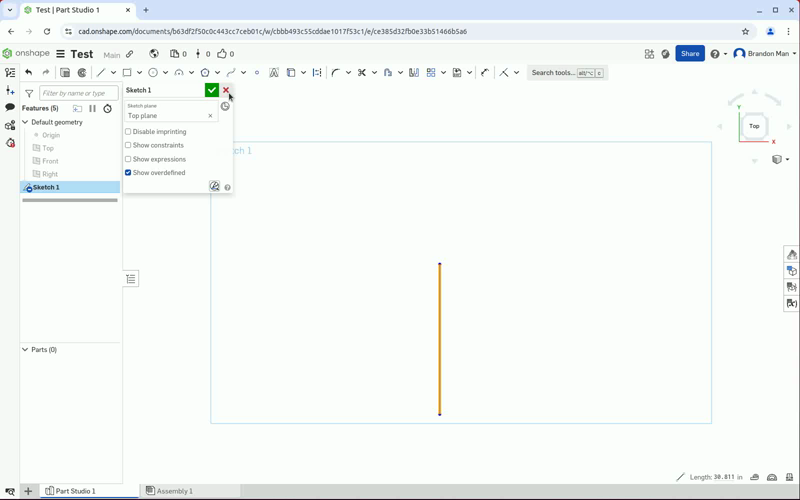
key(shift+h)
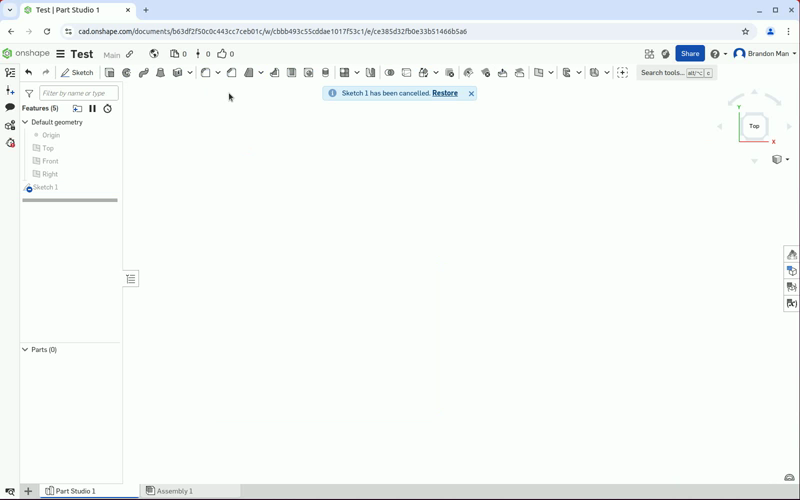
mouse_move(73, 352)
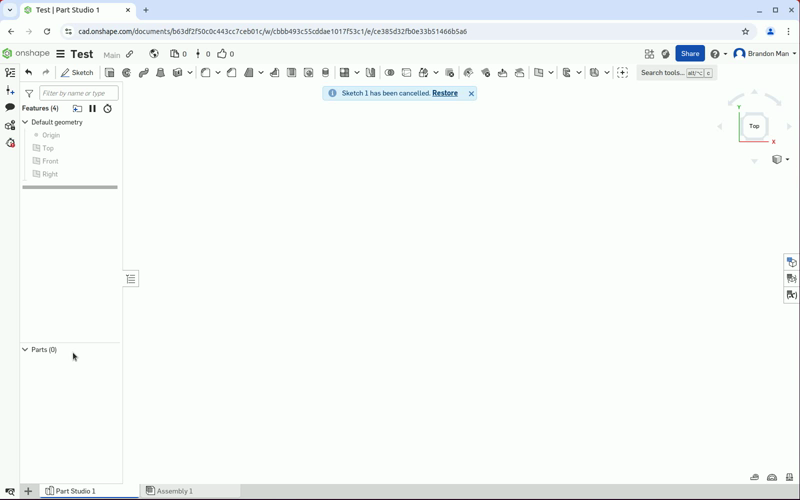
key(y)
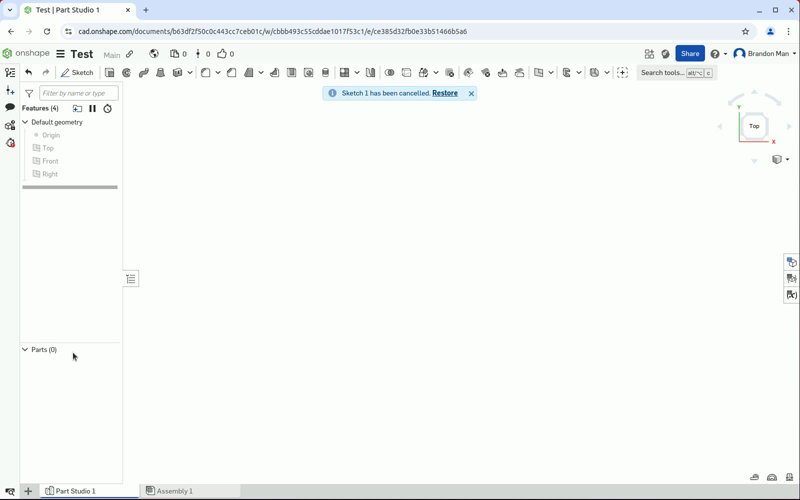
key(shift+p)
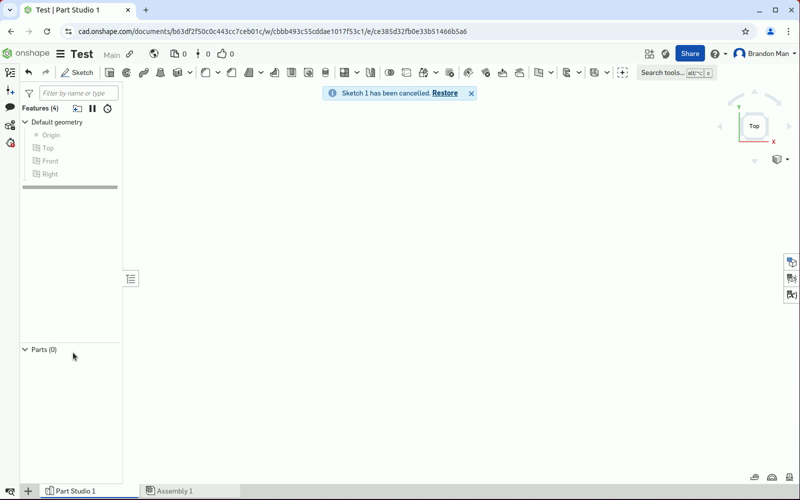
key(space)
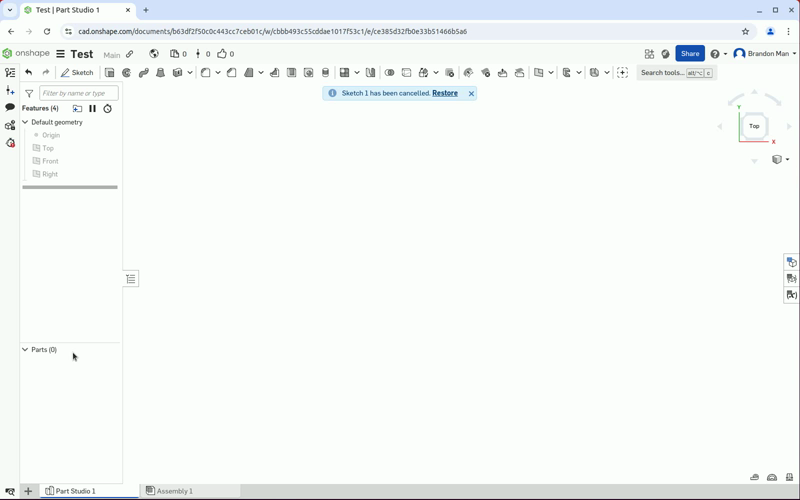
key_down(shift)
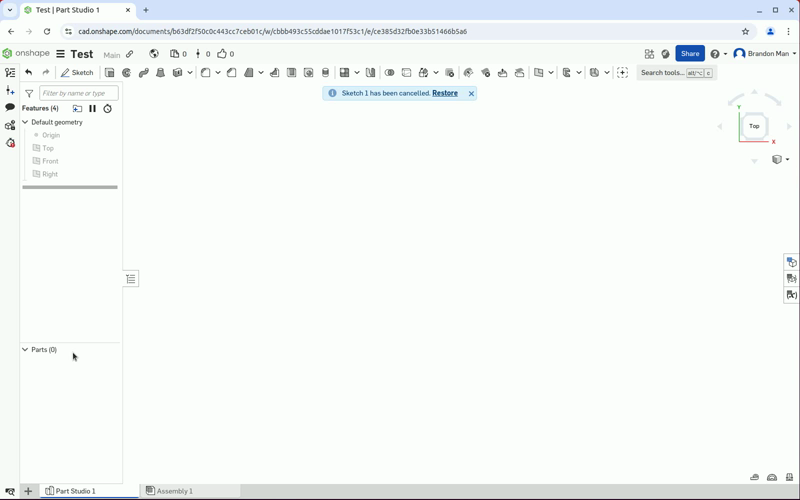
key(up)
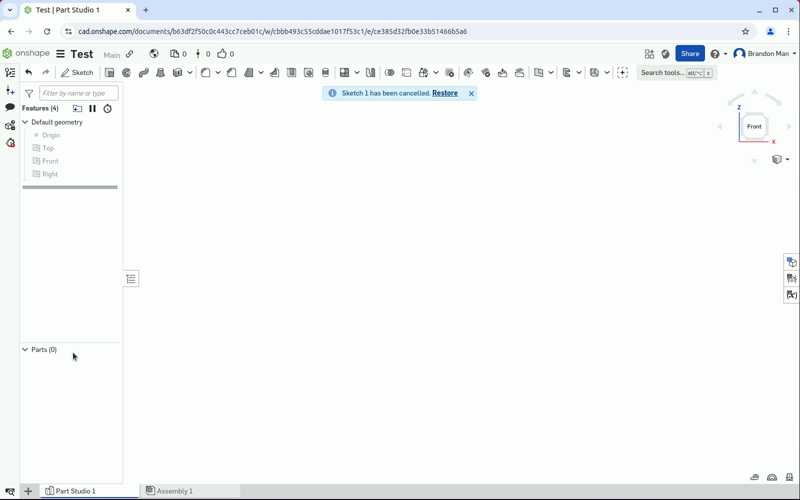
key_up(shift)
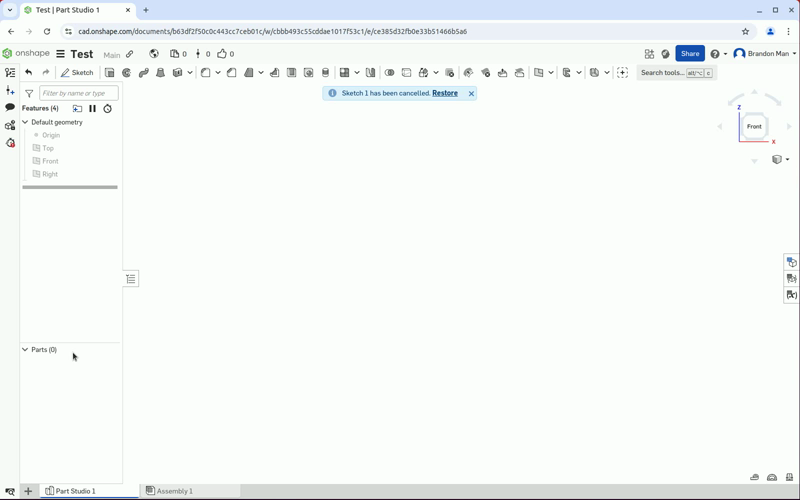
mouse_move(73, 352)
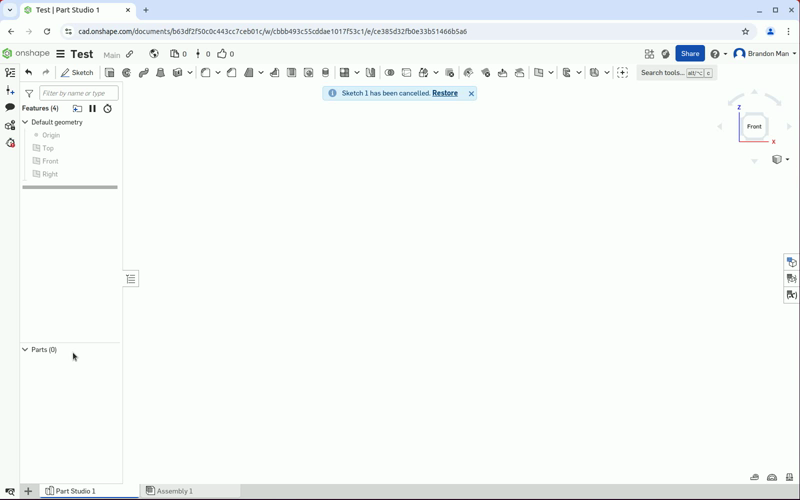
key(shift+y)
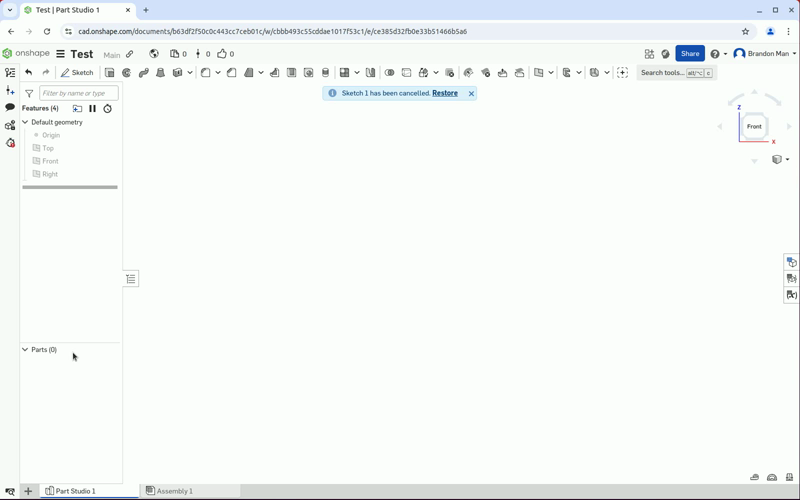
key(shift+s)
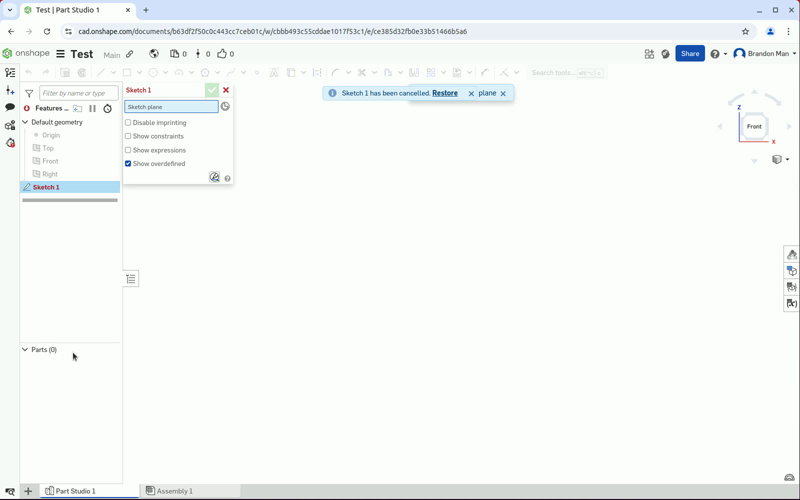
mouse_move(73, 163)
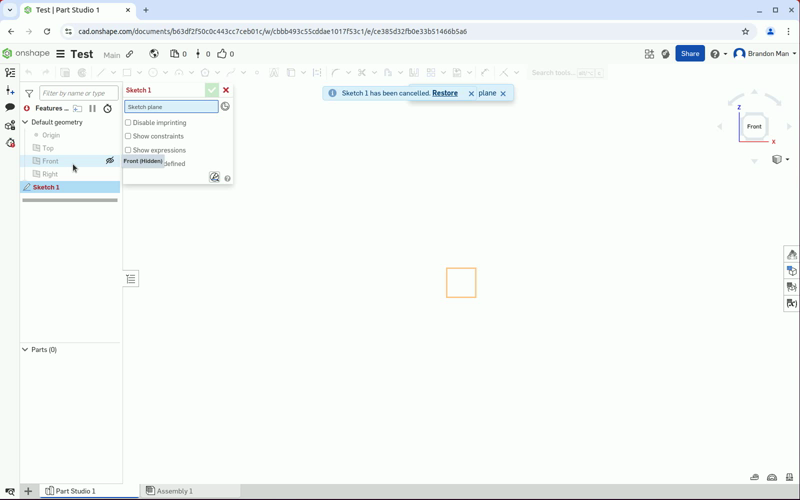
click(73, 163)
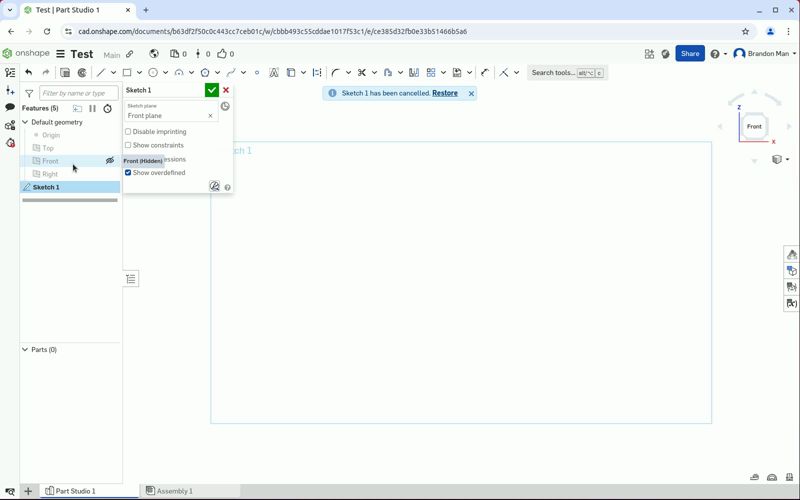
mouse_move(73, 352)
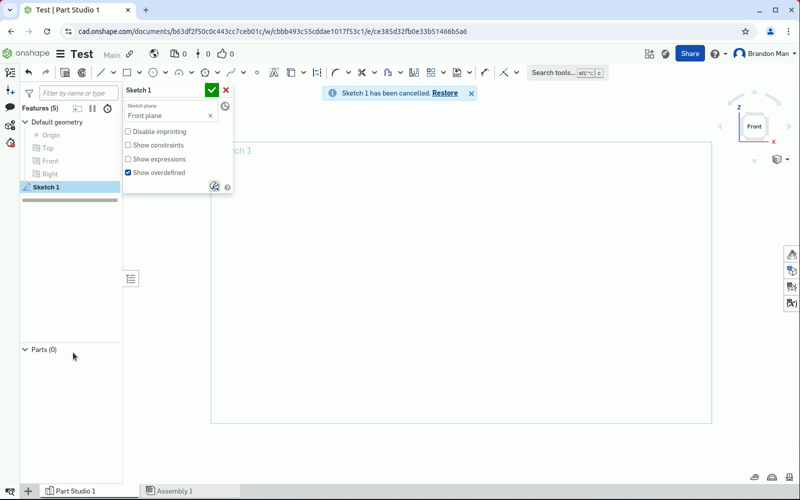
key(y)
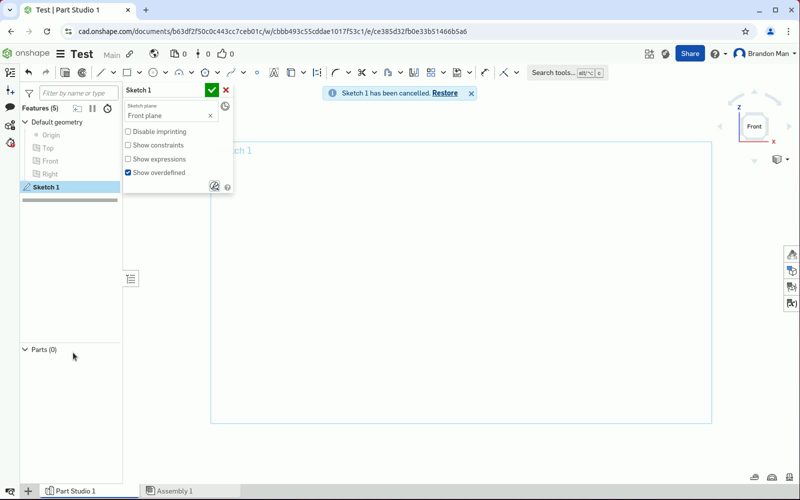
key(c)
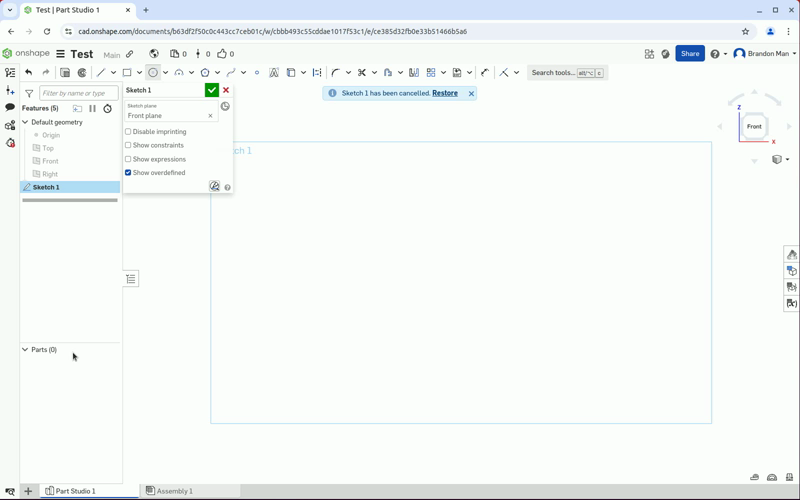
key_down(shift)
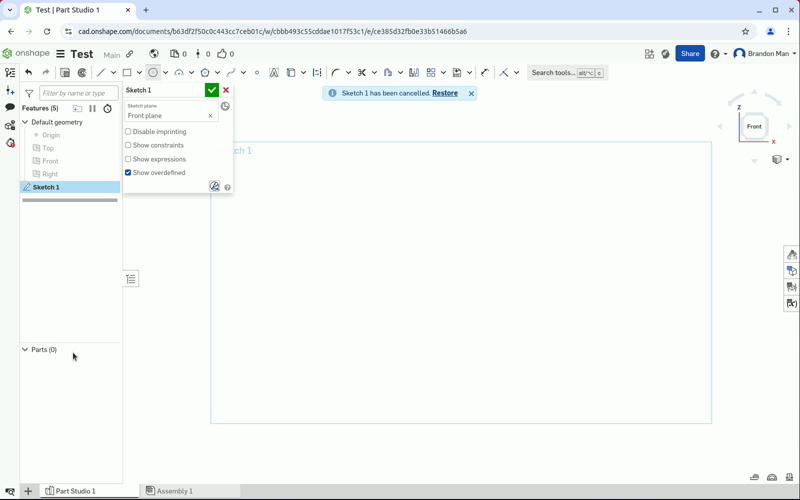
mouse_move(402, 239)
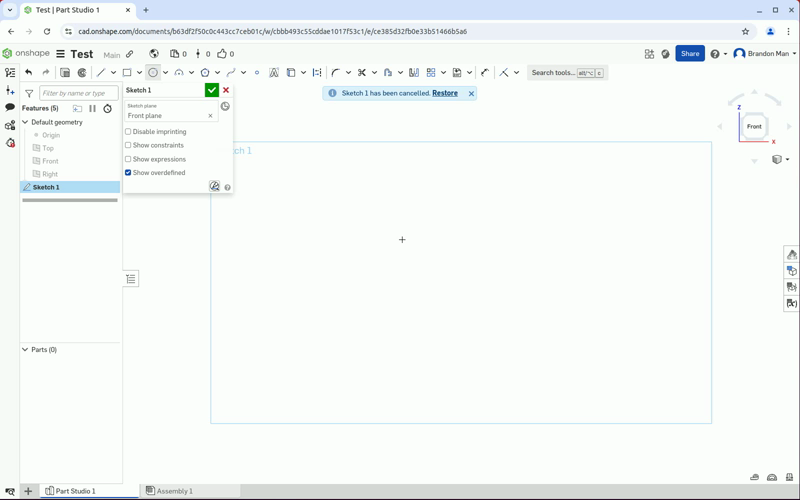
click(402, 239)
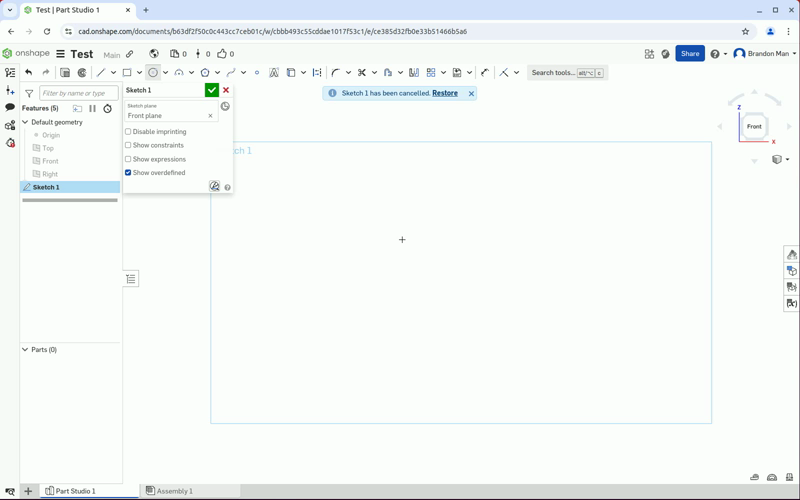
key_up(shift)
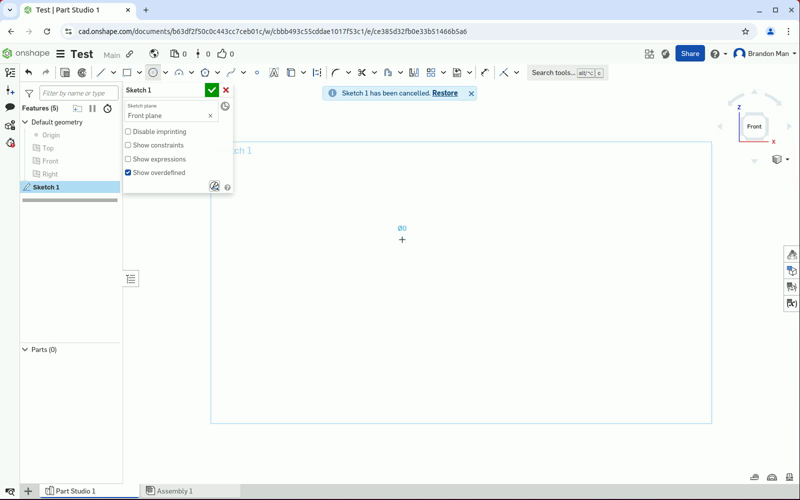
mouse_move(429, 239)
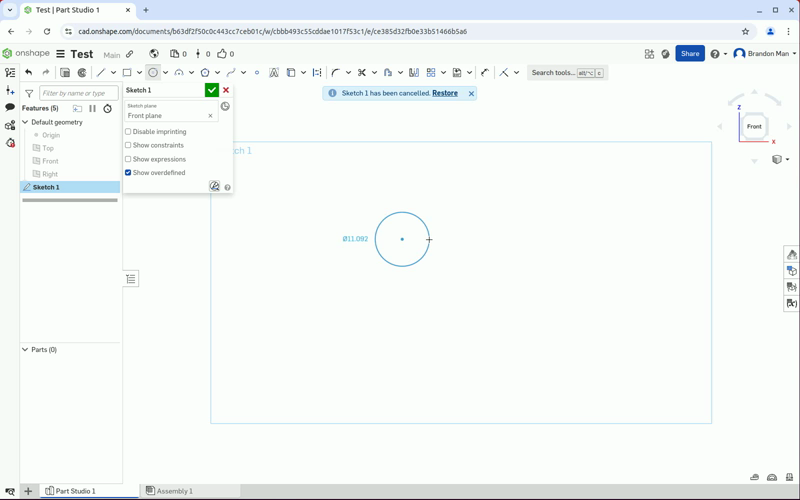
click(429, 239)
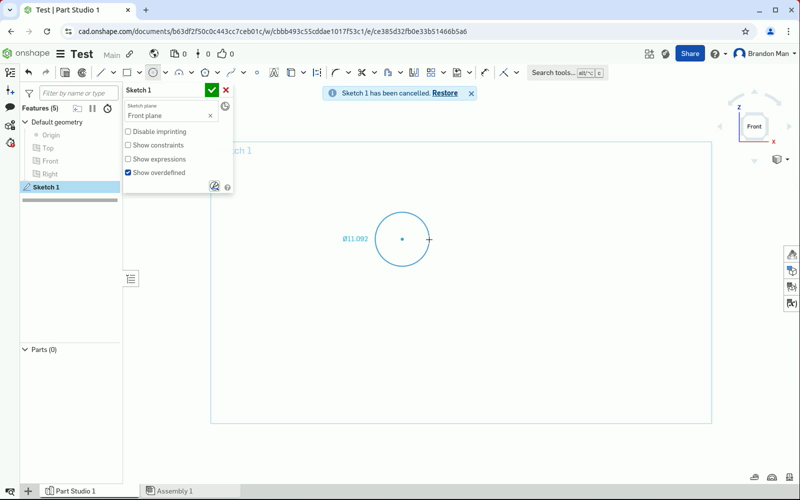
key(esc)
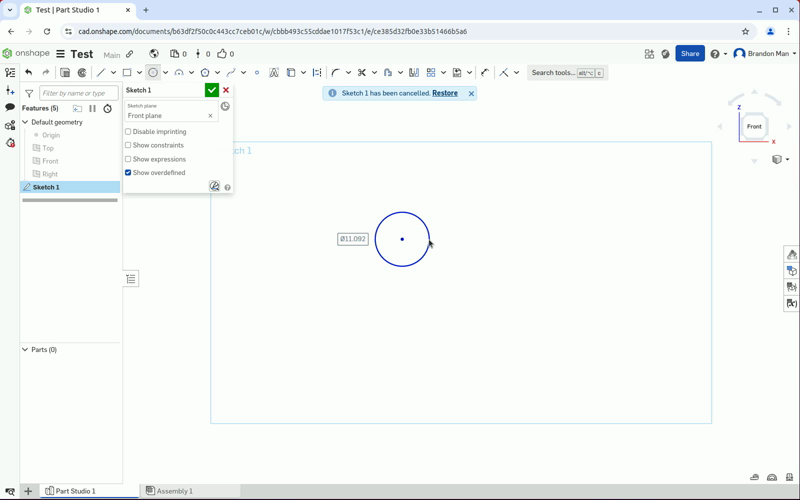
key(c)
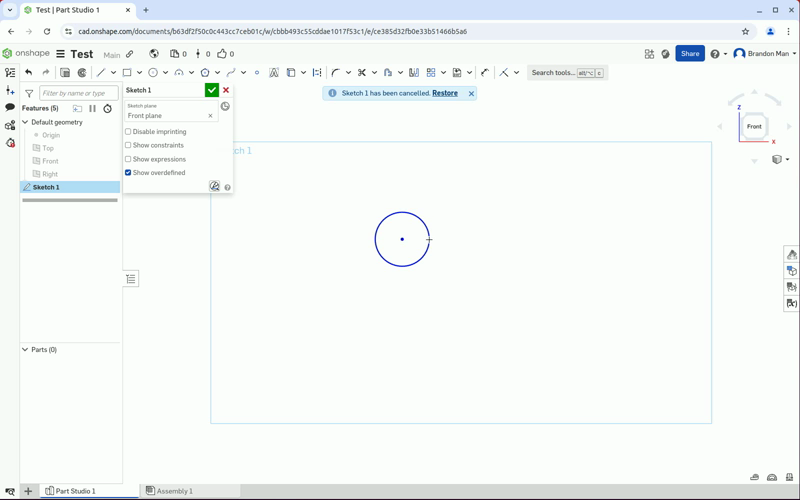
key_down(shift)
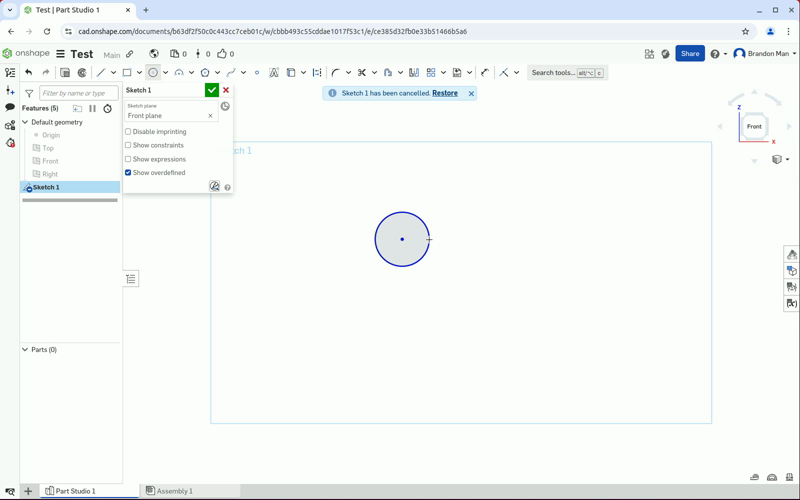
mouse_move(402, 239)
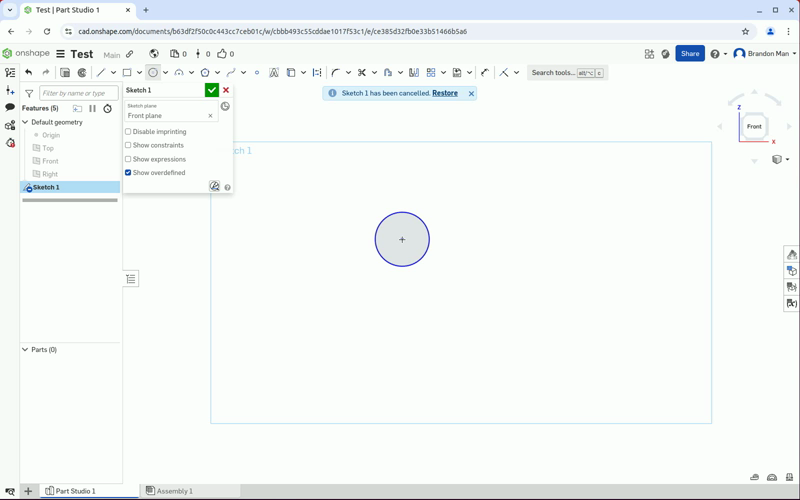
click(402, 239)
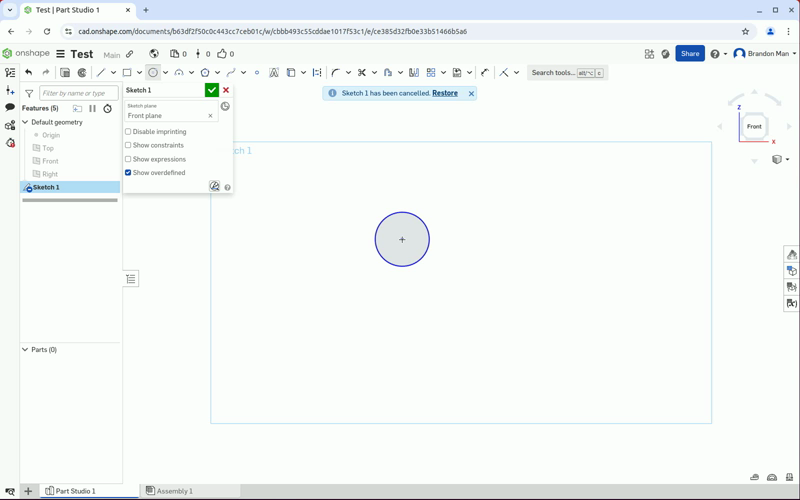
key_up(shift)
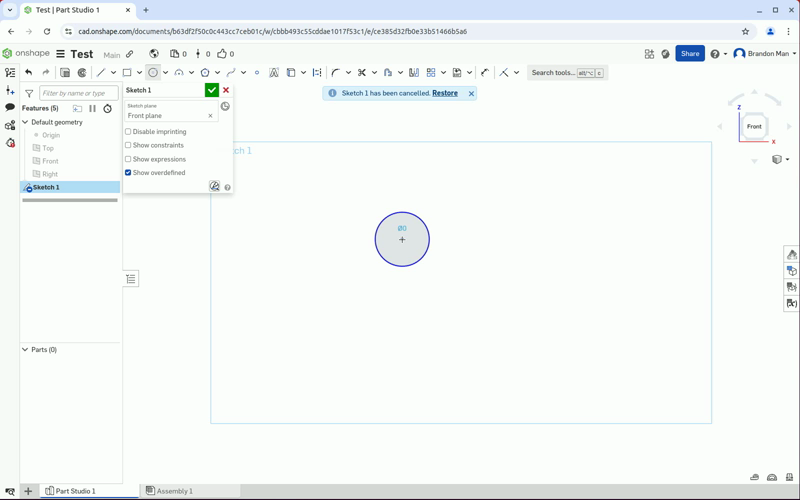
mouse_move(419, 239)
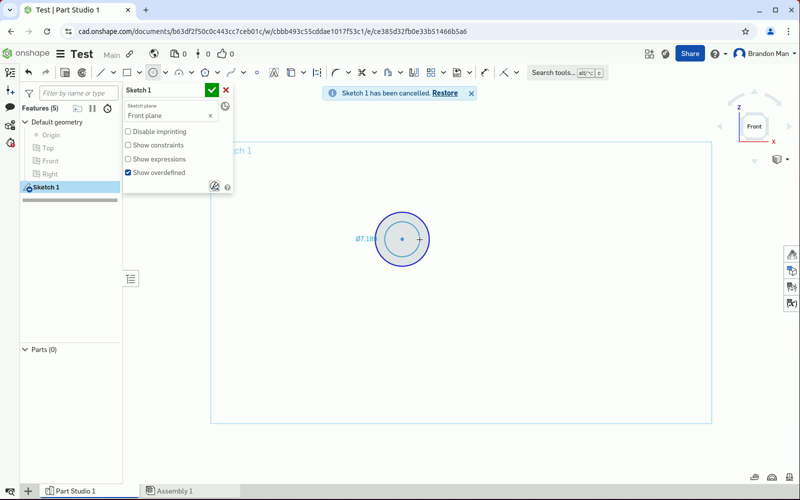
click(419, 239)
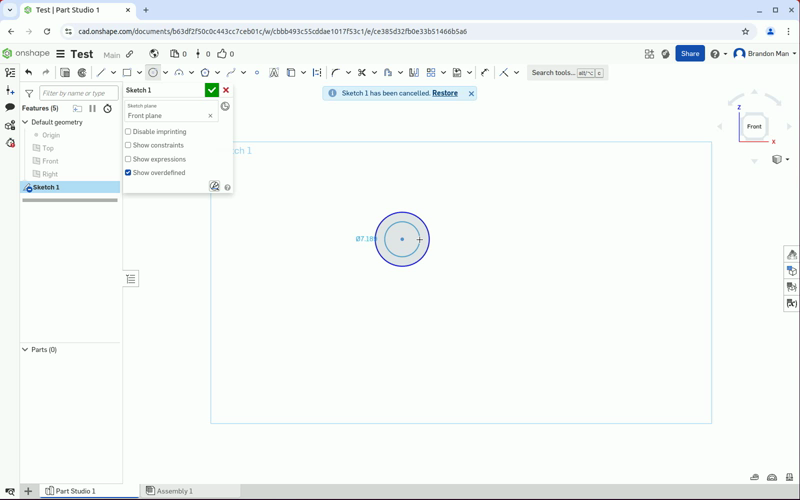
key(esc)
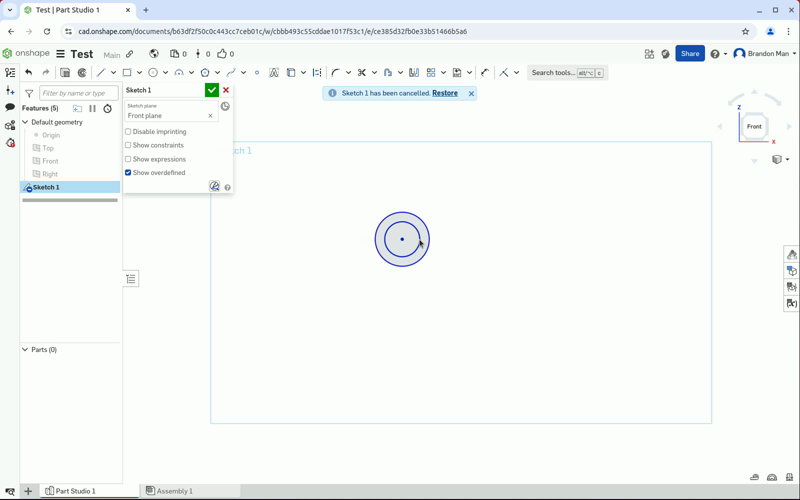
mouse_move(420, 234)
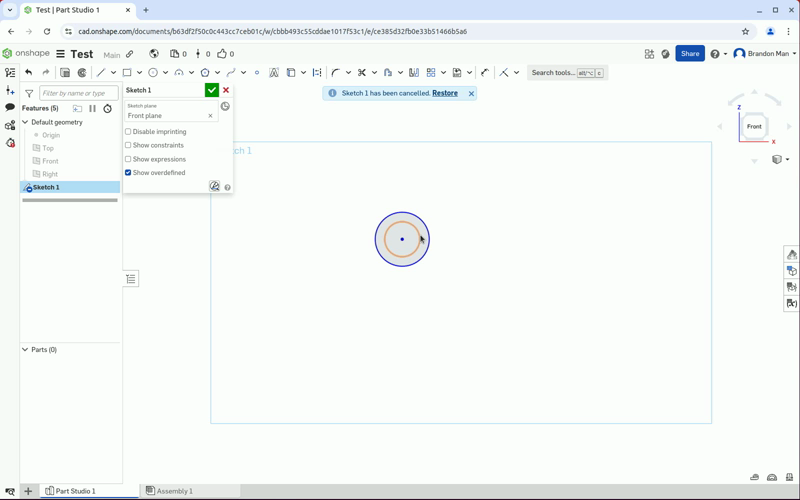
scroll(6)
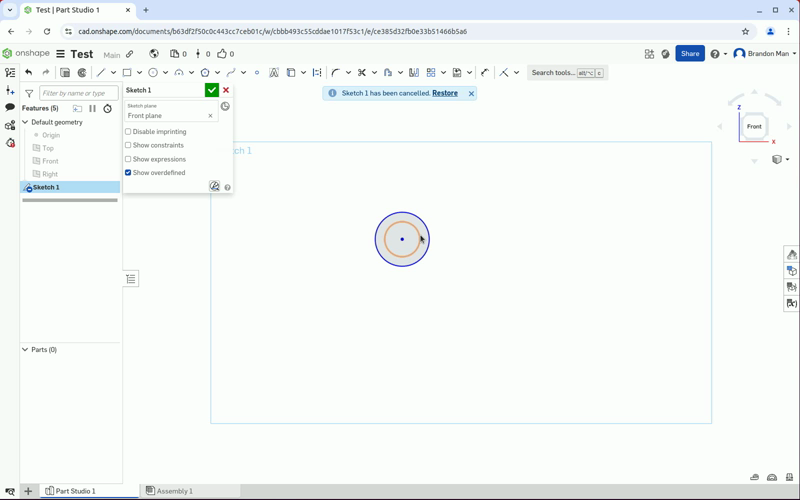
scroll(6)
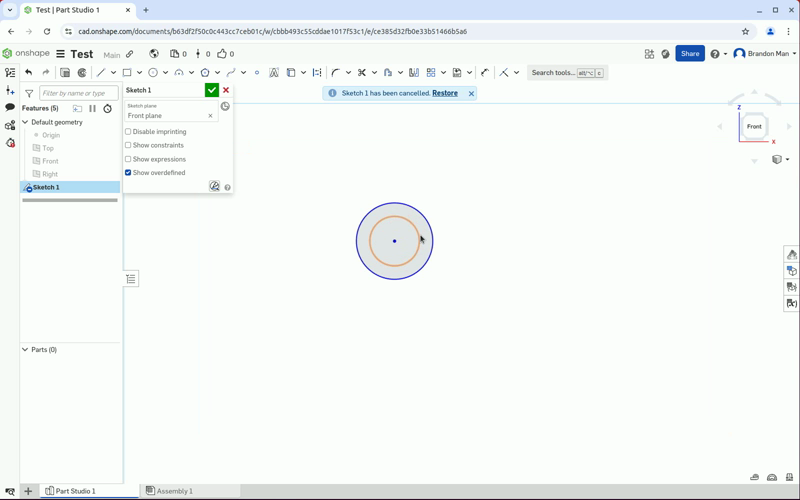
scroll(6)
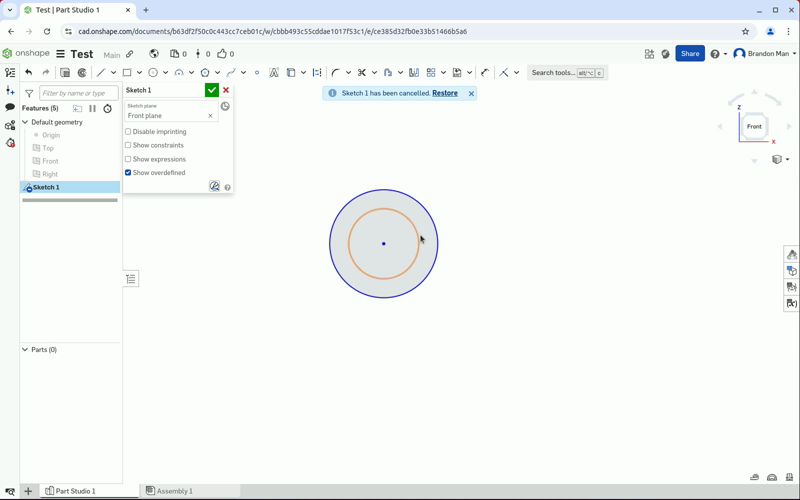
scroll(6)
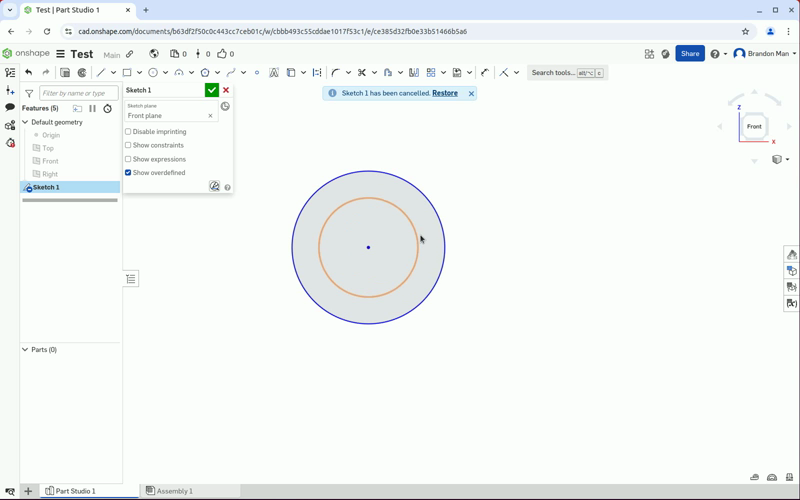
scroll(6)
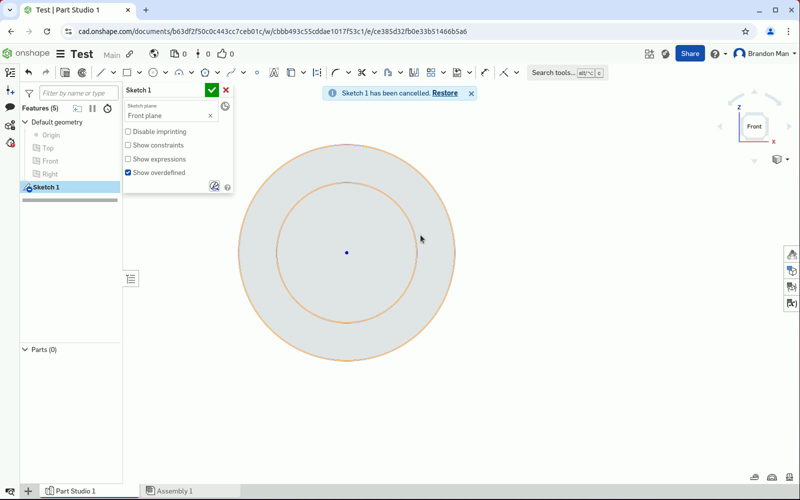
scroll(6)
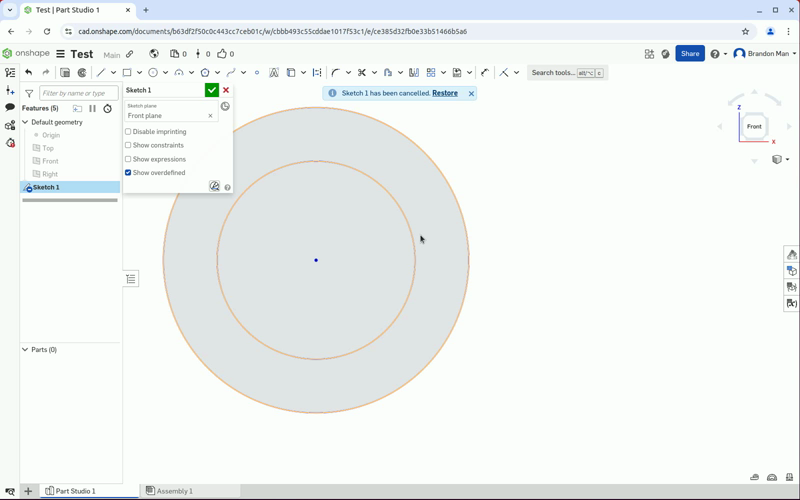
scroll(6)
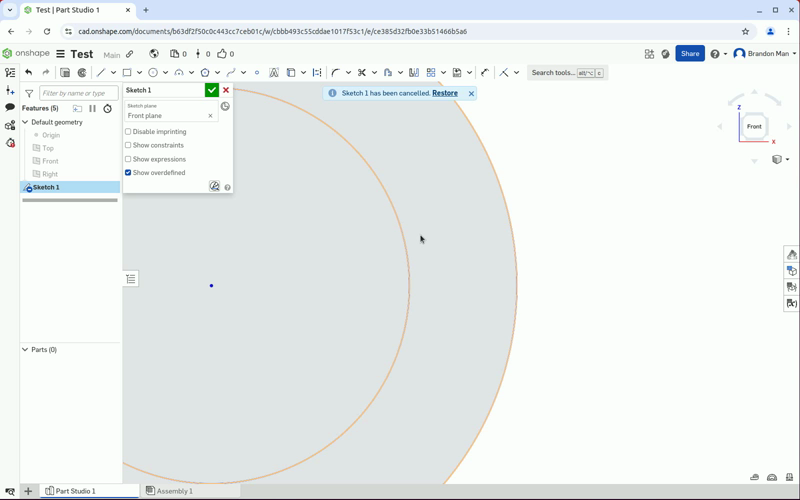
click(420, 234)
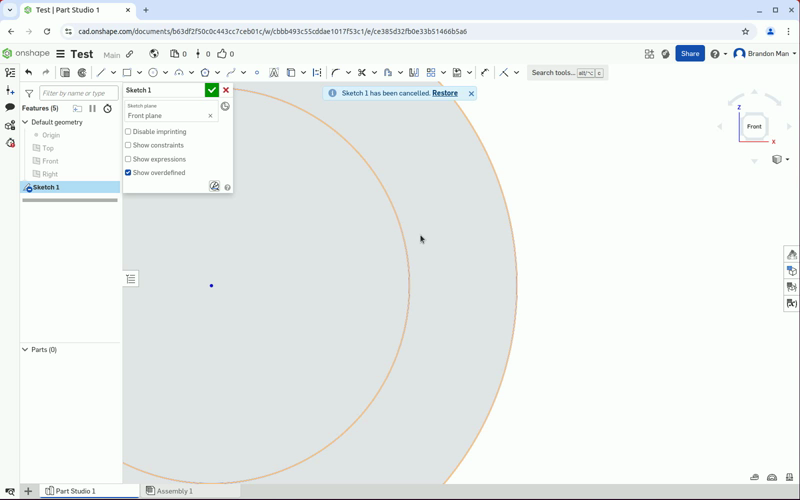
scroll(-6)
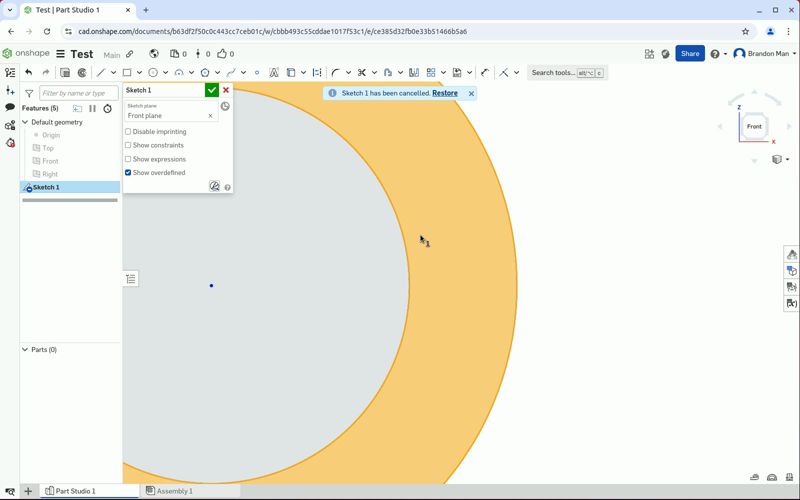
scroll(-6)
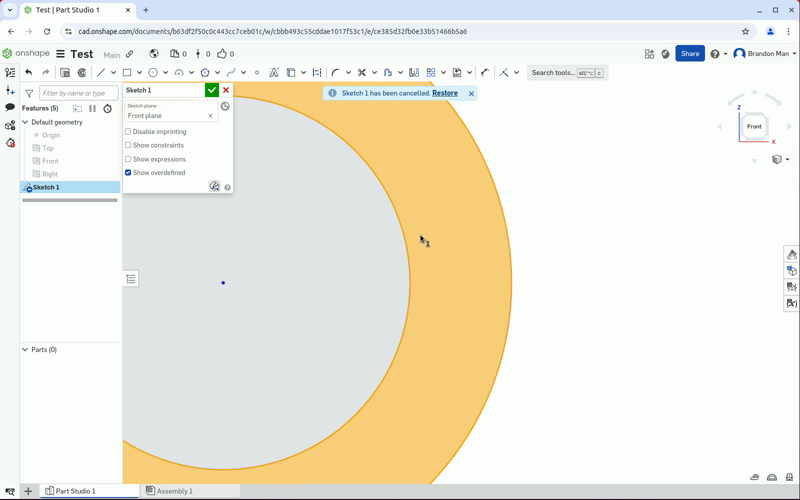
scroll(-6)
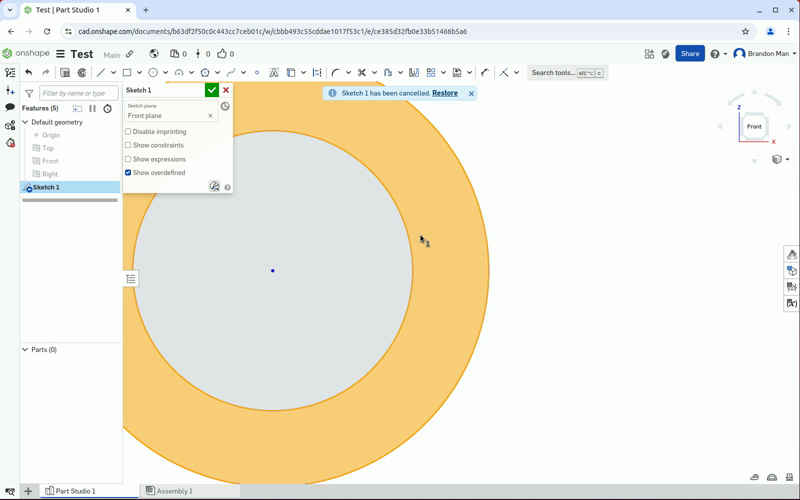
scroll(-6)
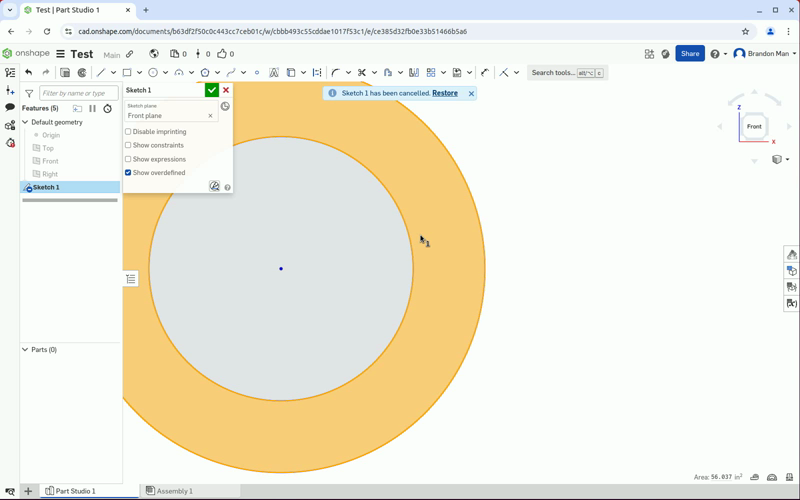
scroll(-6)
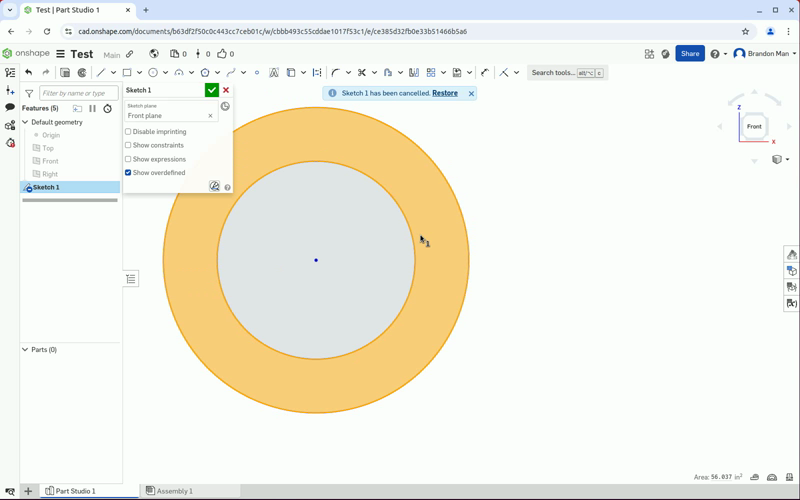
scroll(-6)
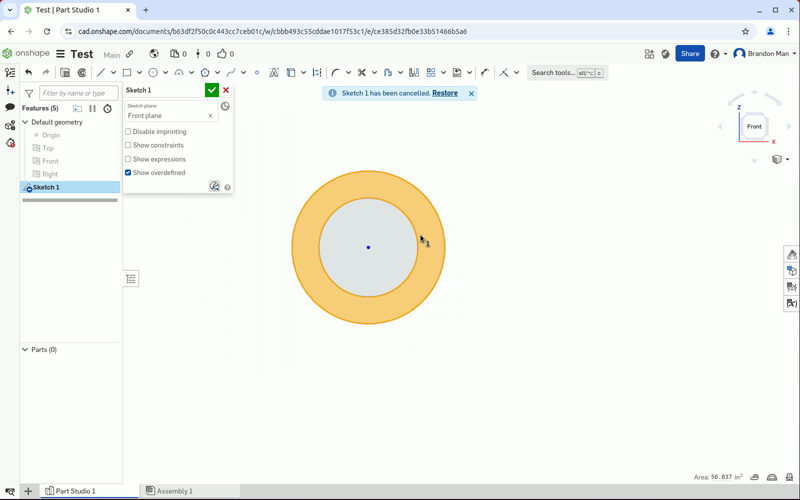
scroll(-6)
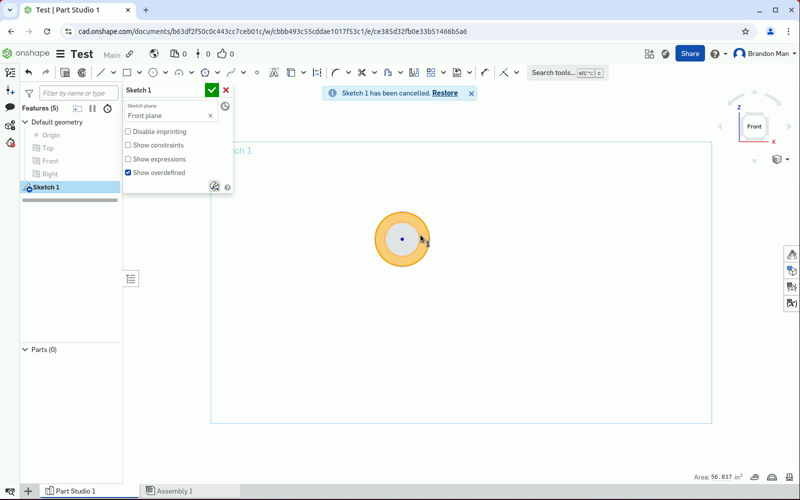
mouse_move(73, 352)
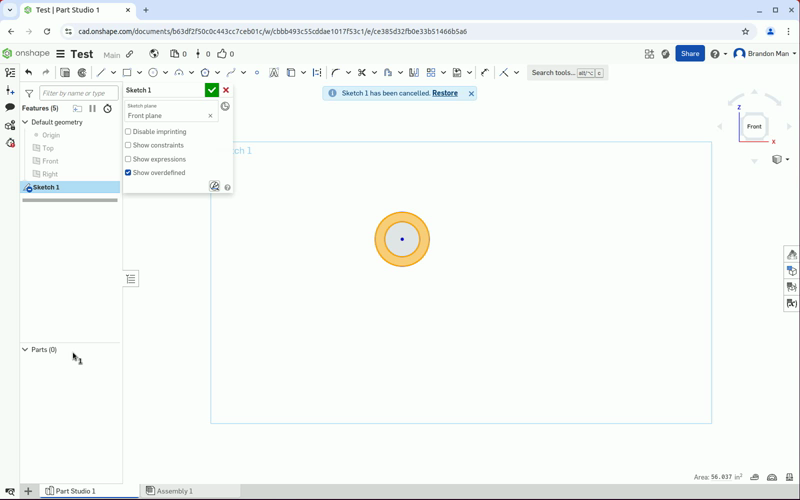
key(shift+y)
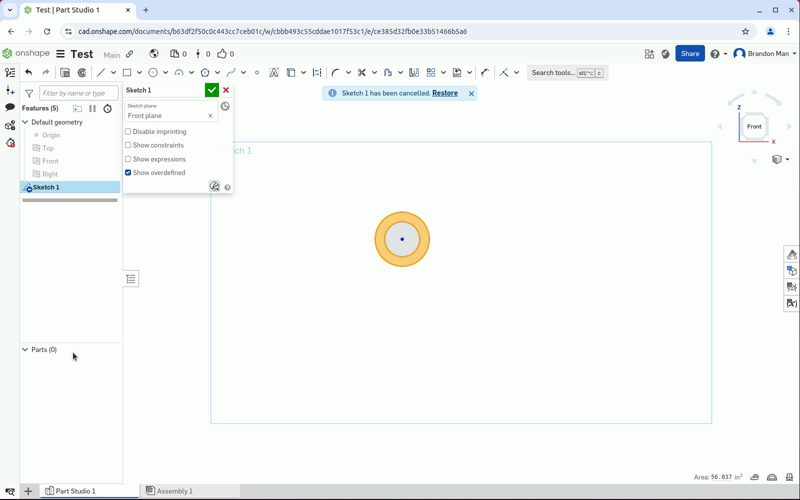
key(shift+e)
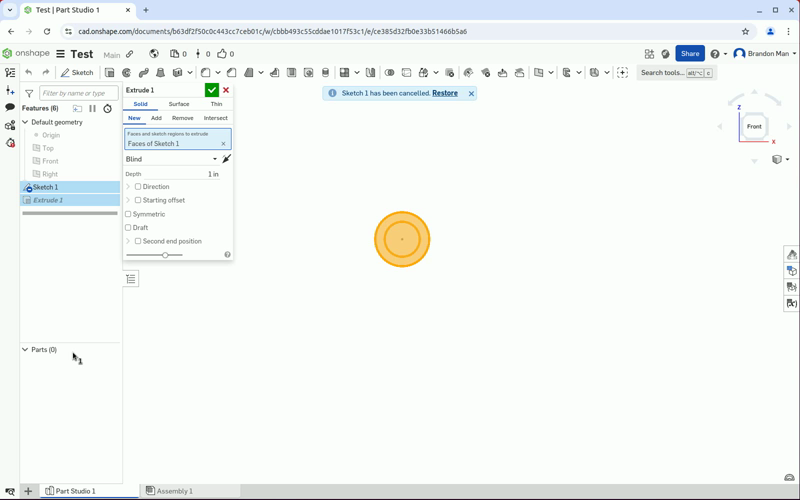
mouse_move(143, 106)
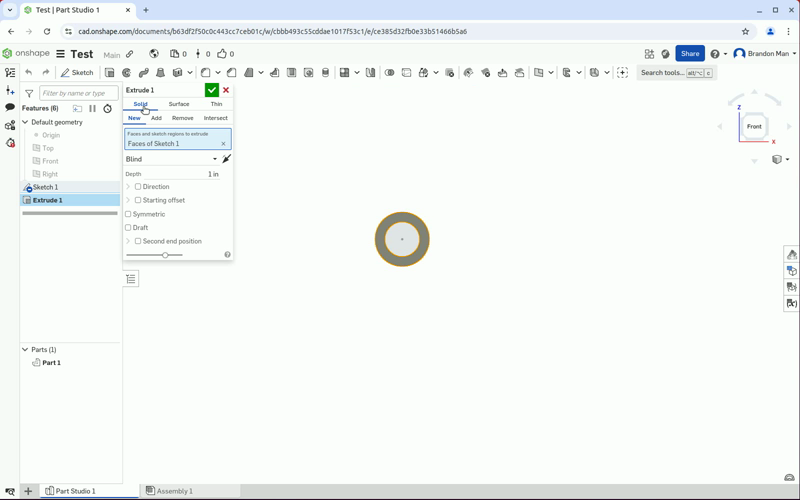
click(143, 106)
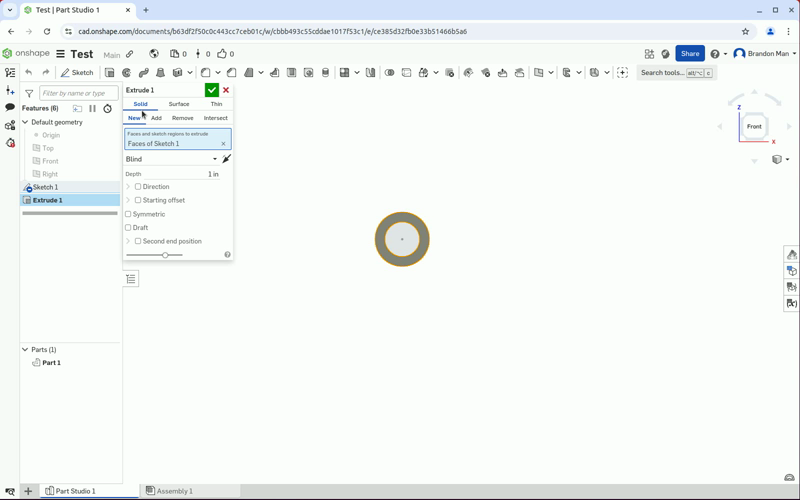
mouse_move(137, 120)
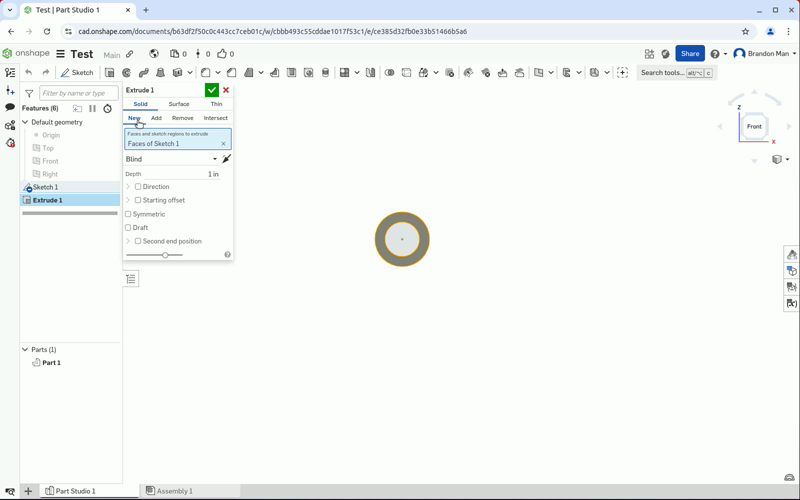
click(137, 120)
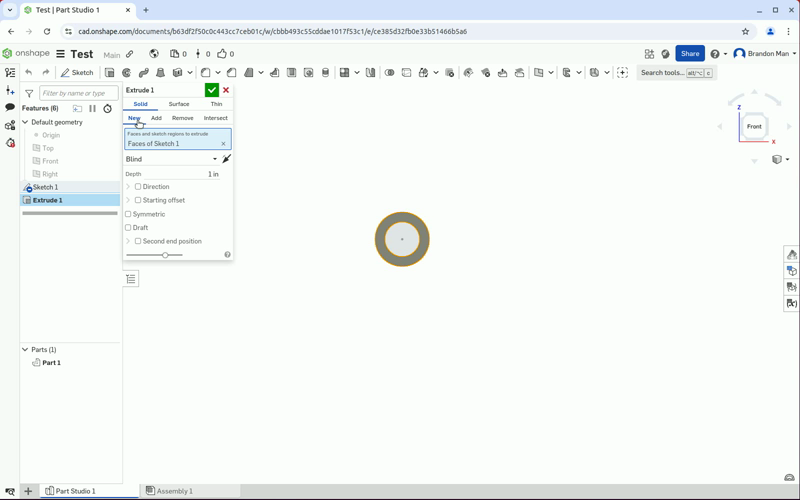
key(tab, 4)
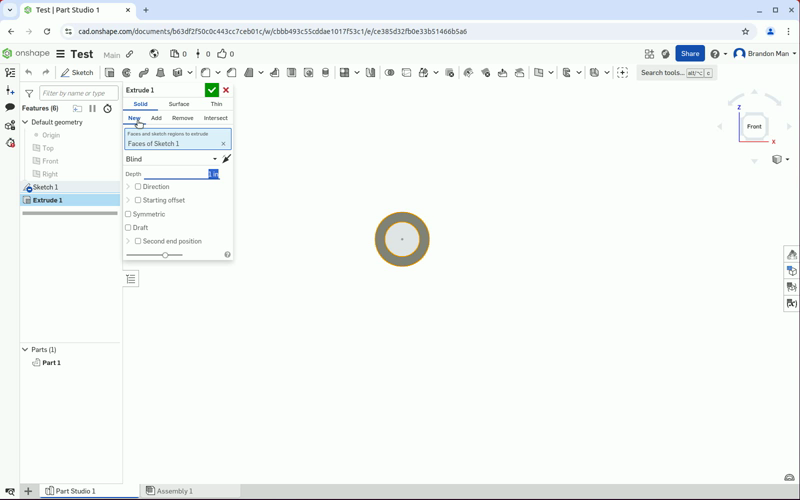
text(3.851)
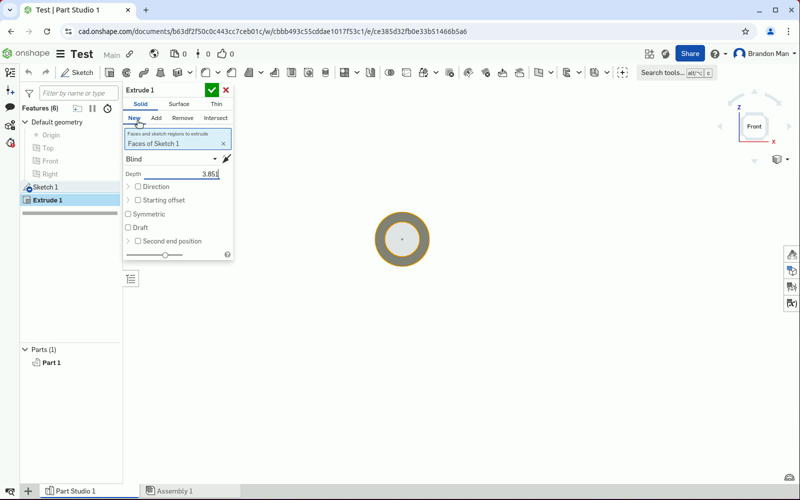
key(enter)
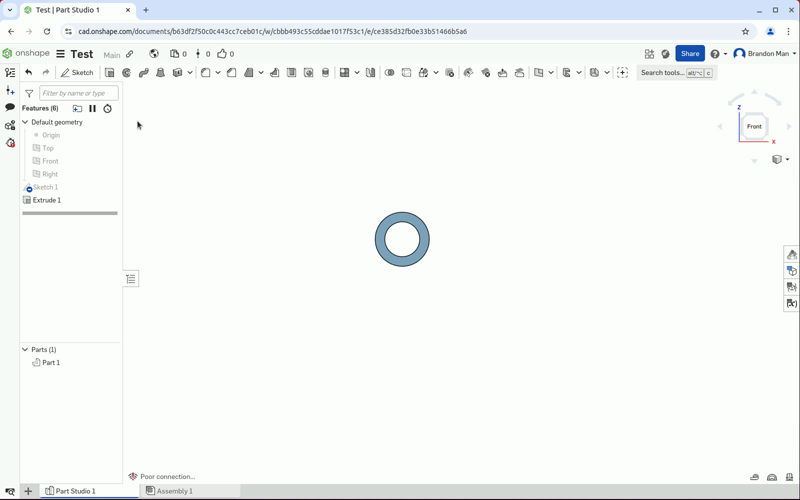
key(shift+h)
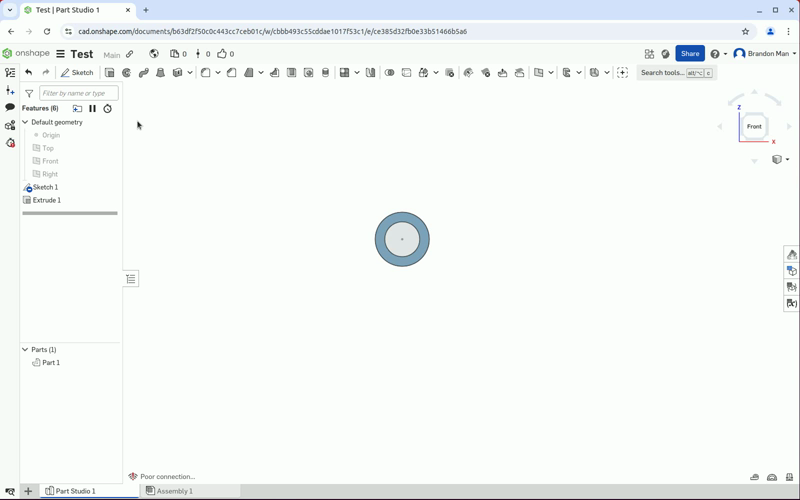
key(shift+h)
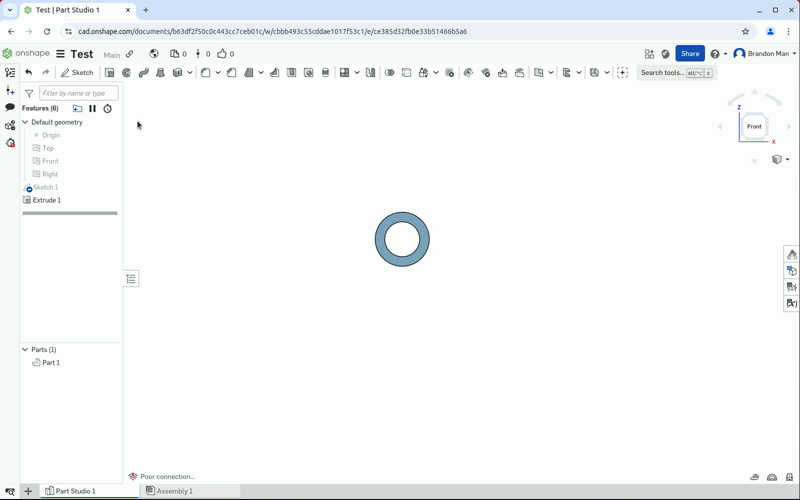
mouse_move(73, 189)
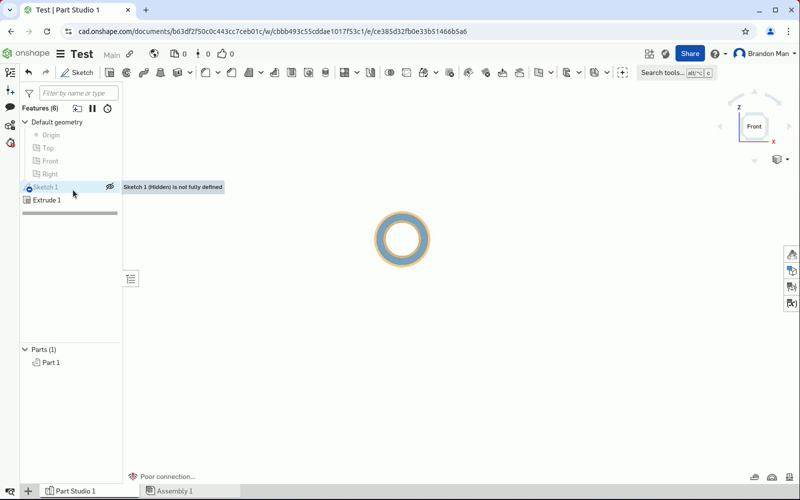
click(73, 189)
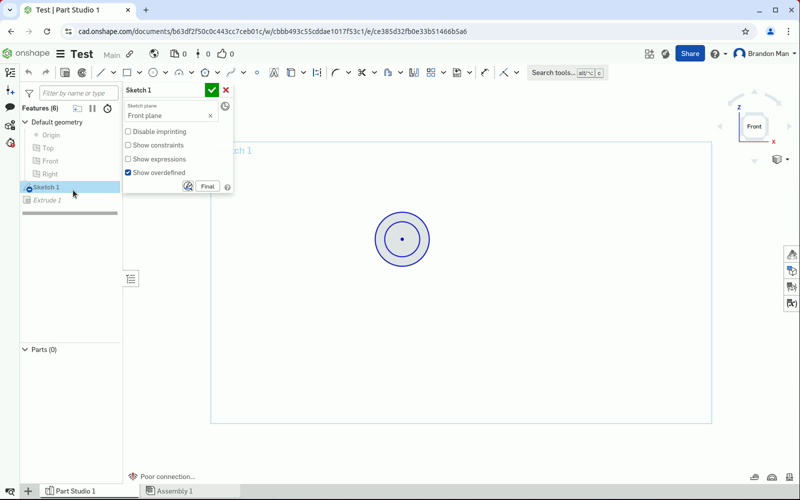
mouse_move(229, 92)
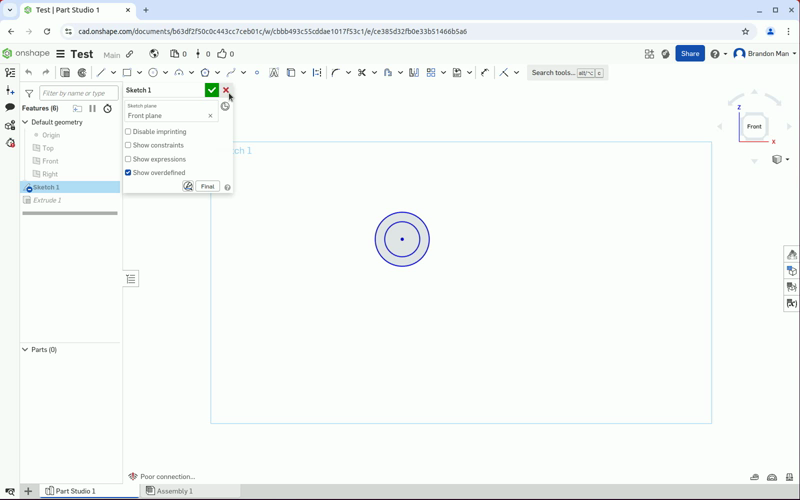
click(229, 92)
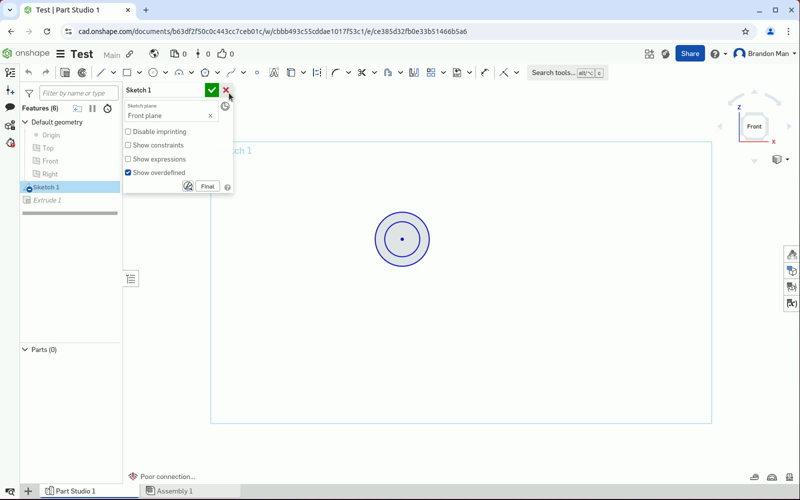
key(shift+s)
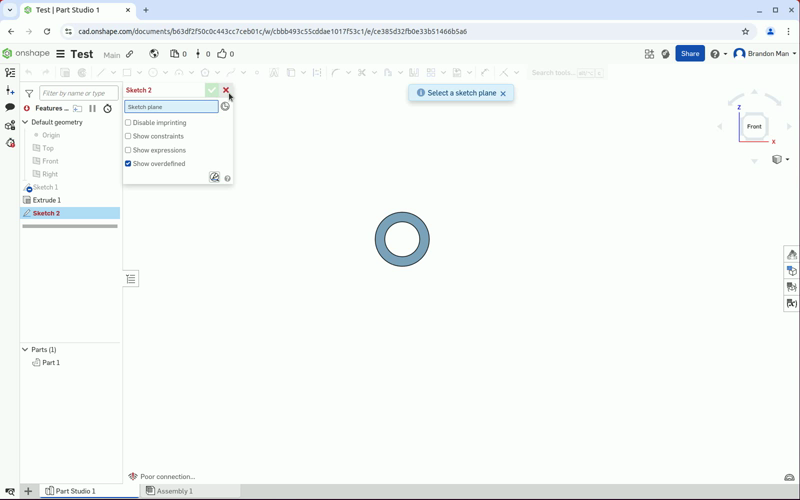
mouse_move(73, 163)
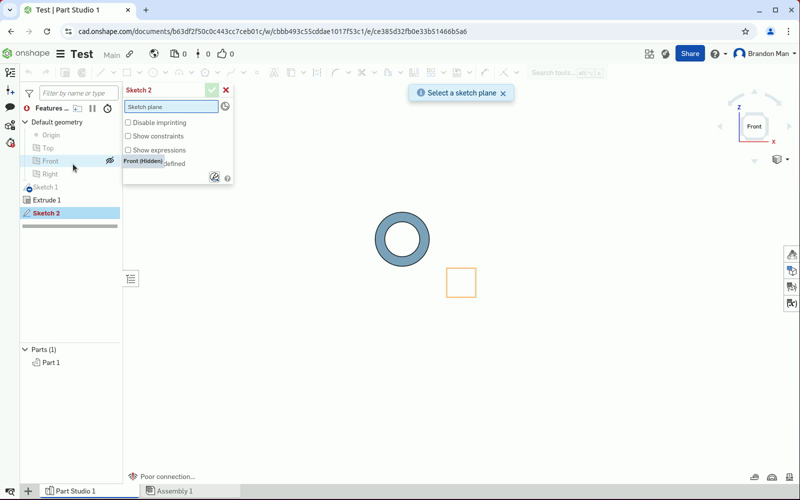
click(73, 163)
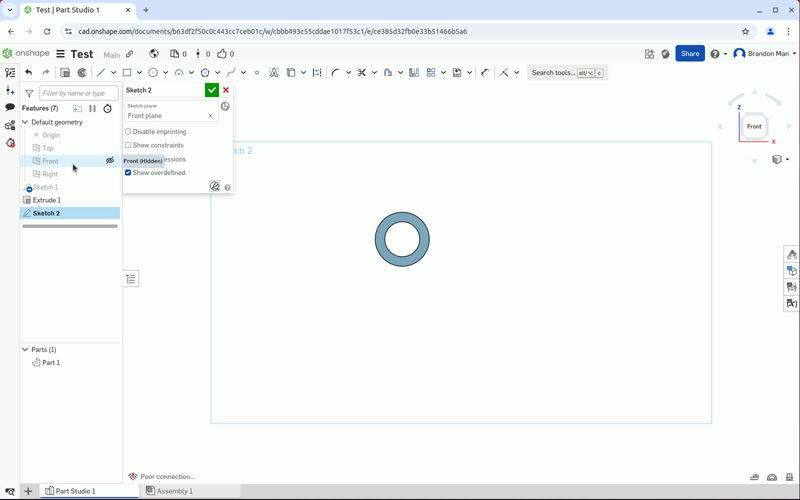
mouse_move(73, 352)
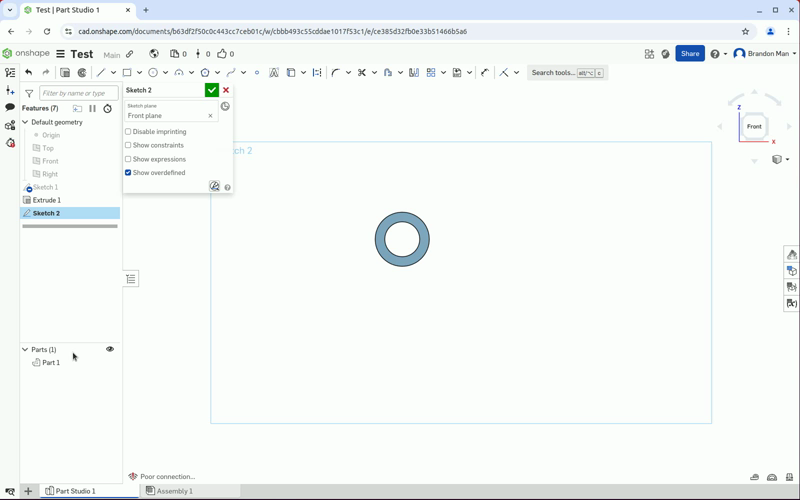
key(y)
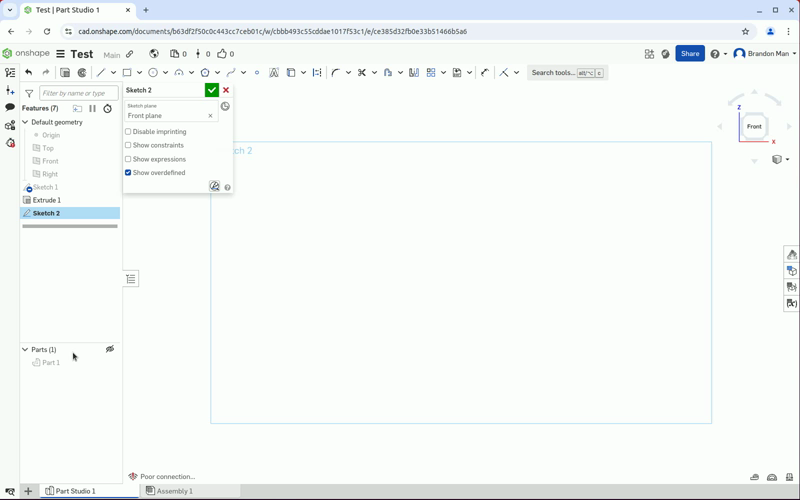
key(c)
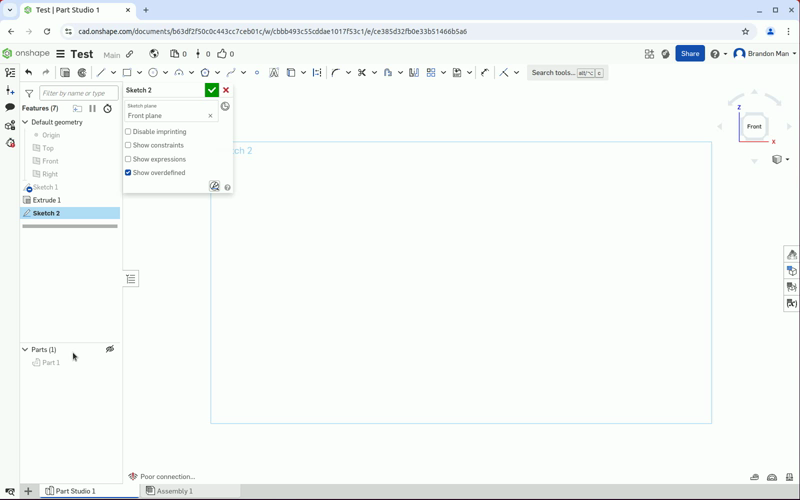
key_down(shift)
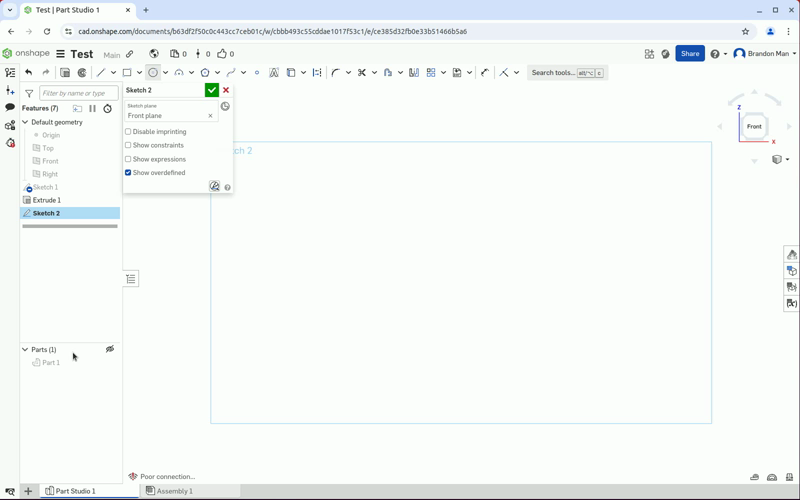
mouse_move(402, 239)
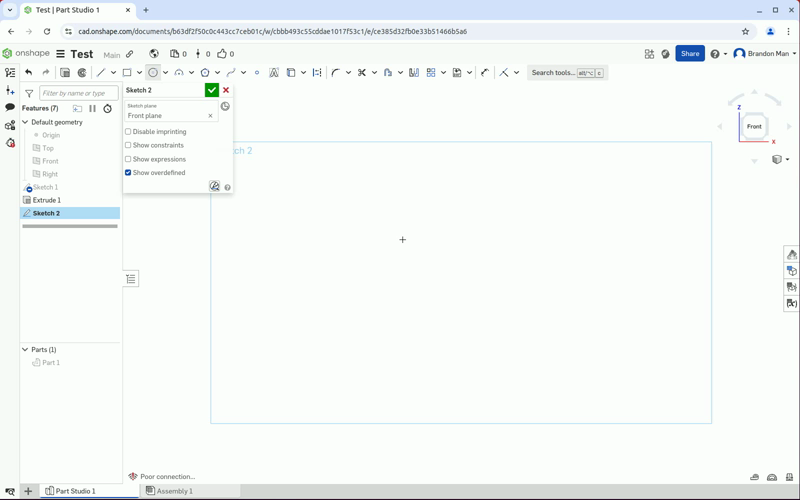
click(402, 239)
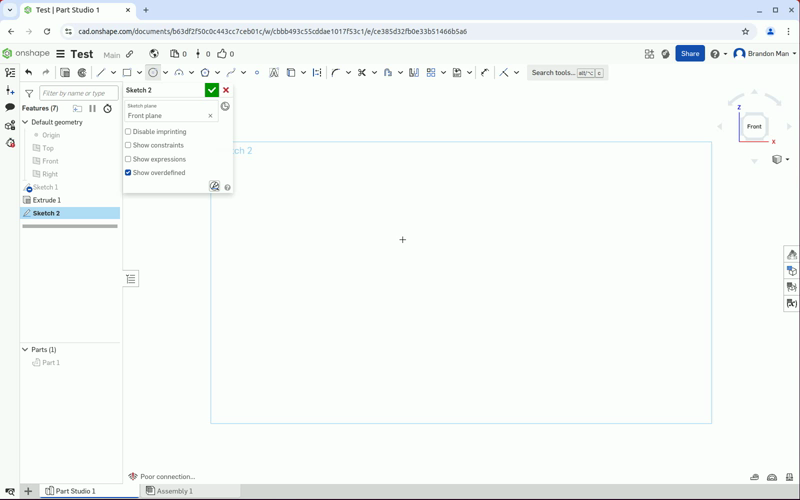
key_up(shift)
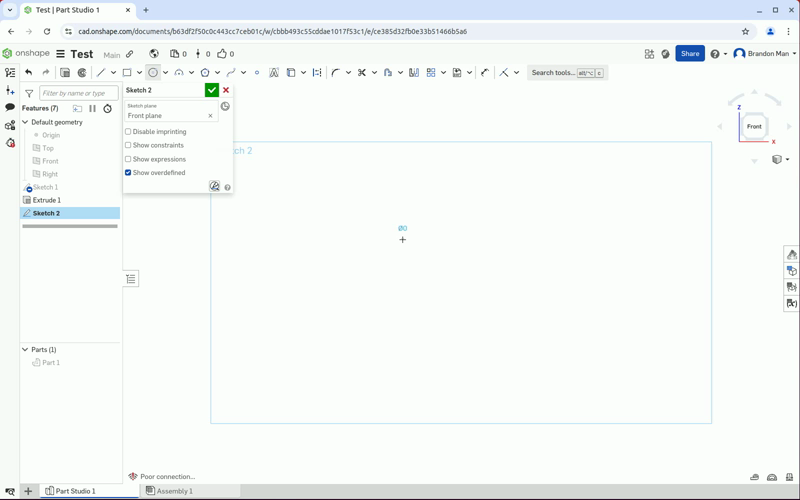
mouse_move(445, 239)
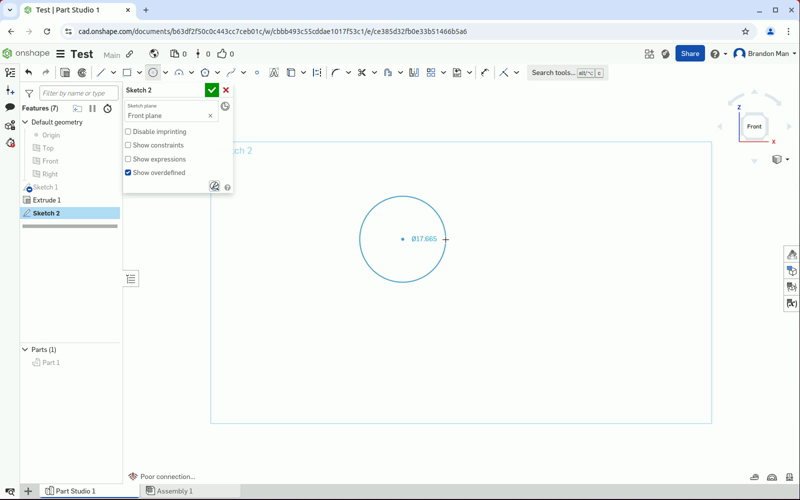
click(445, 239)
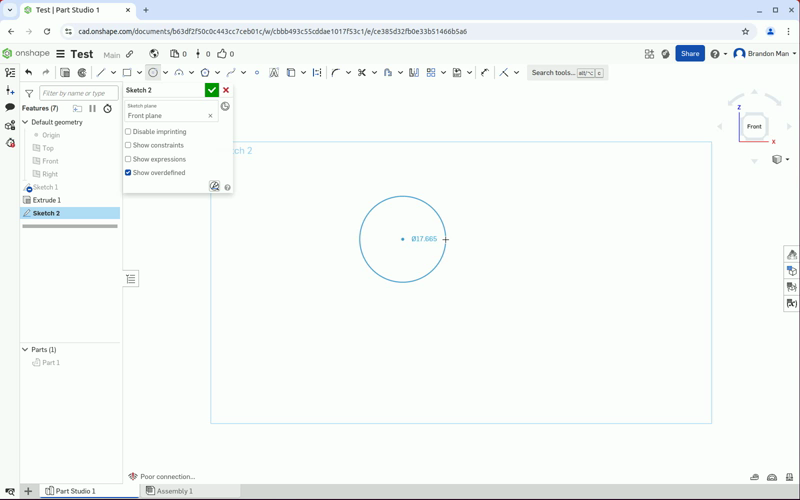
key(esc)
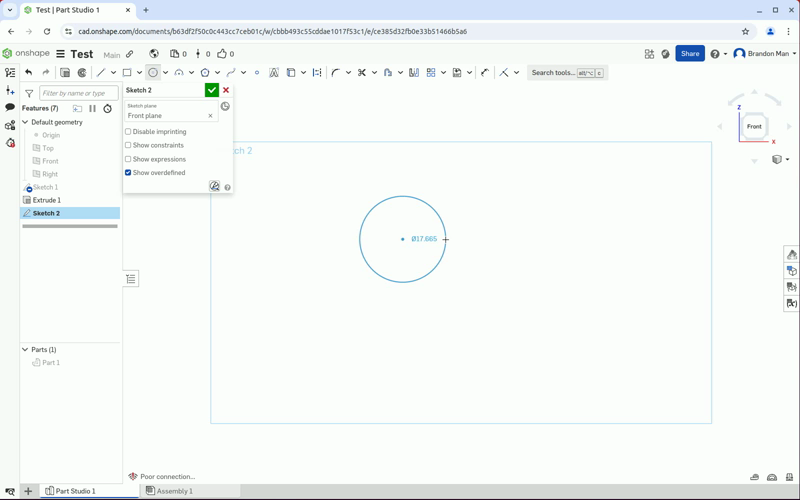
key(c)
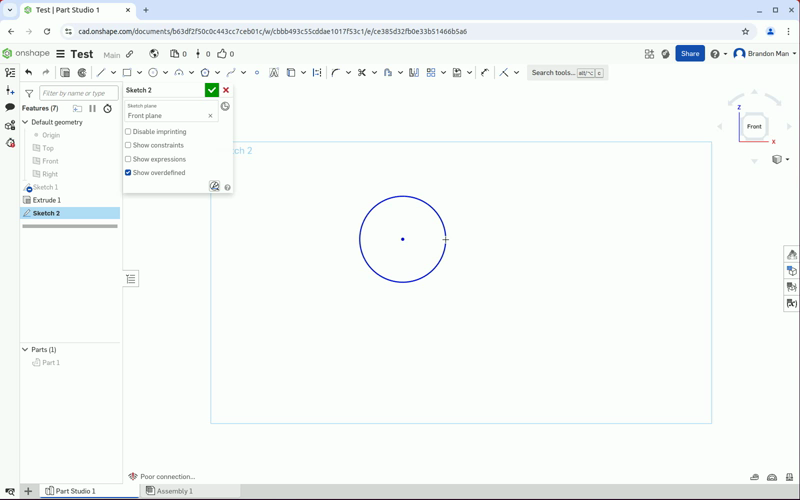
key_down(shift)
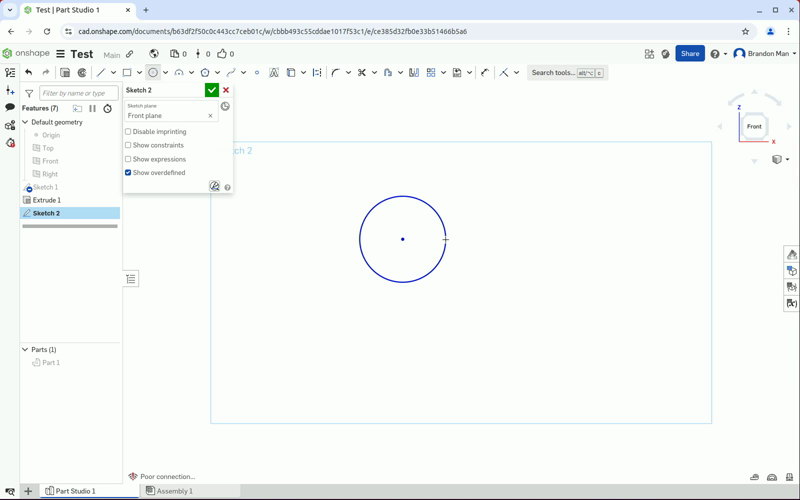
mouse_move(402, 239)
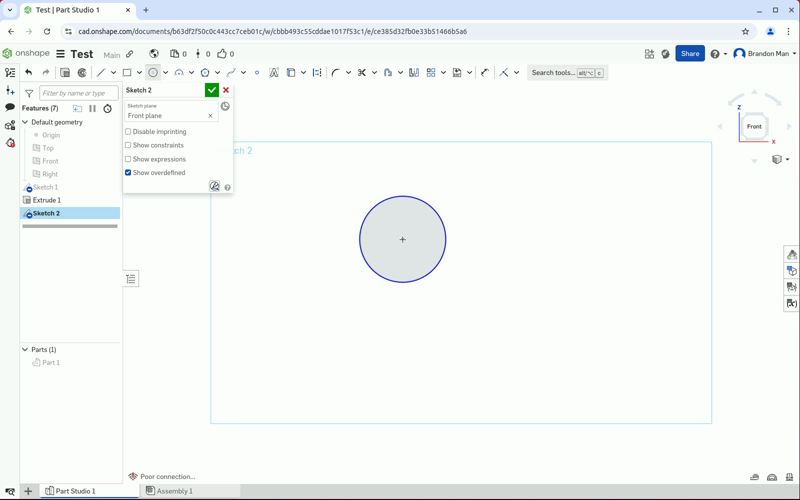
click(402, 239)
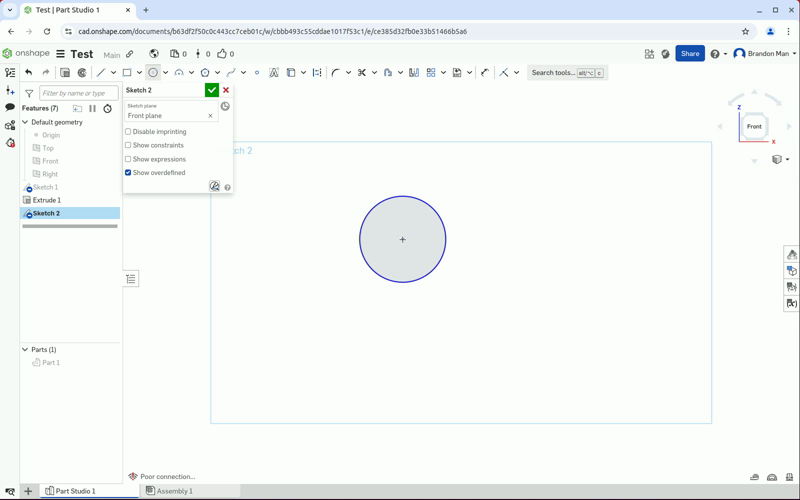
key_up(shift)
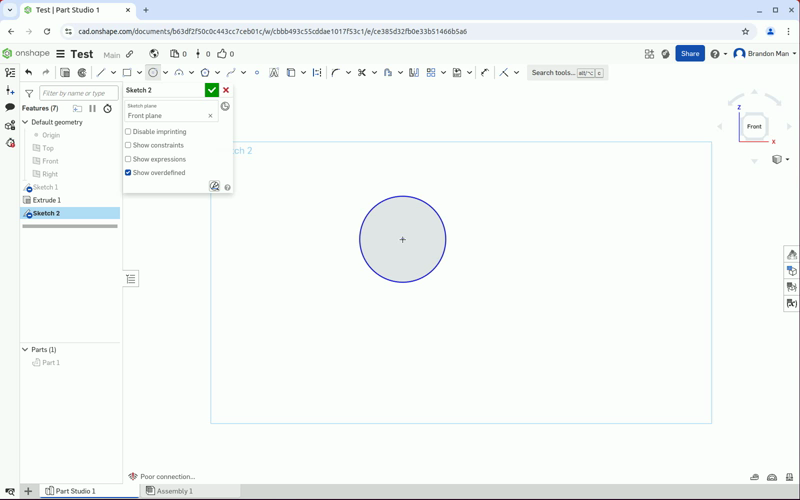
mouse_move(438, 239)
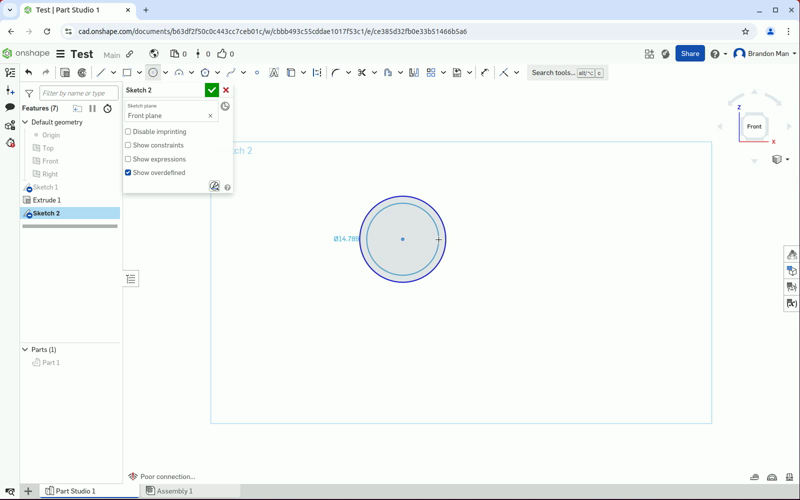
click(438, 239)
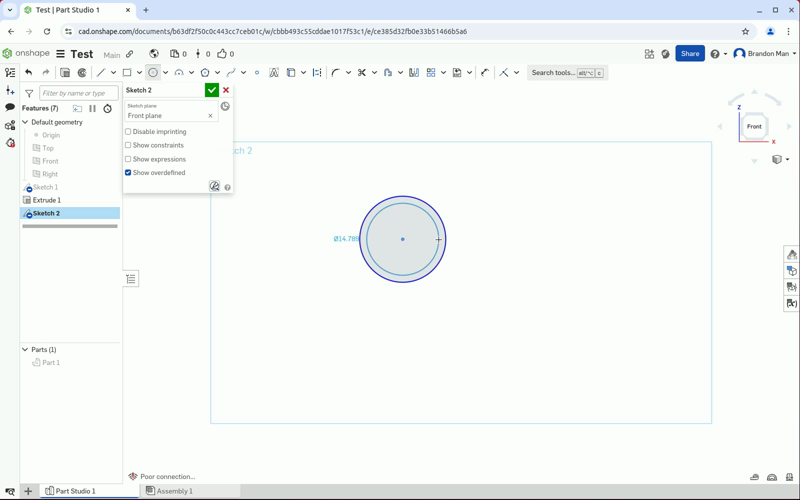
key(esc)
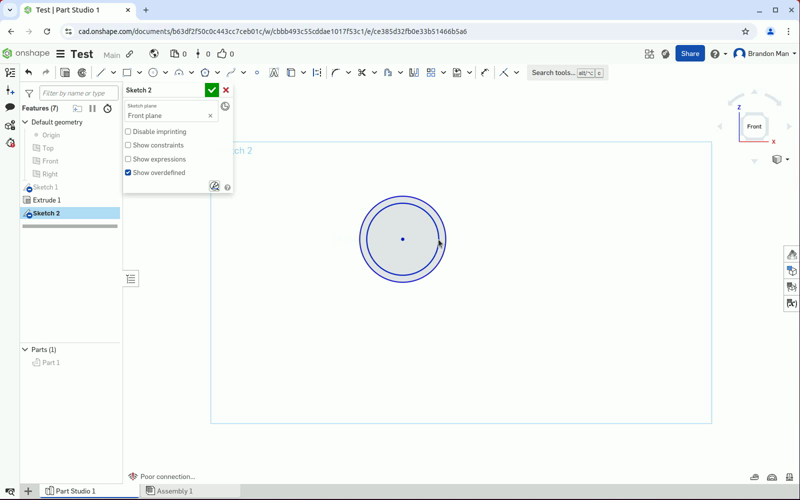
mouse_move(420, 201)
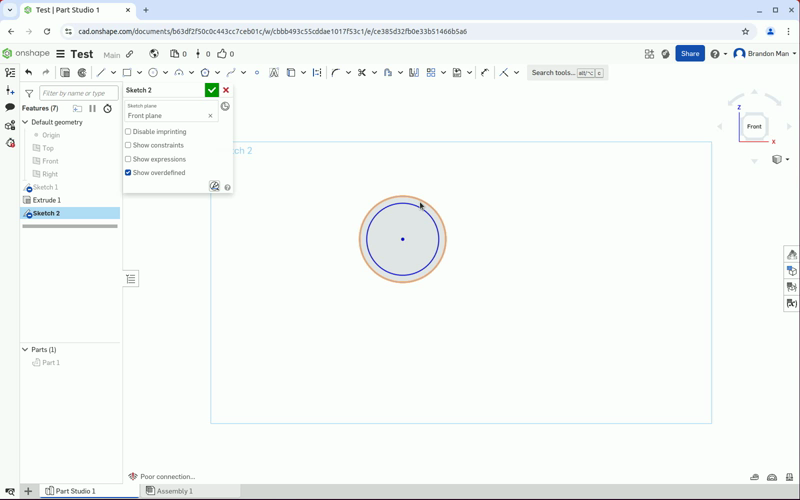
scroll(6)
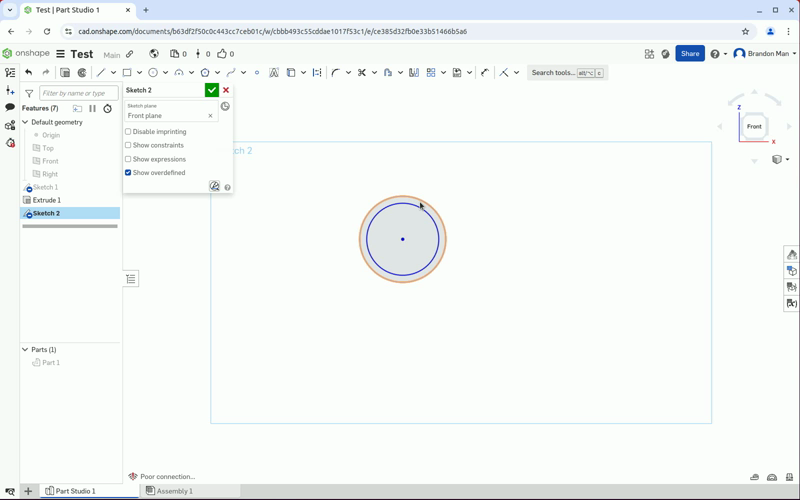
scroll(6)
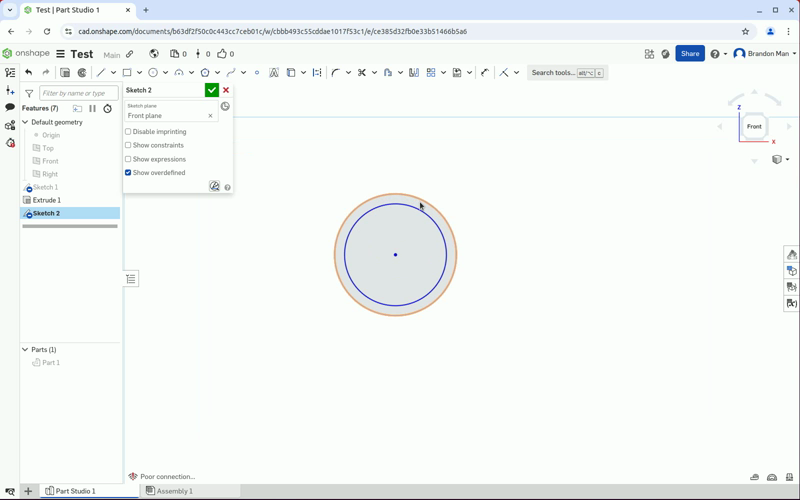
scroll(6)
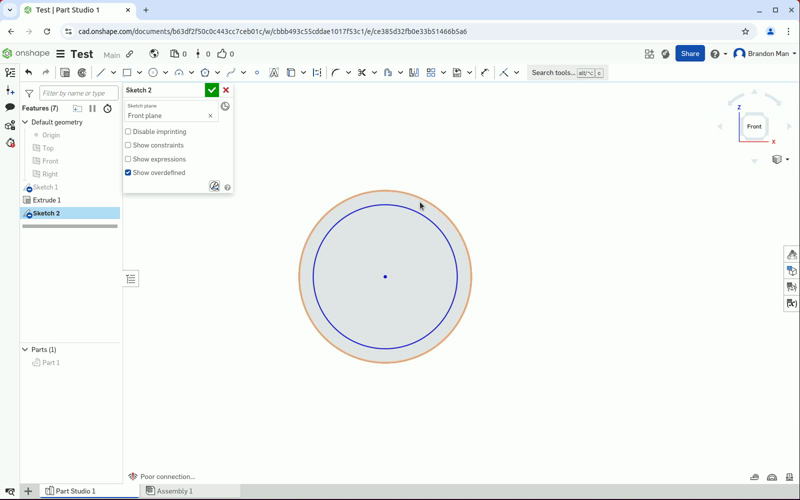
scroll(6)
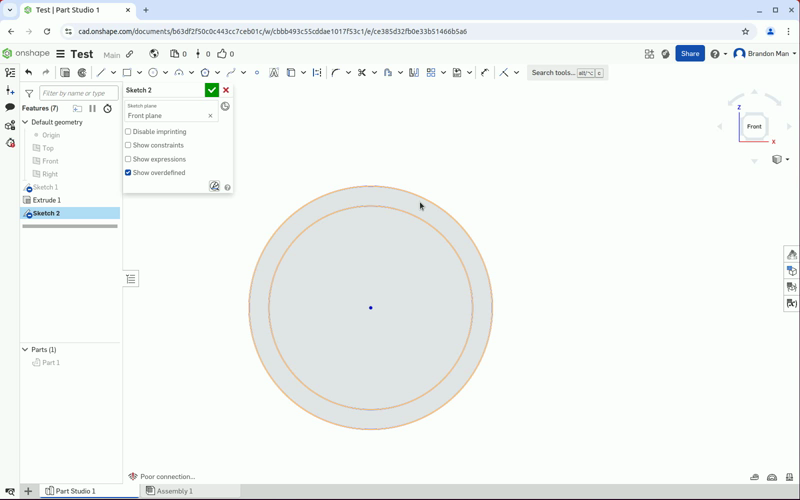
scroll(6)
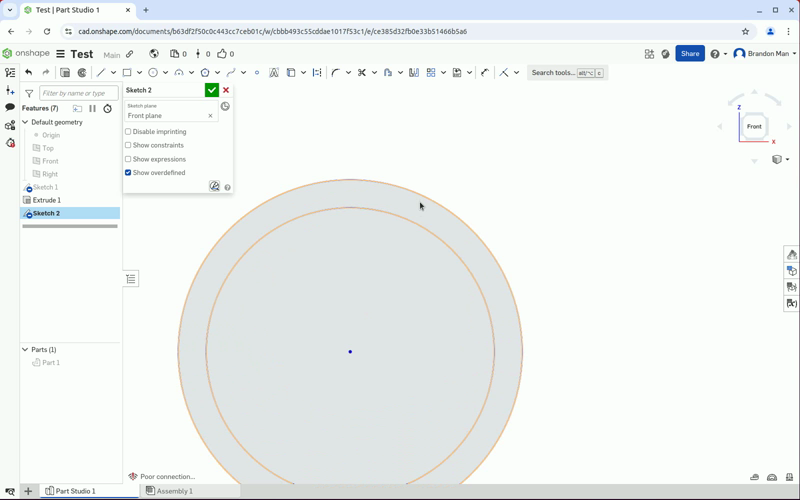
scroll(6)
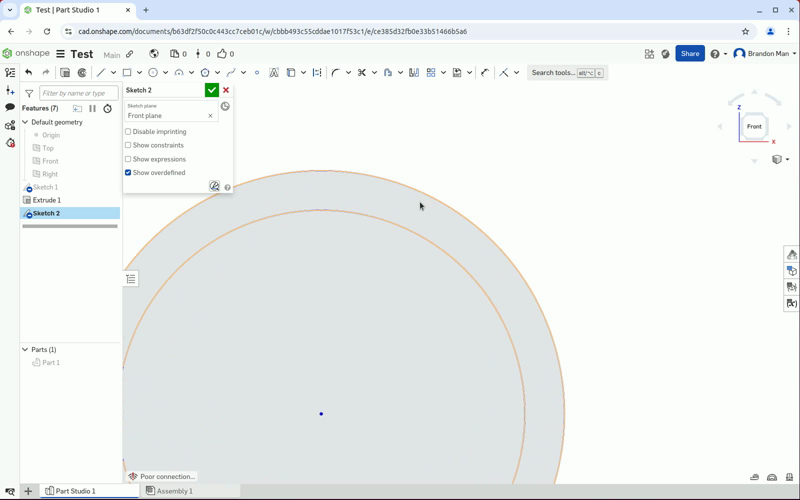
scroll(6)
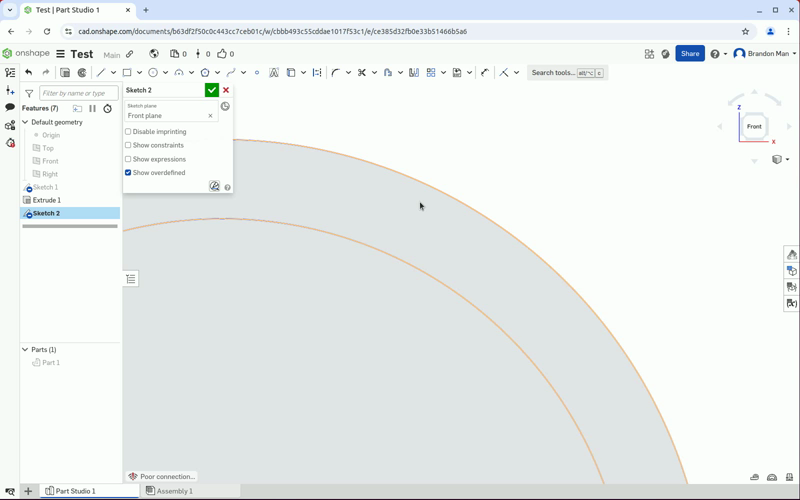
click(420, 201)
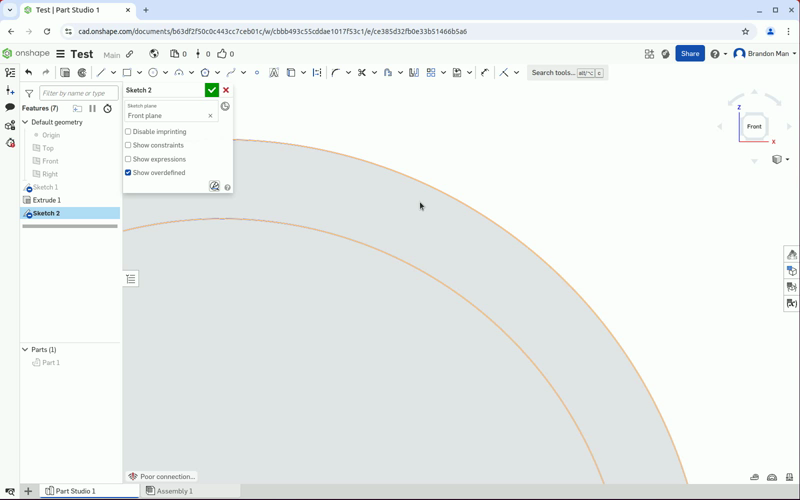
scroll(-6)
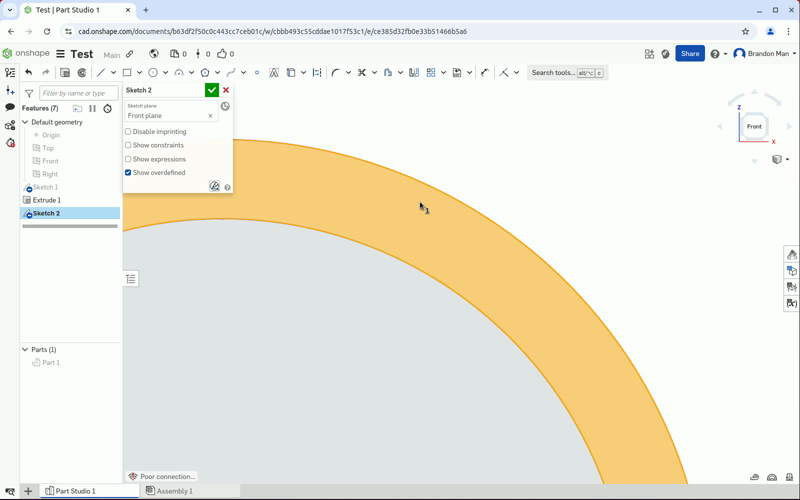
scroll(-6)
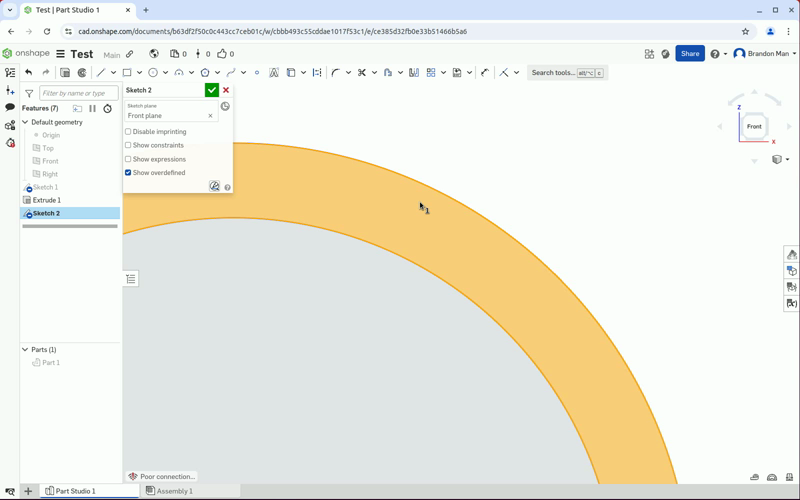
scroll(-6)
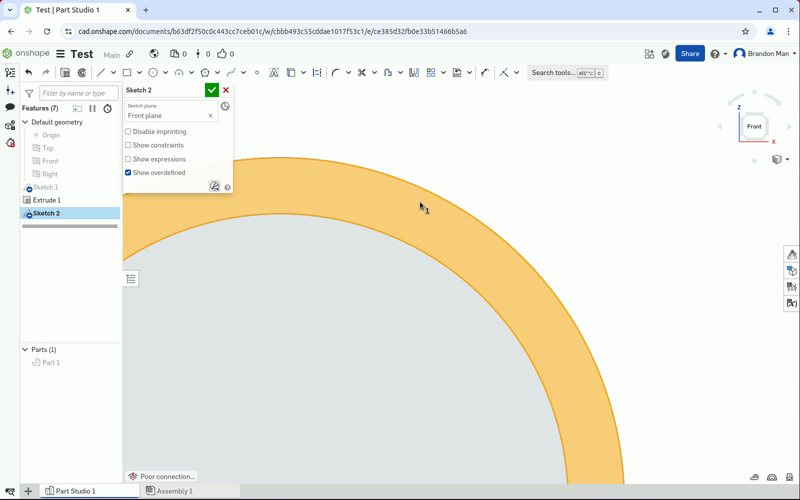
scroll(-6)
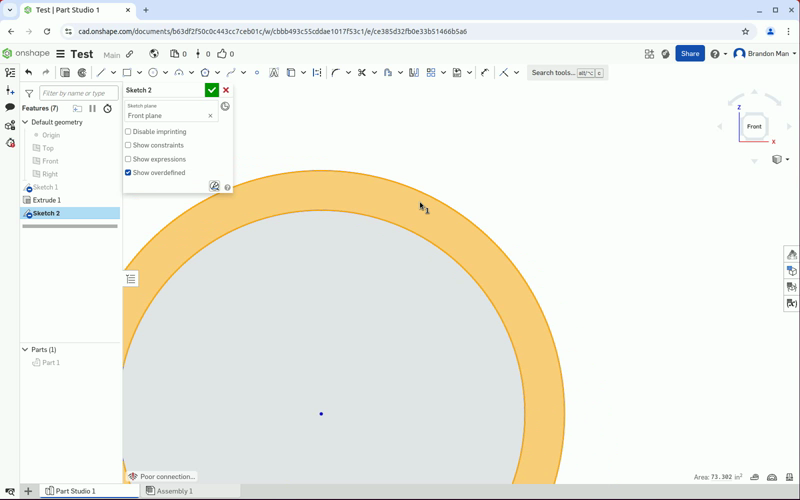
scroll(-6)
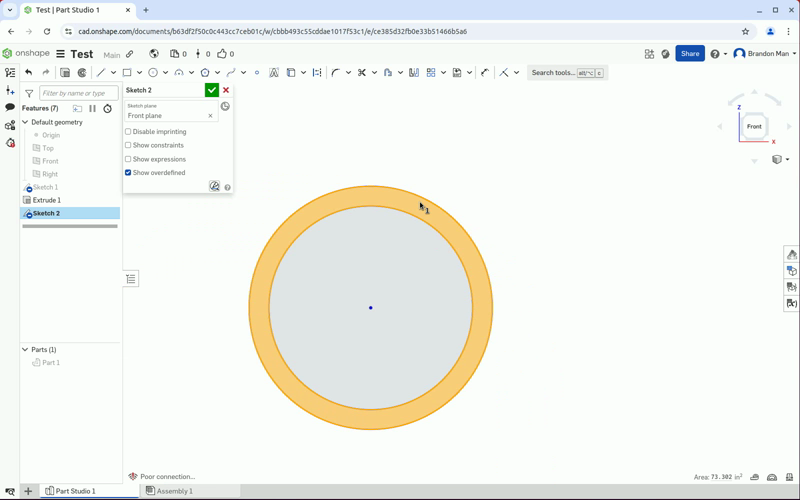
scroll(-6)
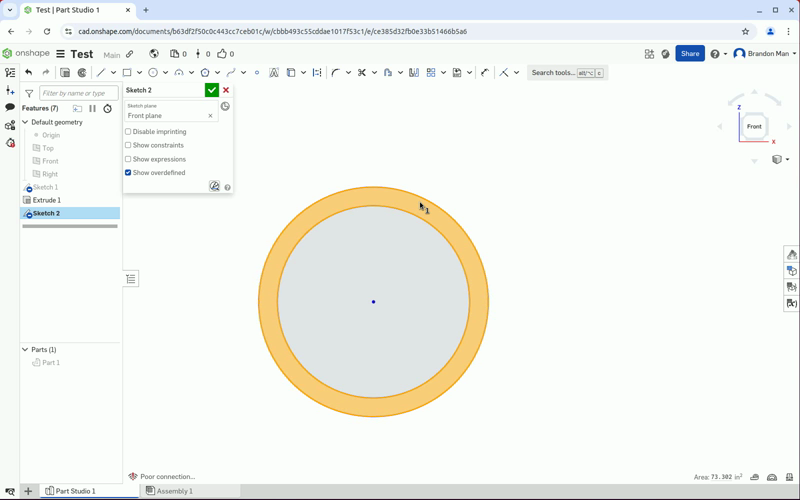
scroll(-6)
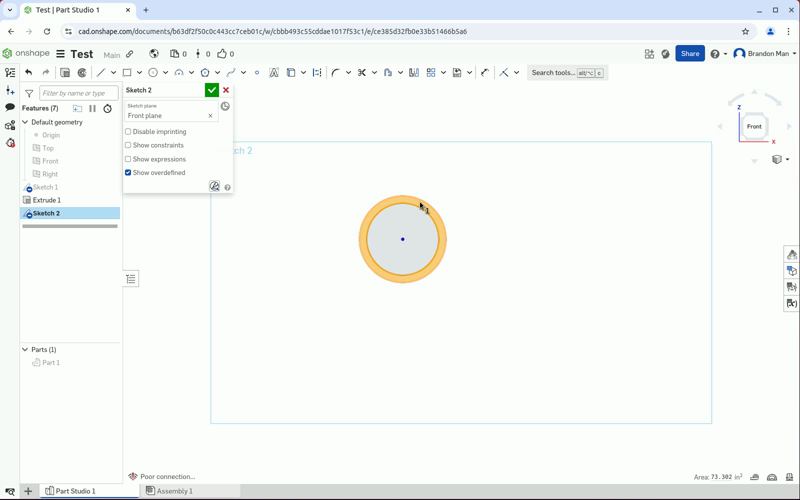
mouse_move(73, 352)
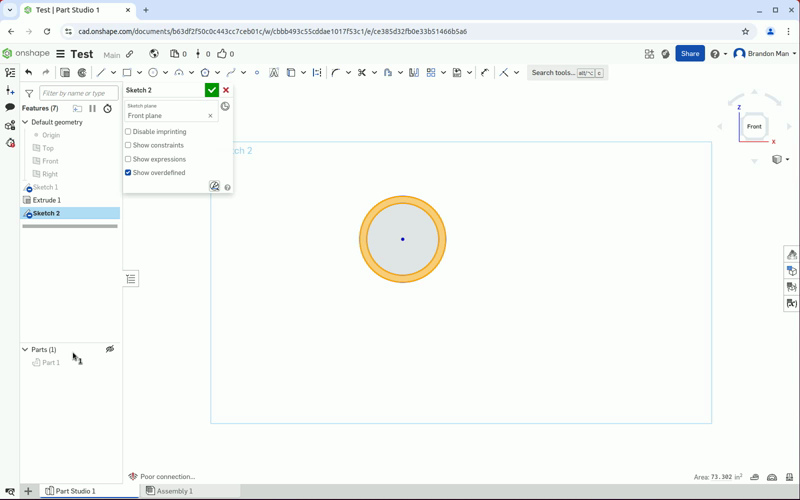
key(shift+y)
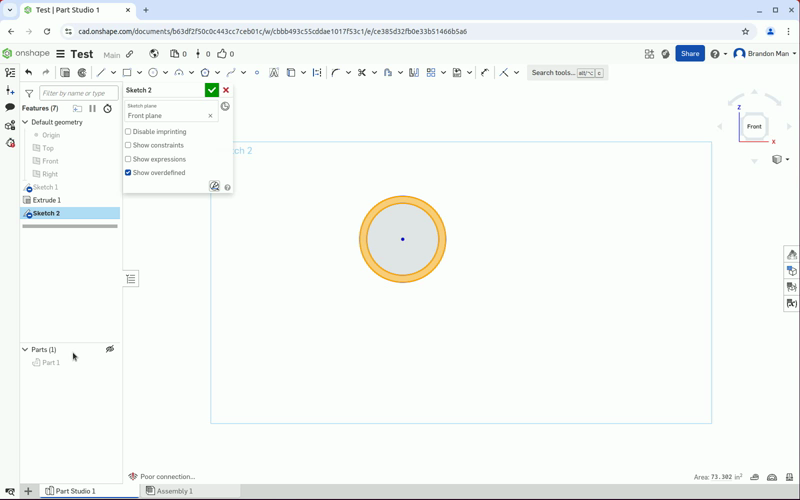
key(shift+e)
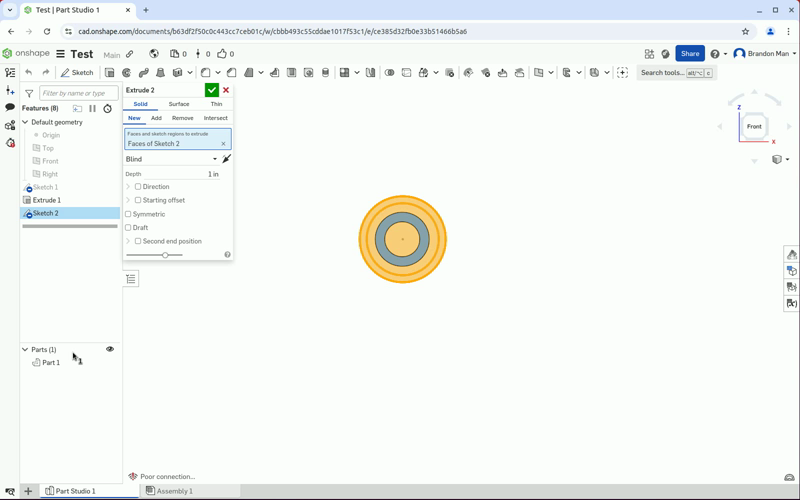
mouse_move(143, 106)
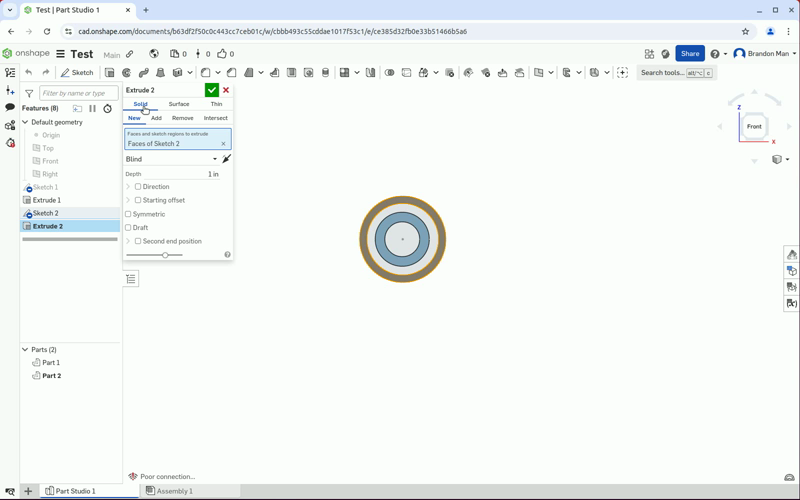
click(143, 106)
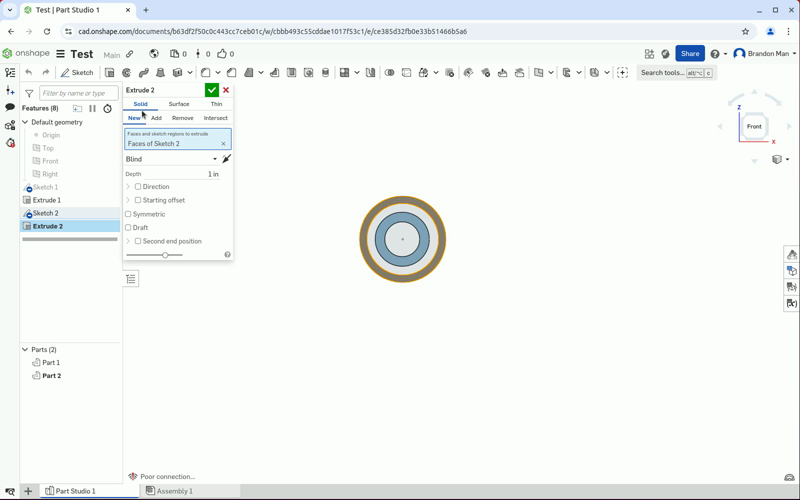
mouse_move(137, 120)
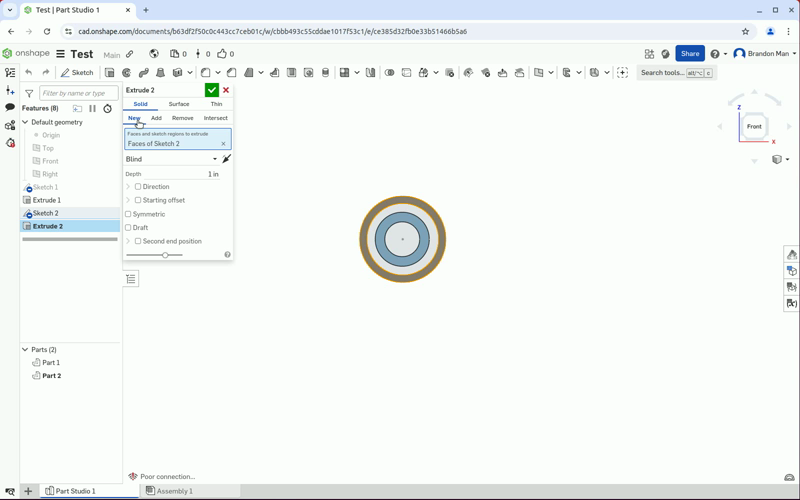
click(137, 120)
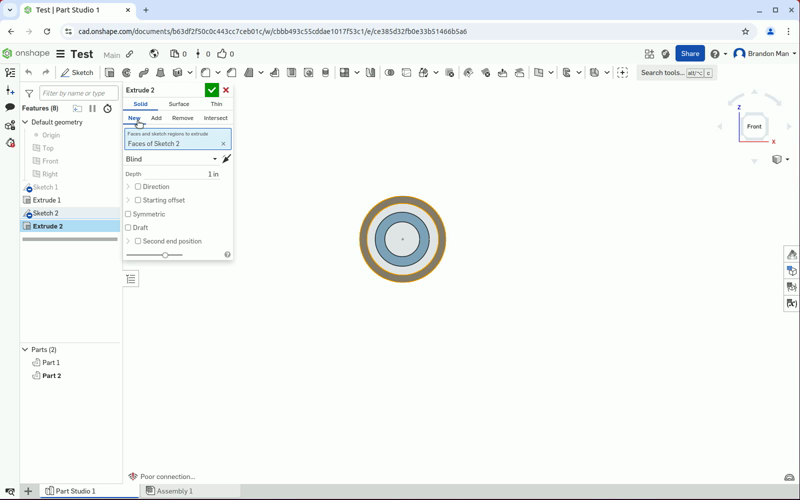
key(tab, 4)
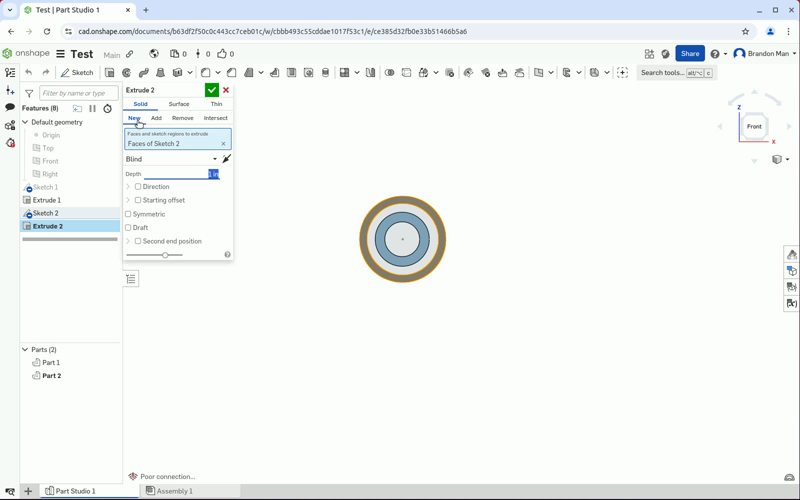
text(3.851)
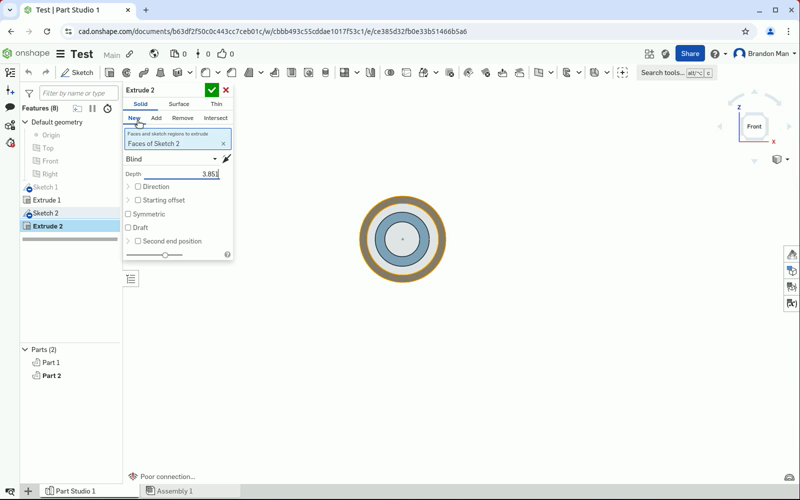
key(enter)
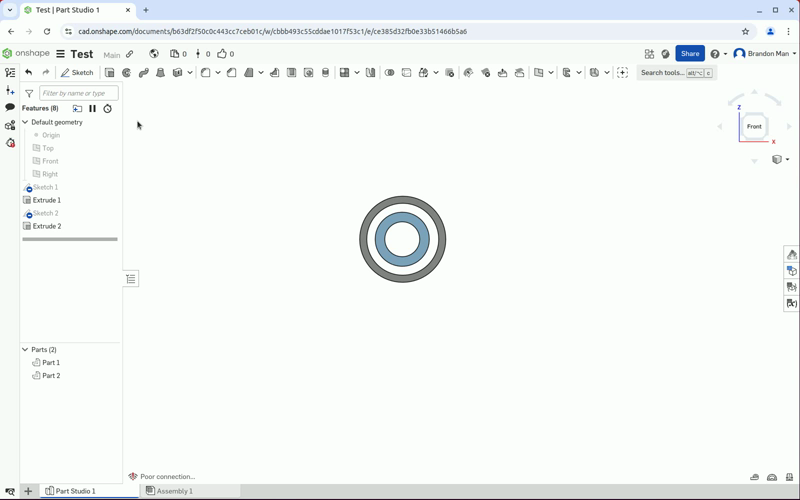
key(shift+h)
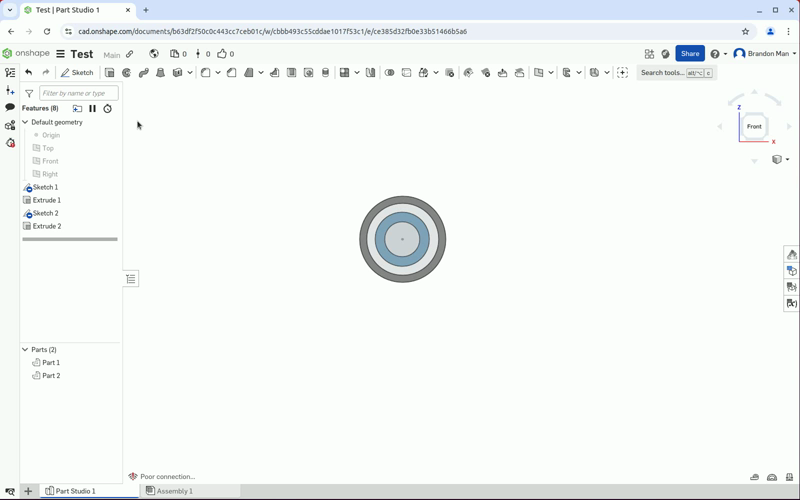
key(shift+h)
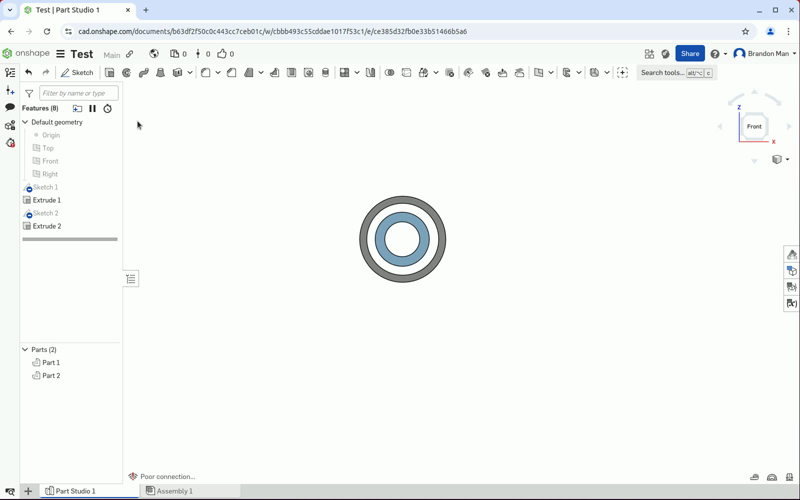
mouse_move(73, 189)
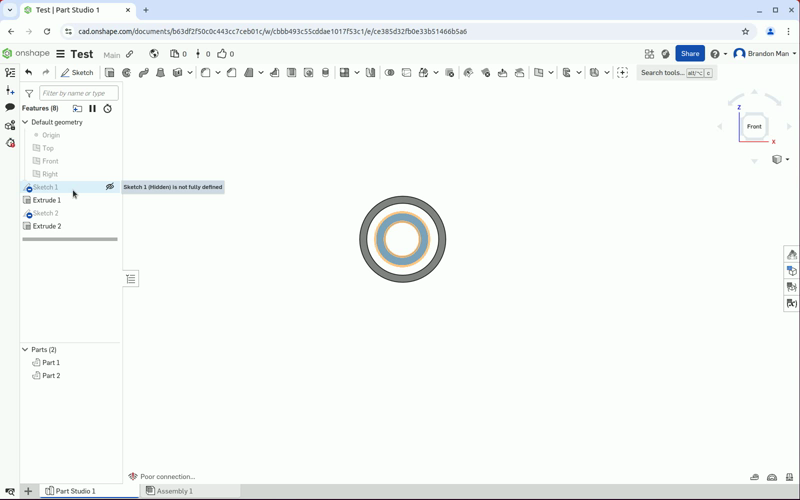
click(73, 189)
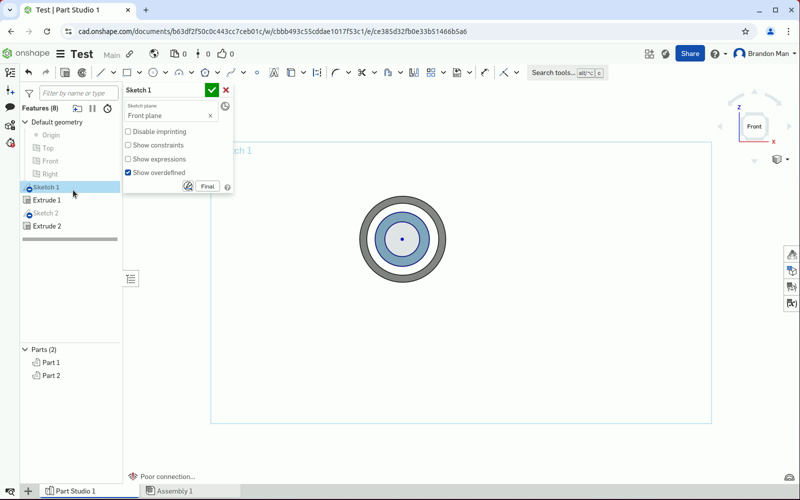
mouse_move(229, 92)
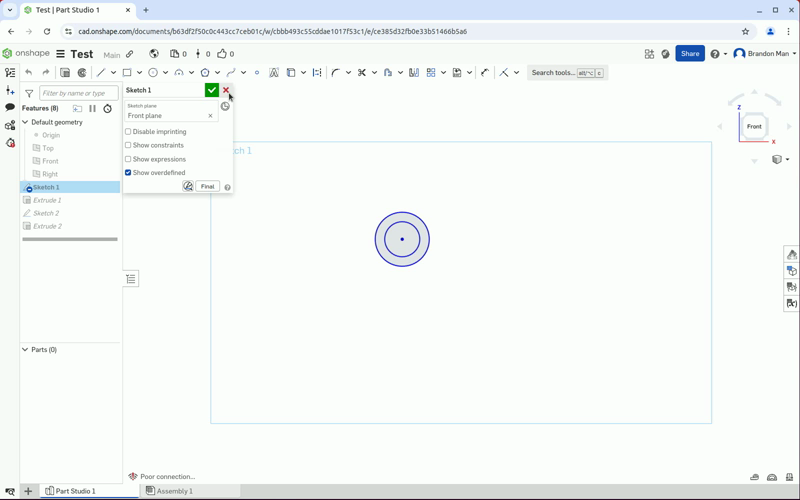
click(229, 92)
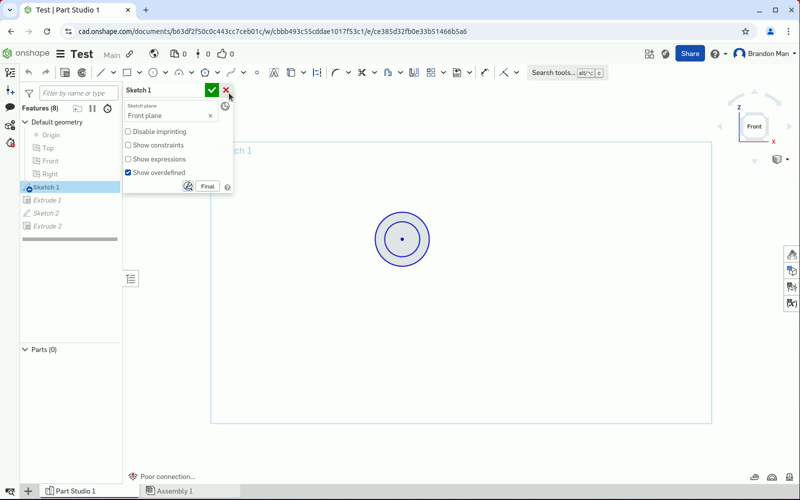
key(shift+s)
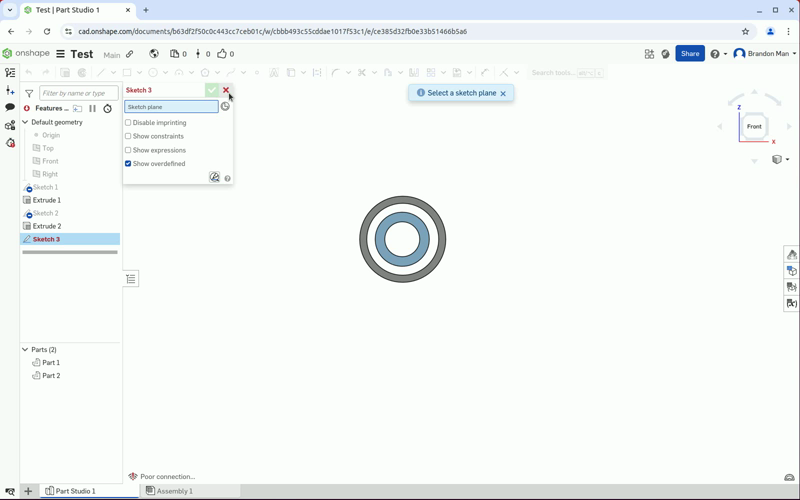
mouse_move(73, 163)
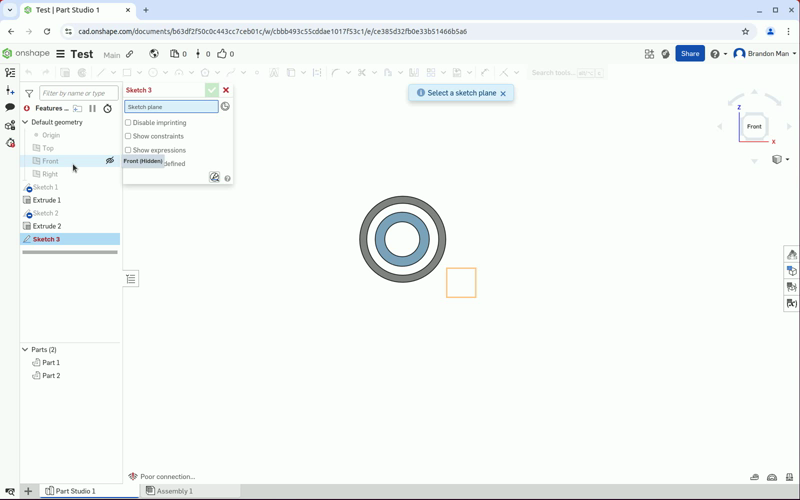
click(73, 163)
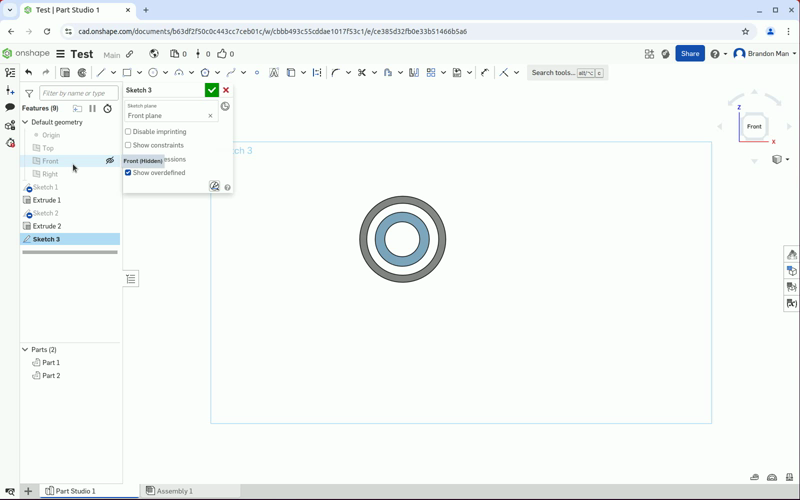
mouse_move(73, 352)
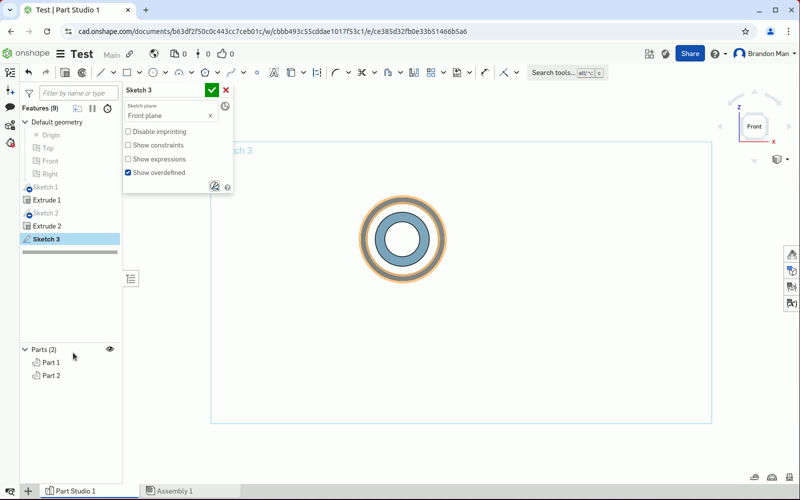
key(y)
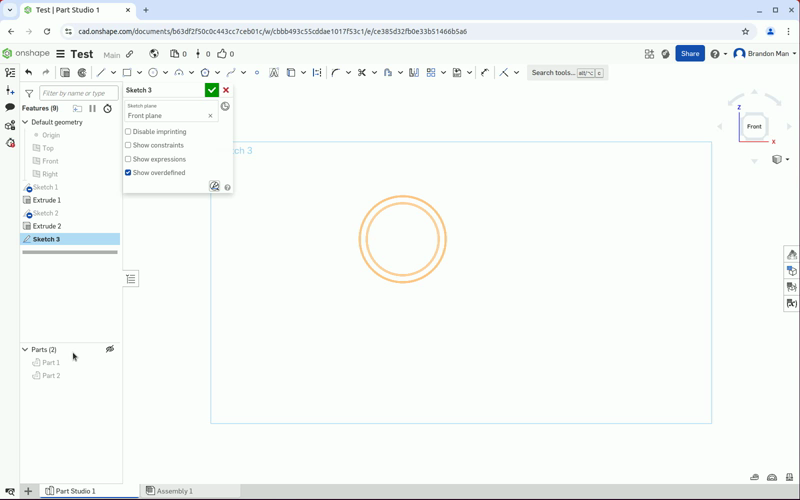
key(c)
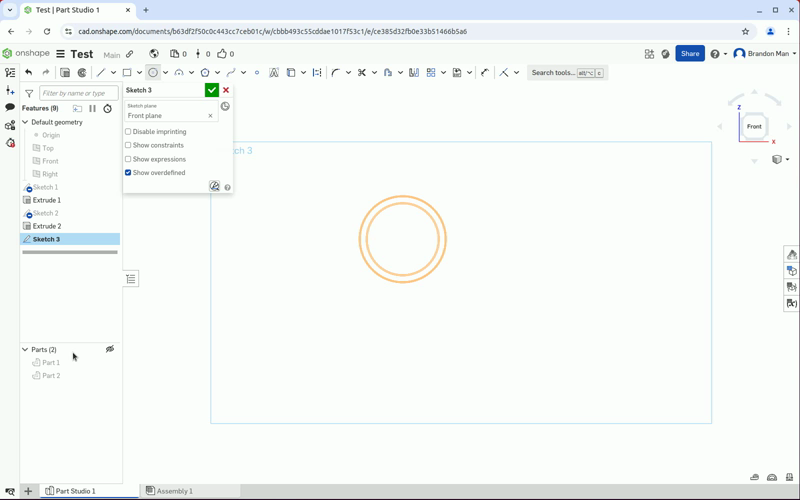
key_down(shift)
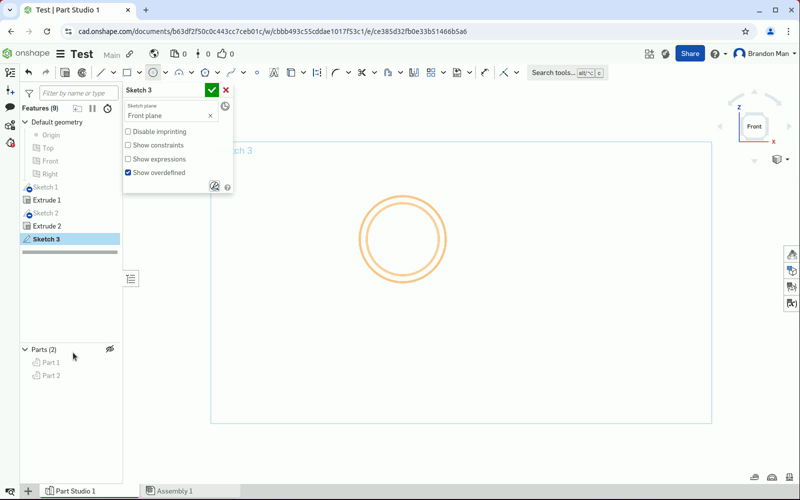
mouse_move(402, 239)
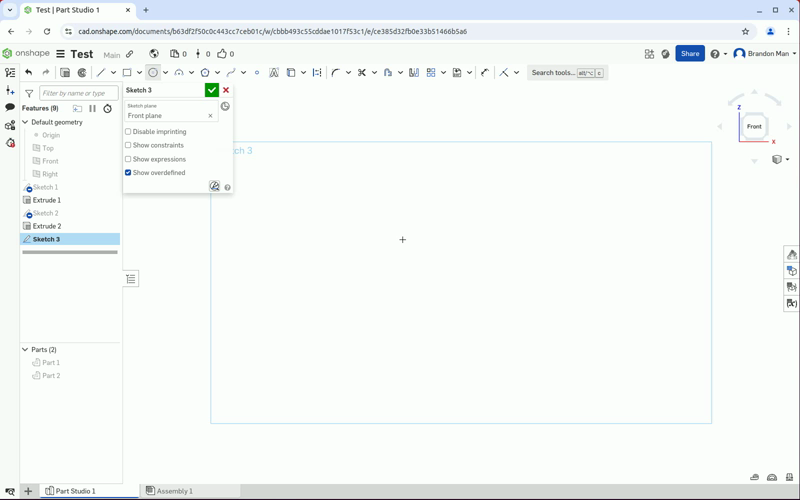
click(402, 239)
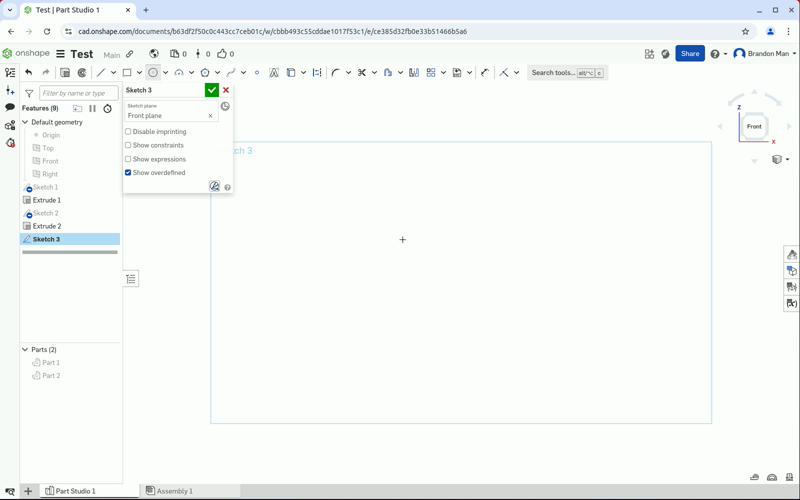
key_up(shift)
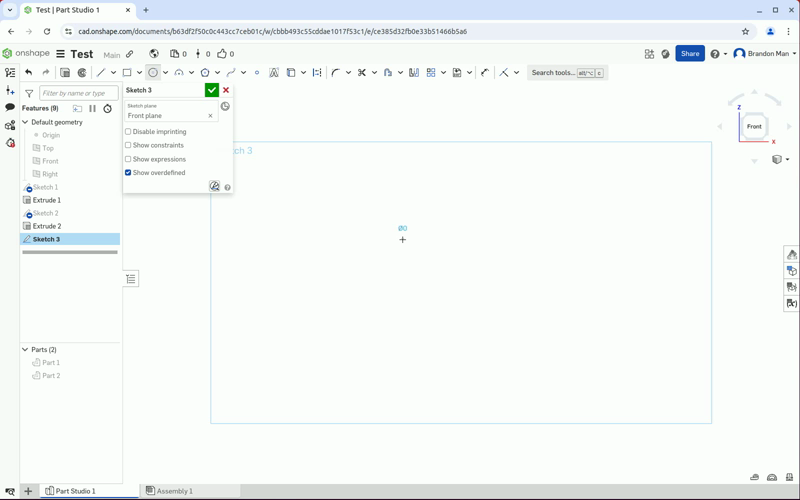
mouse_move(415, 239)
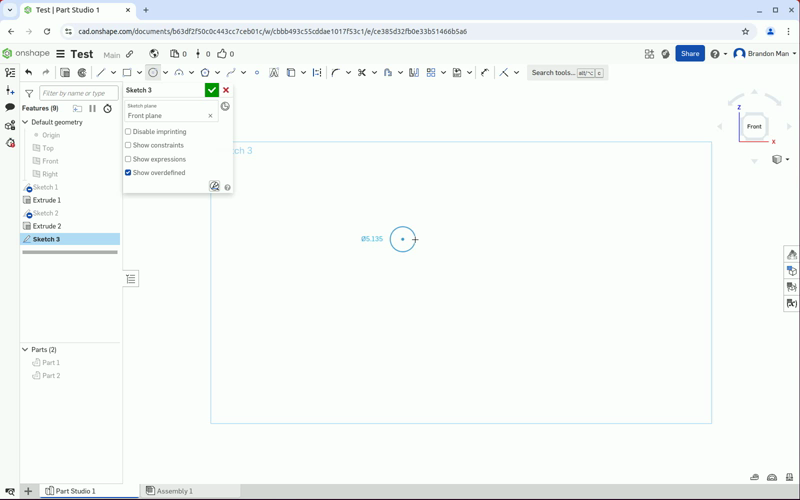
click(415, 239)
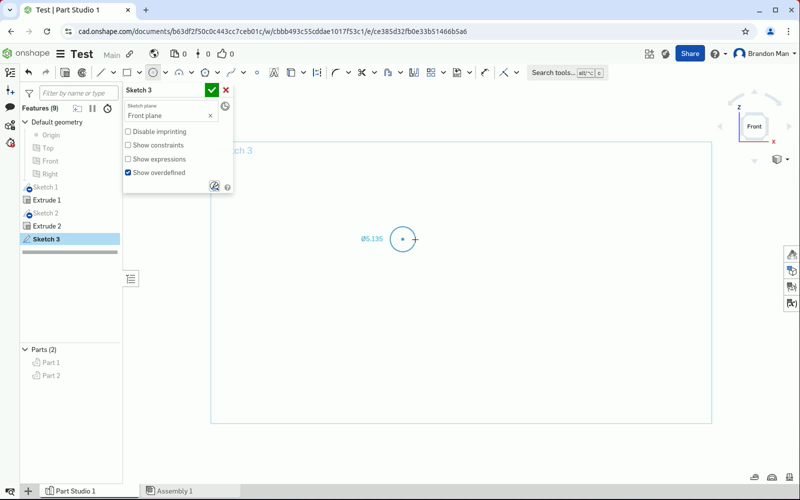
key(esc)
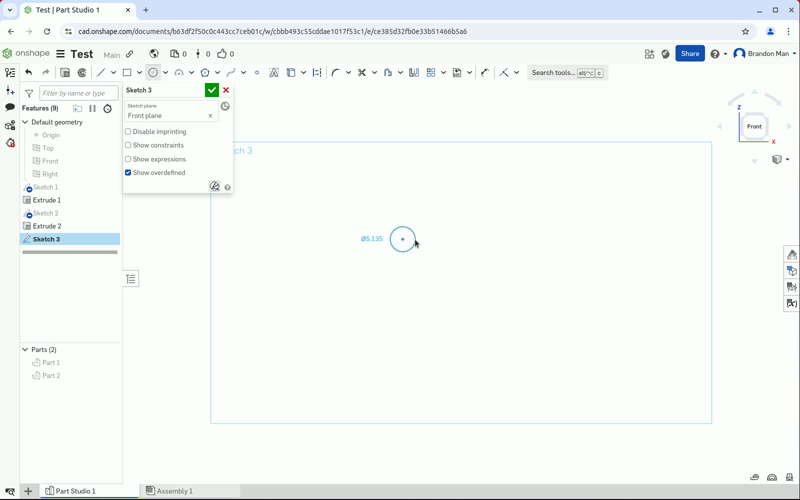
key(c)
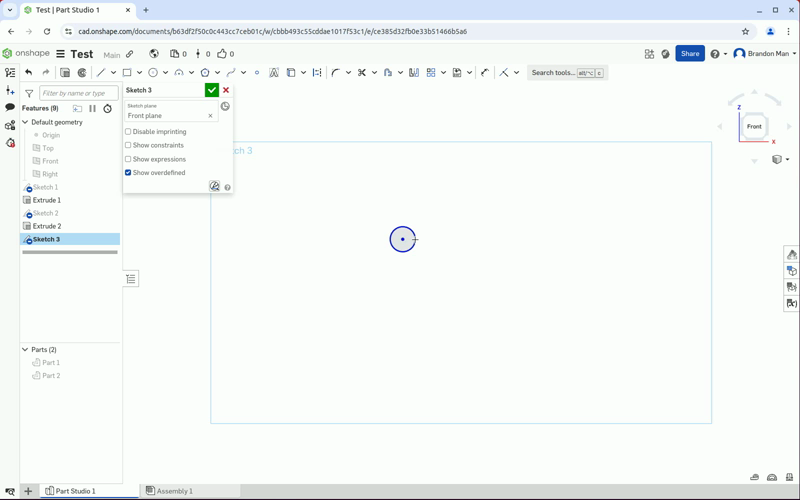
key_down(shift)
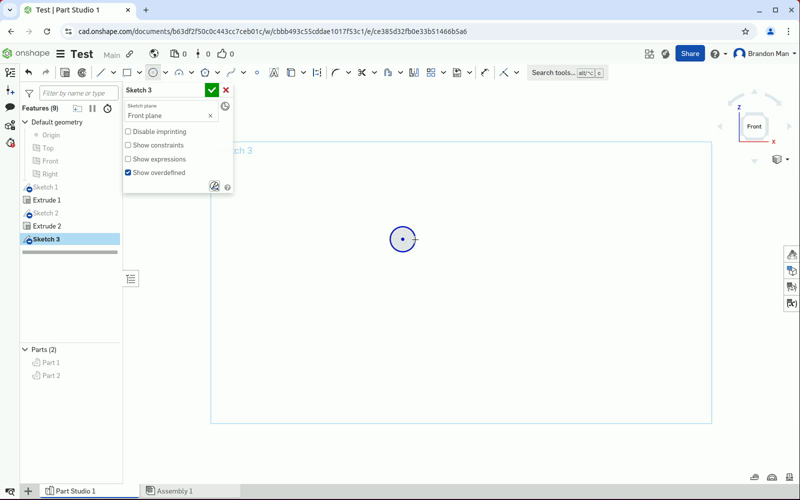
mouse_move(402, 239)
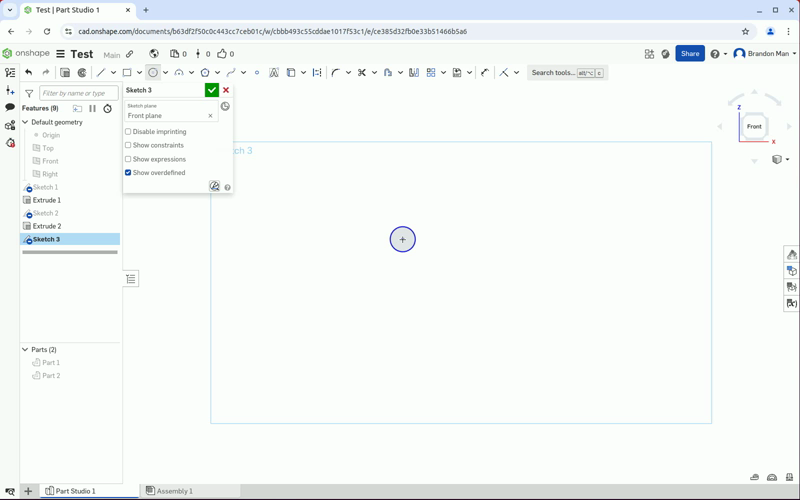
click(402, 239)
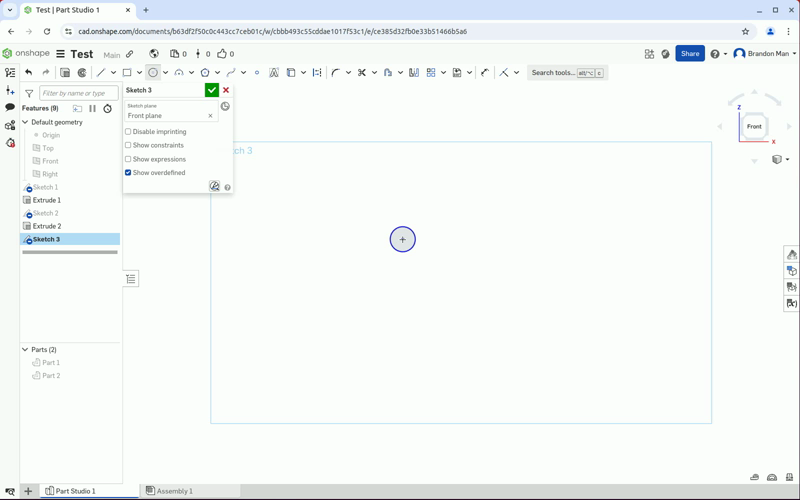
key_up(shift)
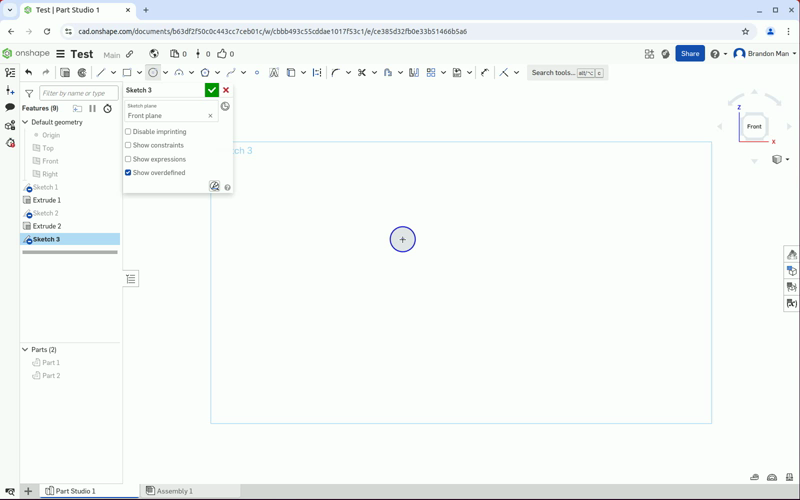
mouse_move(408, 239)
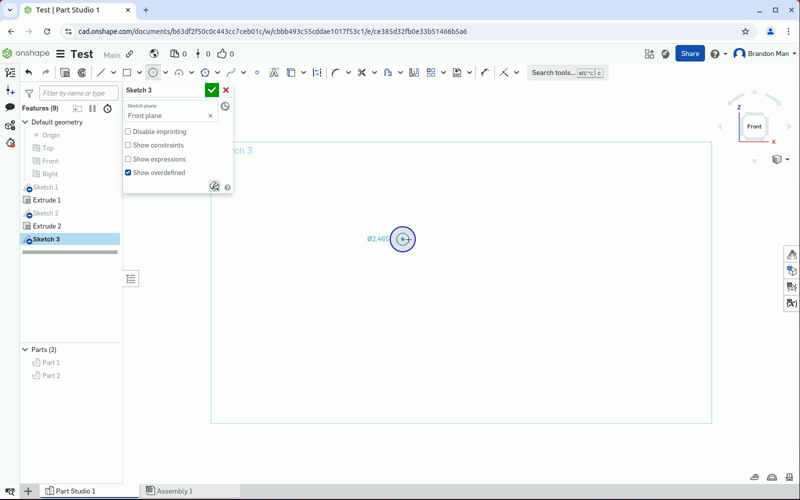
click(408, 239)
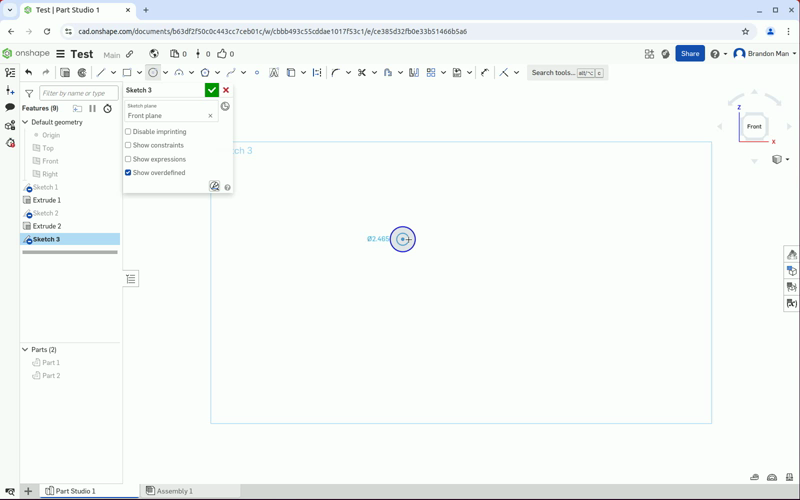
key(esc)
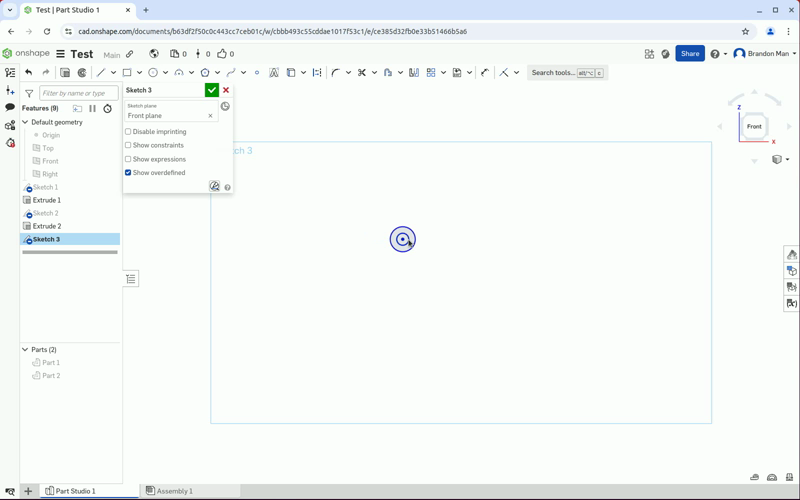
mouse_move(392, 241)
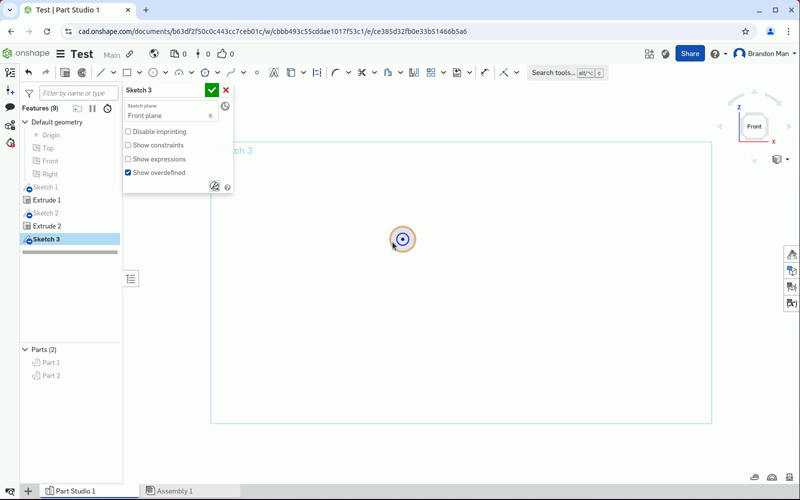
scroll(6)
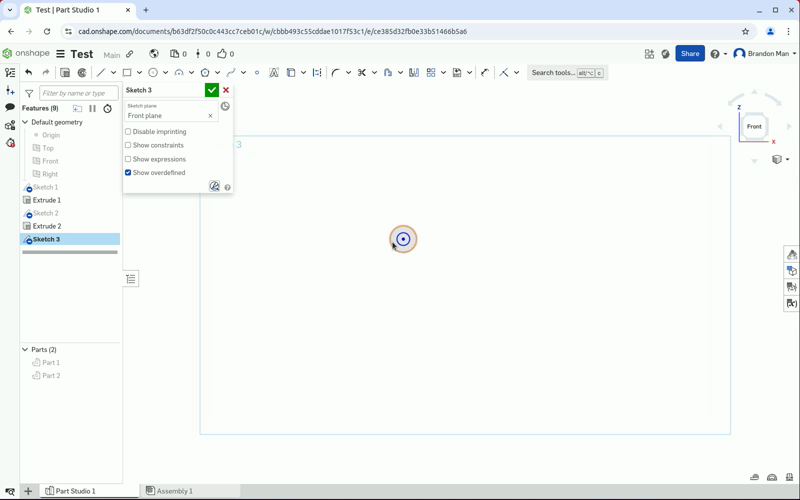
scroll(6)
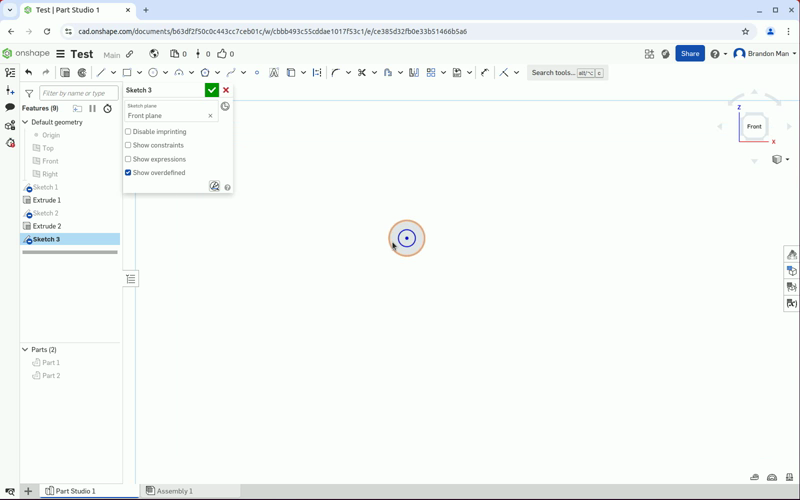
scroll(6)
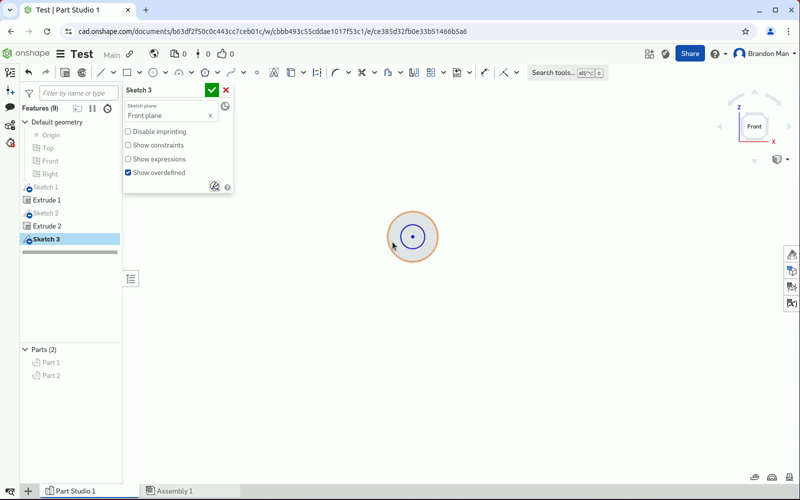
scroll(6)
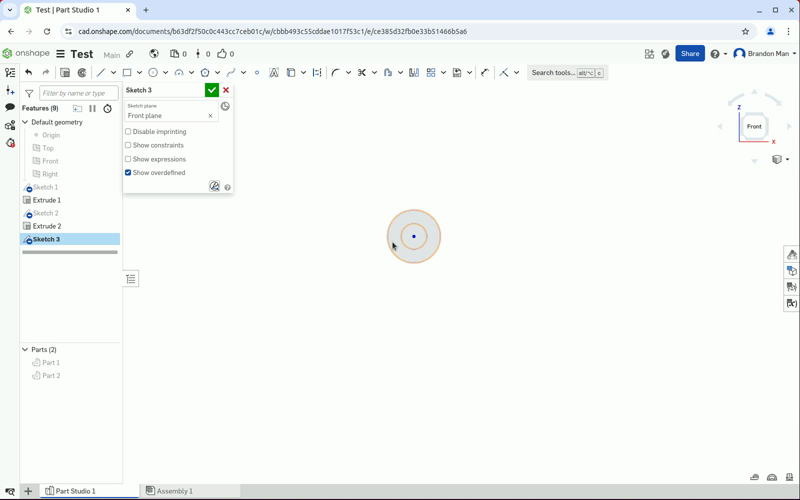
scroll(6)
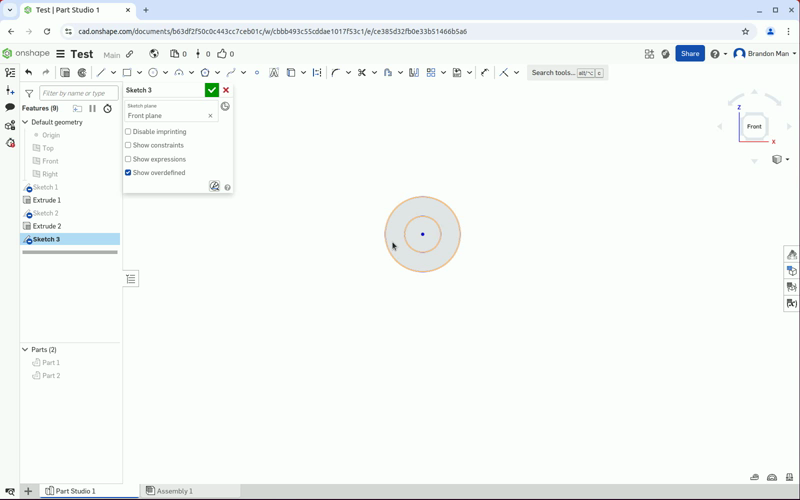
scroll(6)
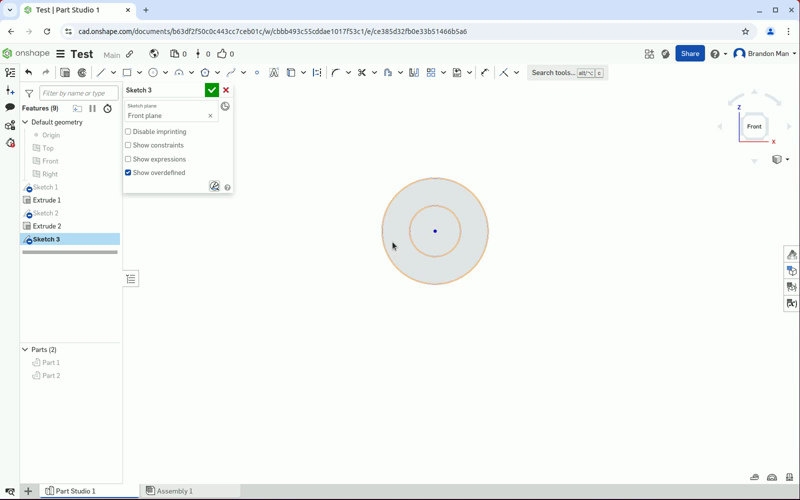
scroll(6)
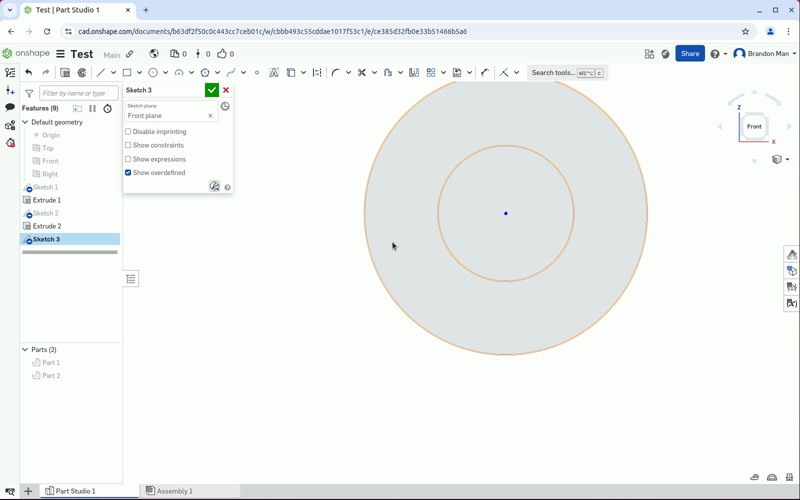
click(392, 241)
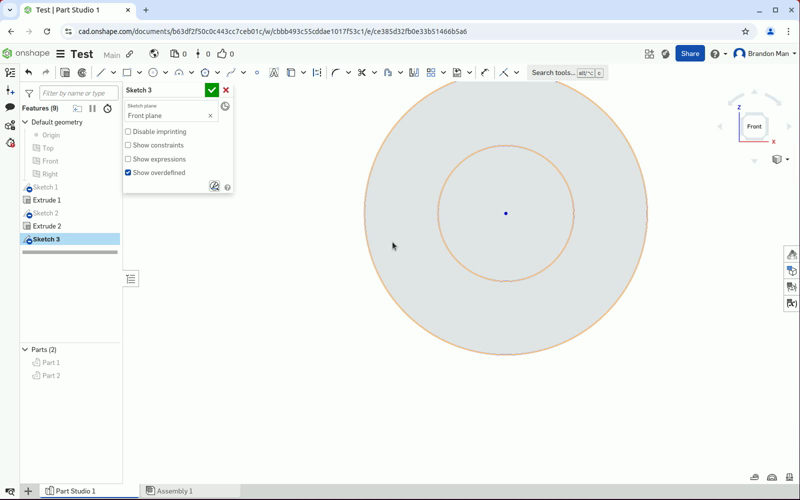
scroll(-6)
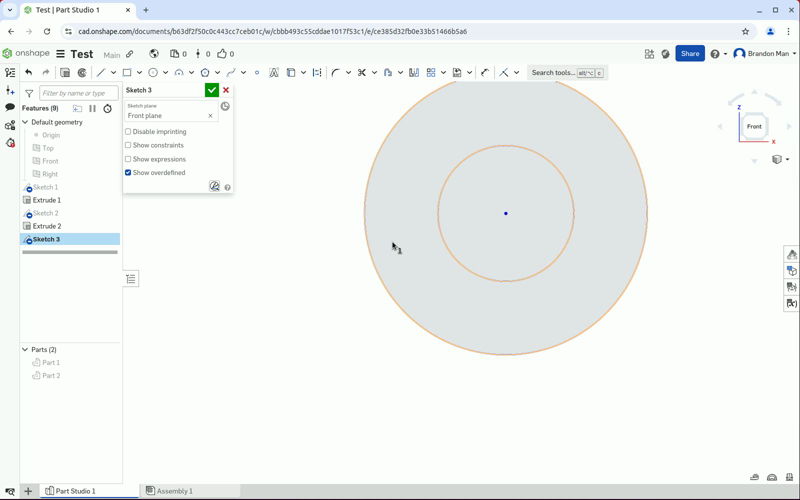
scroll(-6)
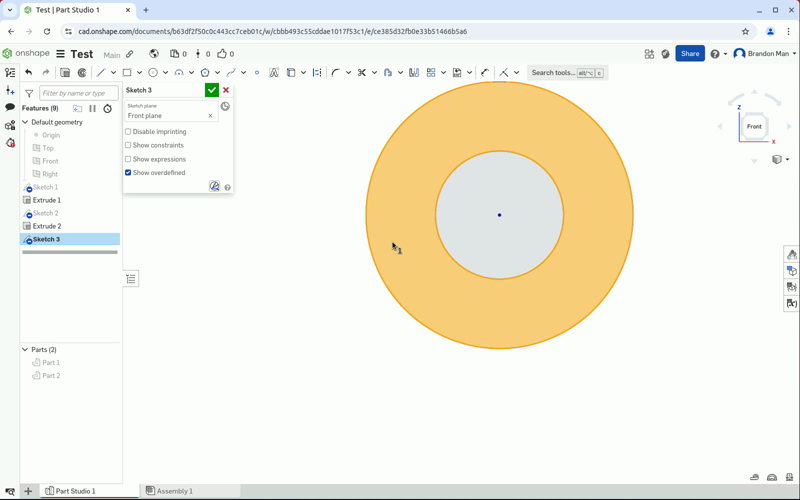
scroll(-6)
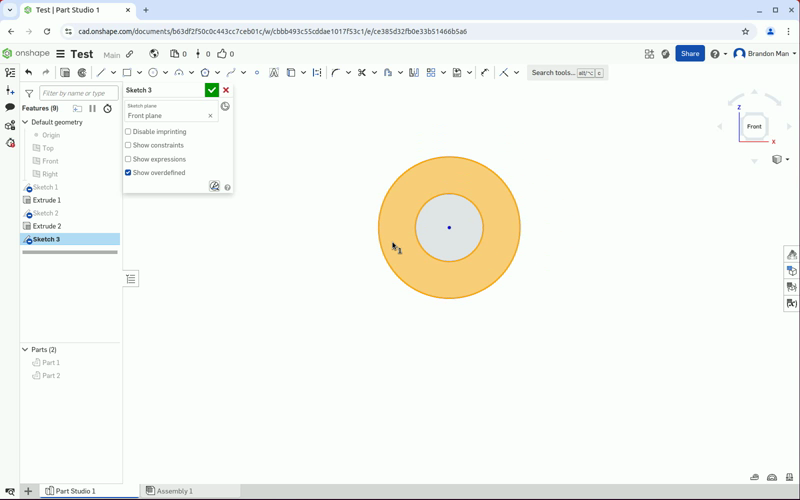
scroll(-6)
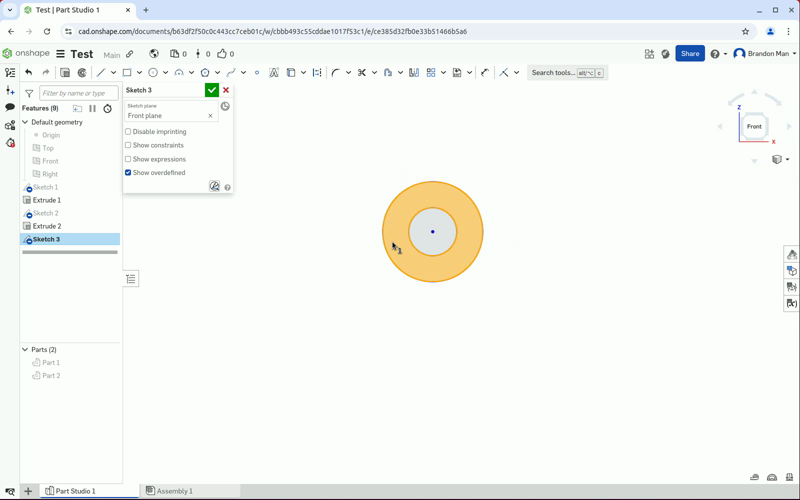
scroll(-6)
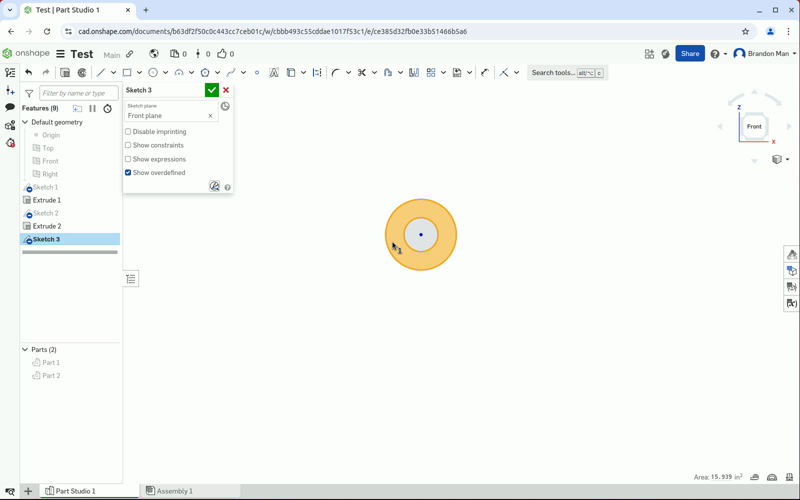
scroll(-6)
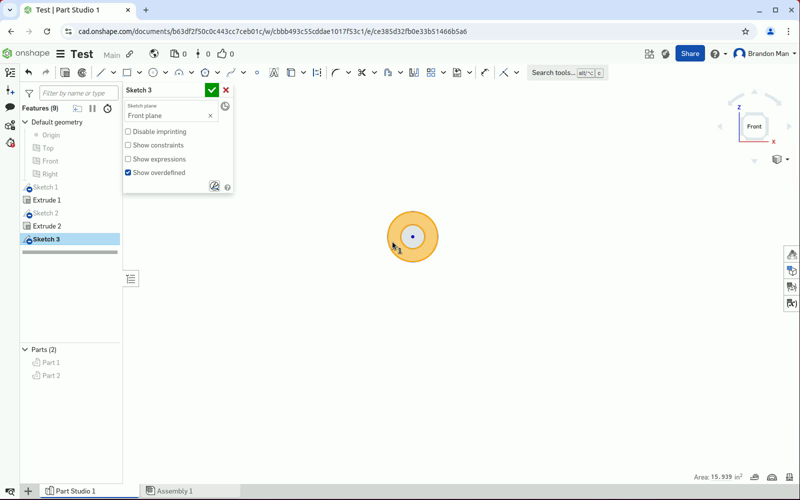
scroll(-6)
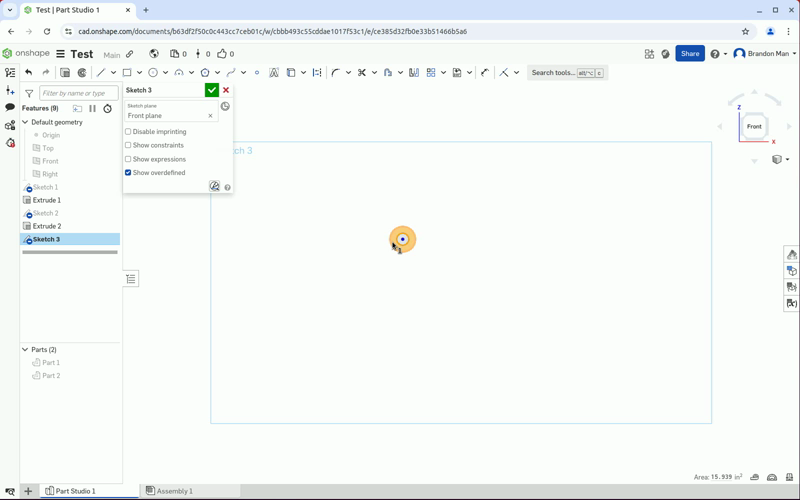
mouse_move(73, 352)
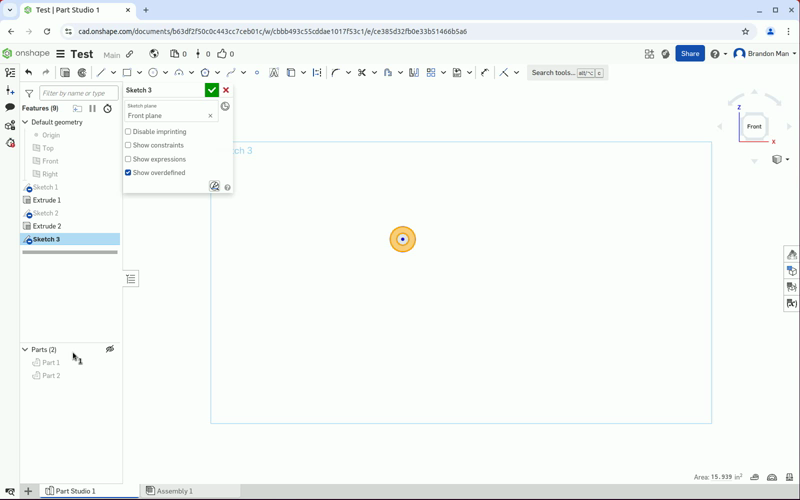
key(shift+y)
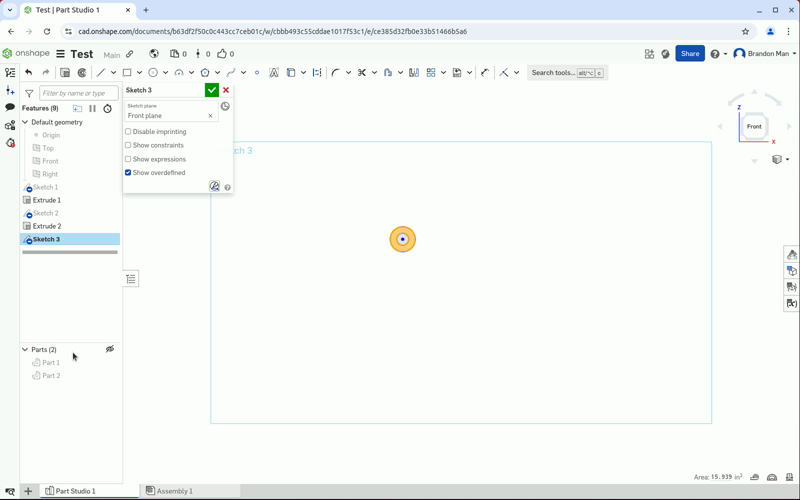
key(shift+e)
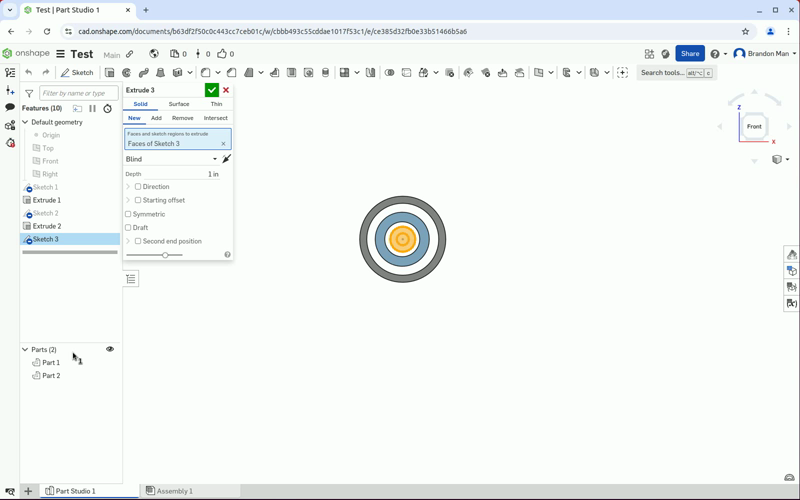
mouse_move(143, 106)
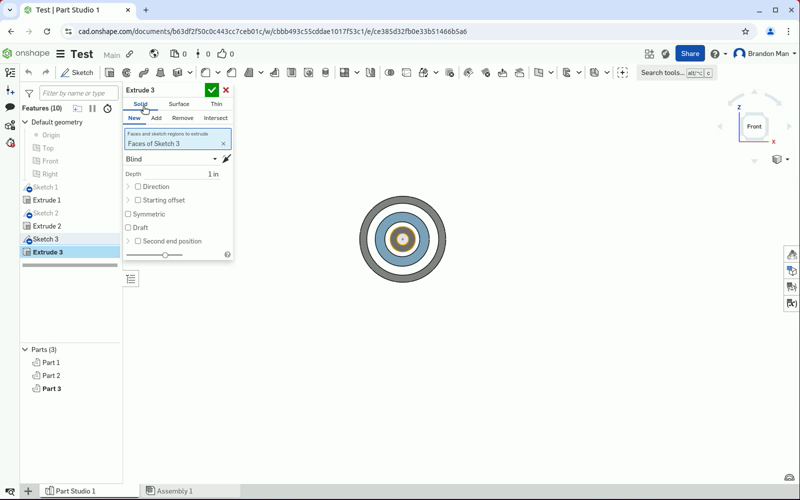
click(143, 106)
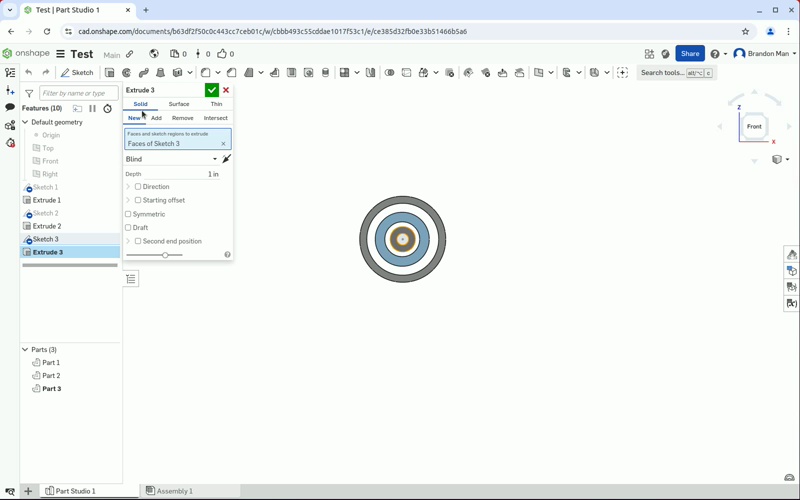
mouse_move(137, 120)
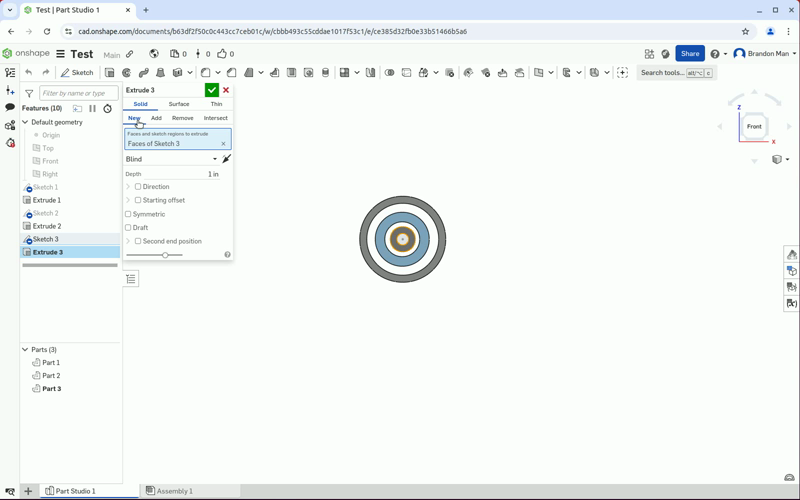
click(137, 120)
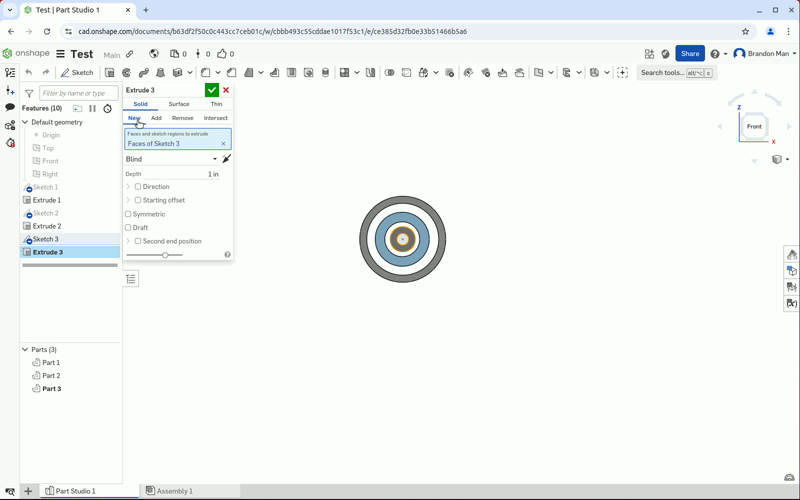
key(tab, 4)
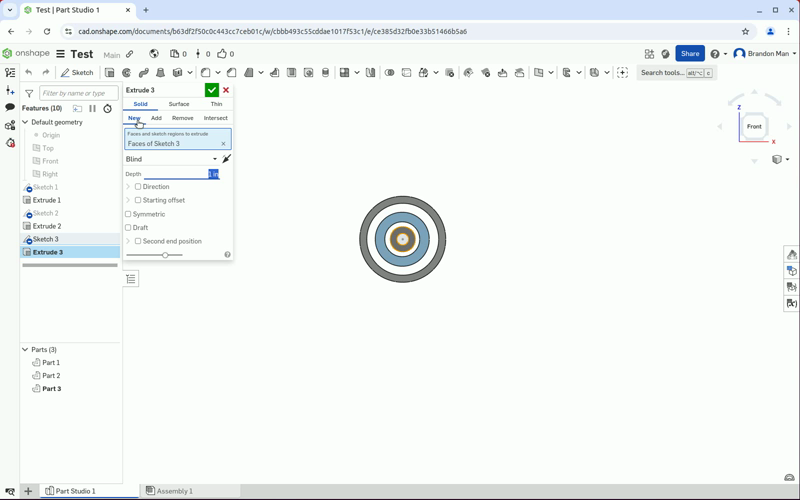
text(3.851)
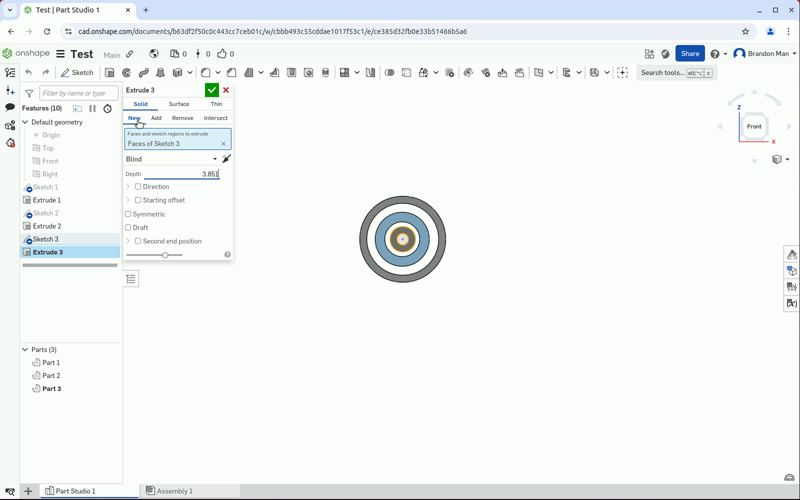
key(enter)
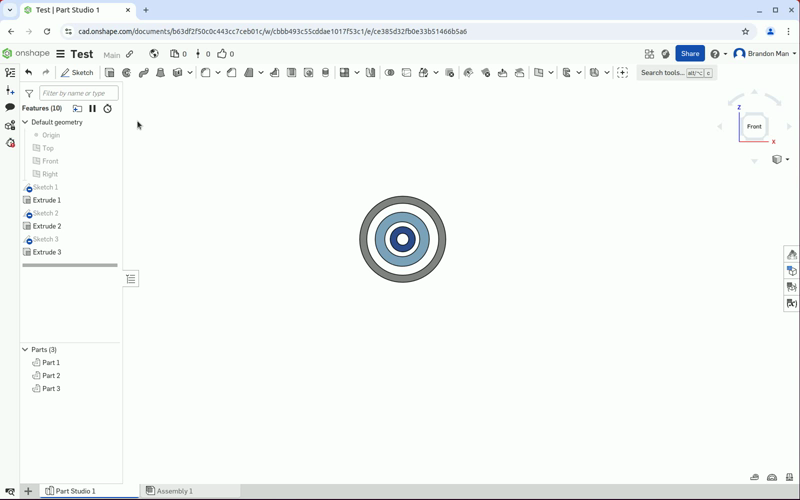
key(shift+h)
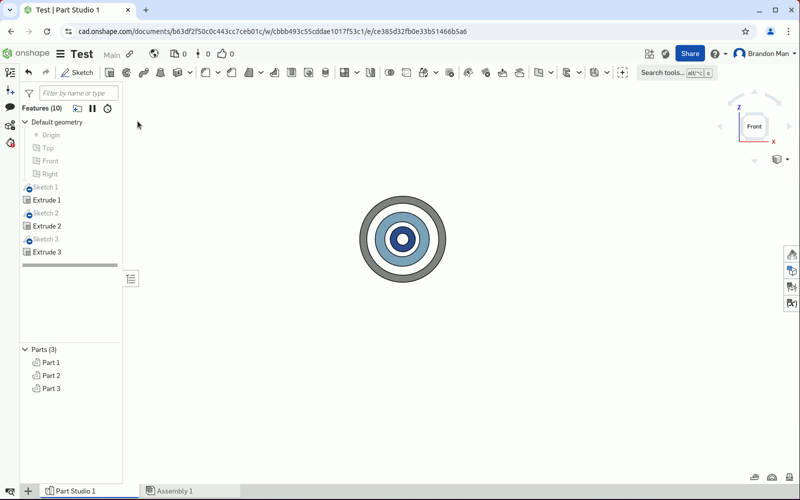
key(shift+h)
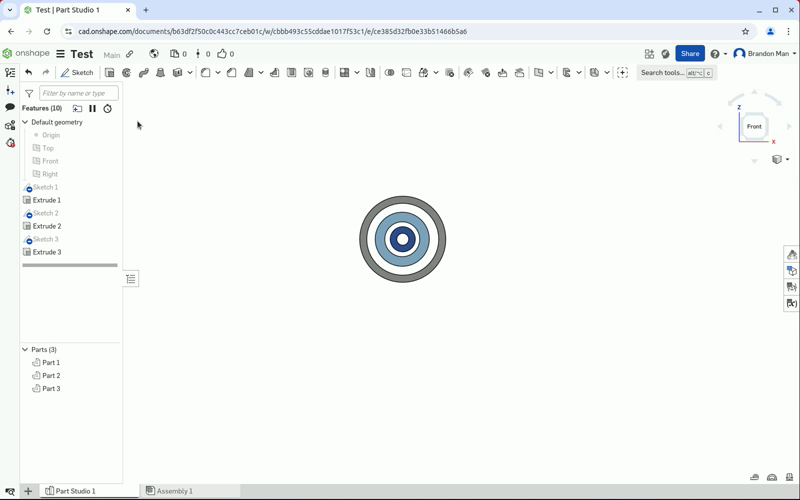
mouse_move(73, 189)
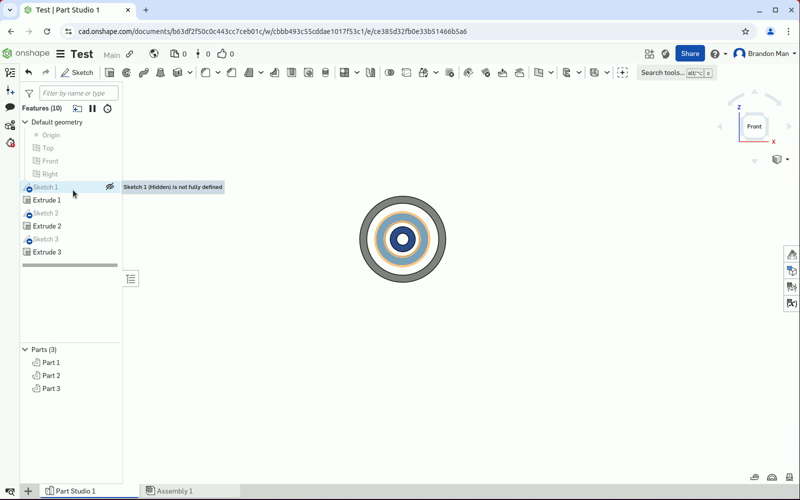
click(73, 189)
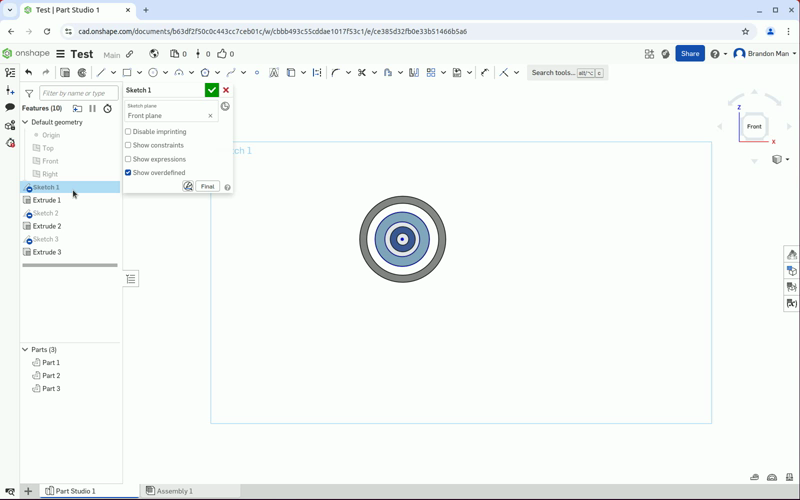
mouse_move(229, 92)
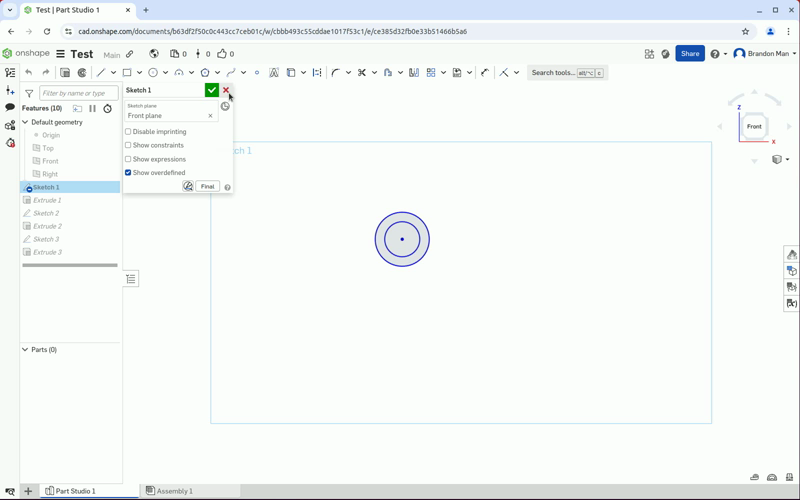
click(229, 92)
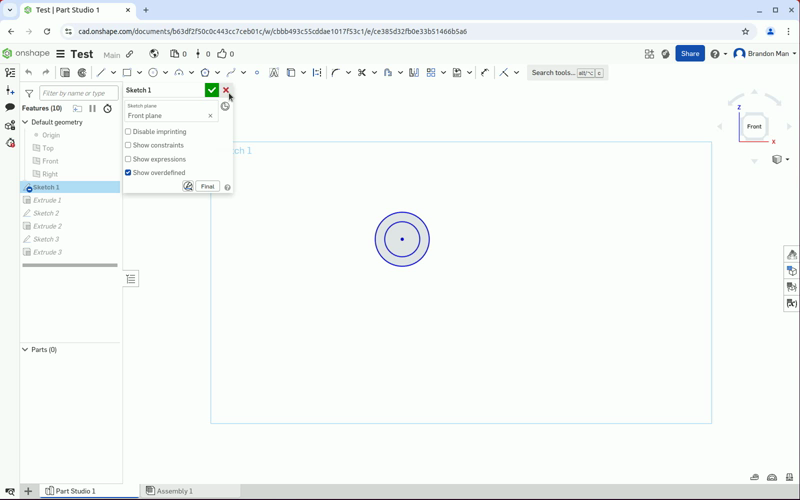
key(shift+s)
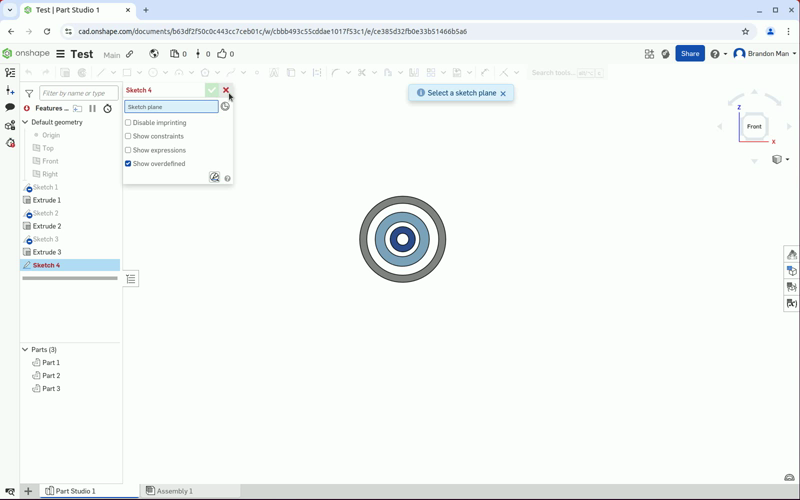
mouse_move(73, 163)
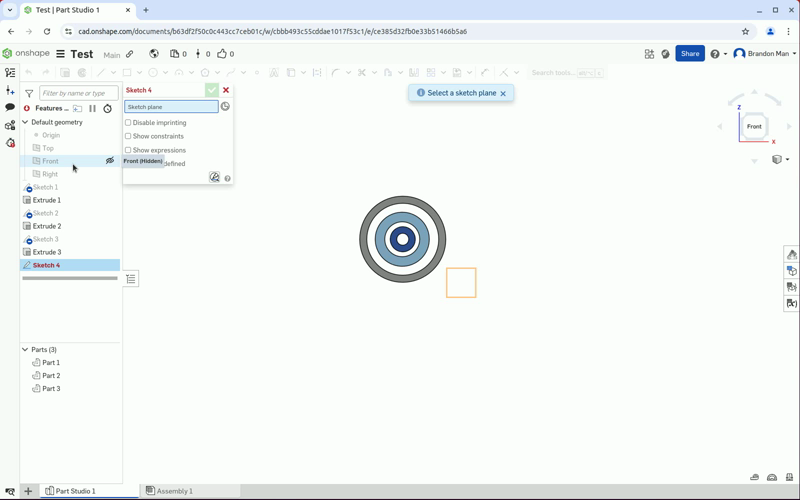
click(73, 163)
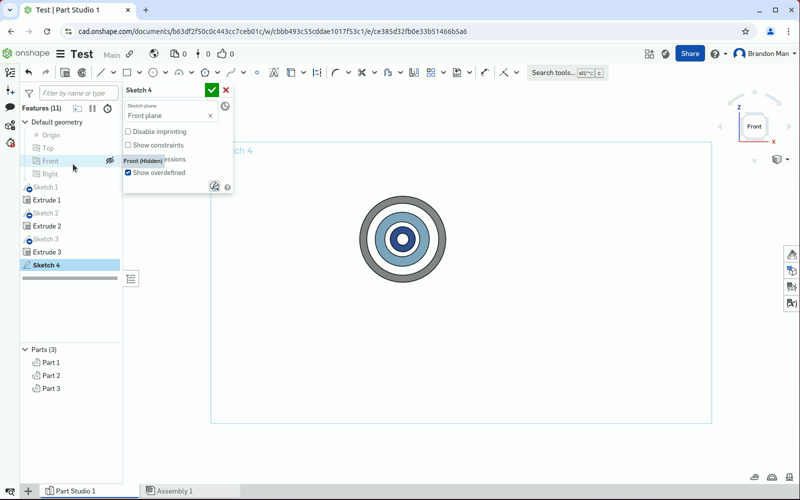
mouse_move(73, 352)
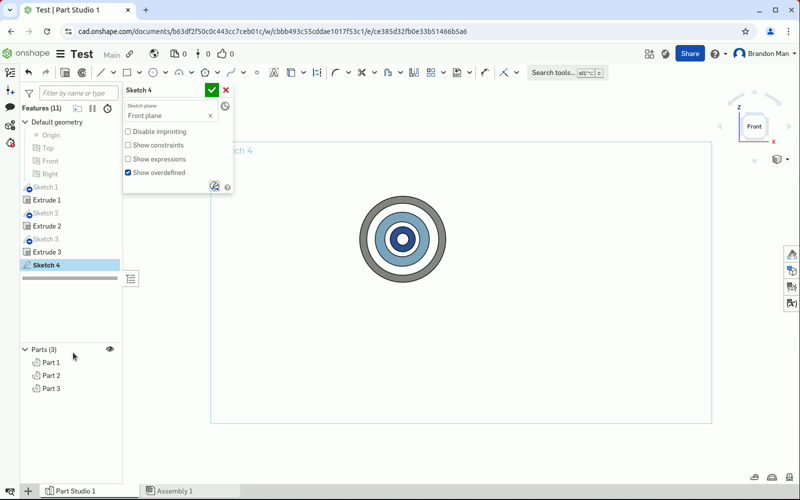
key(y)
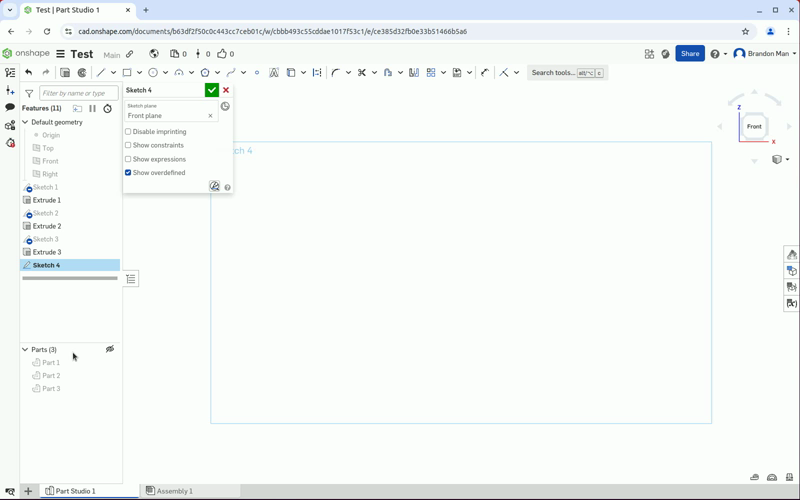
key(l)
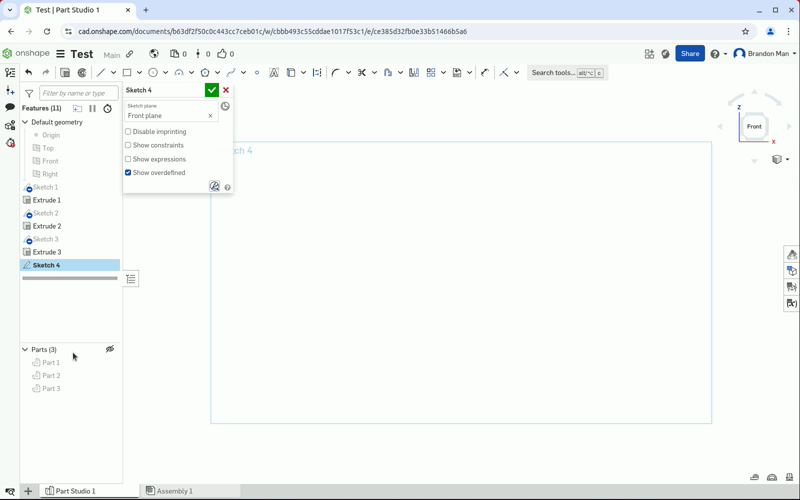
key_down(shift)
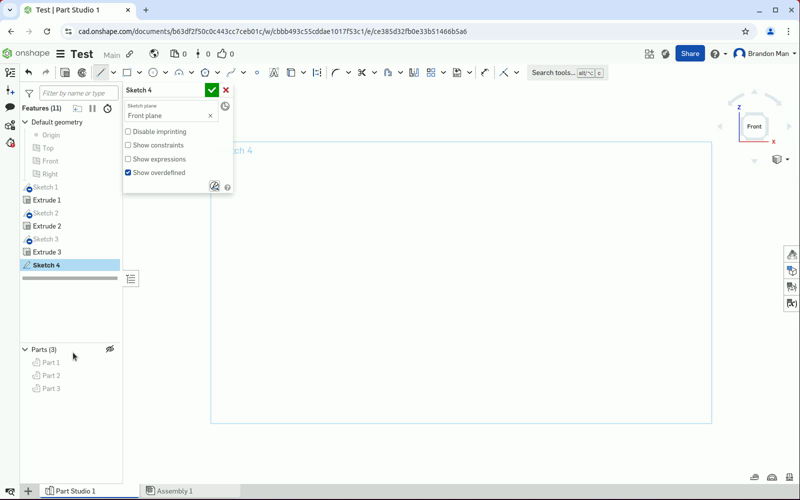
mouse_move(494, 190)
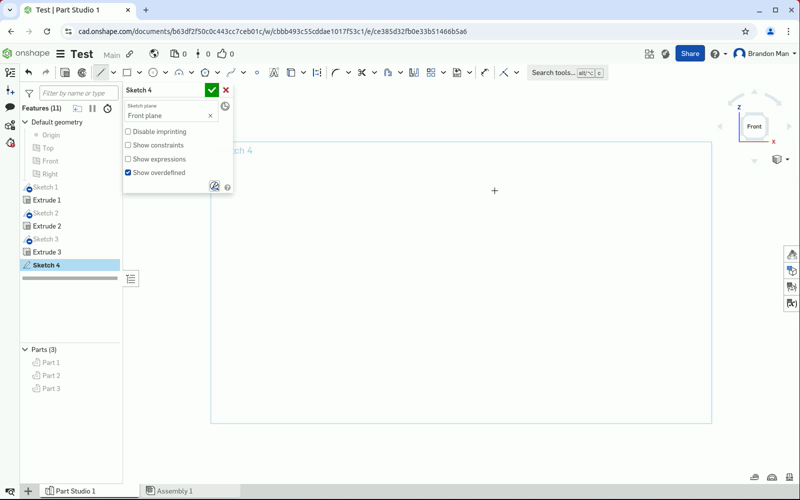
click(494, 190)
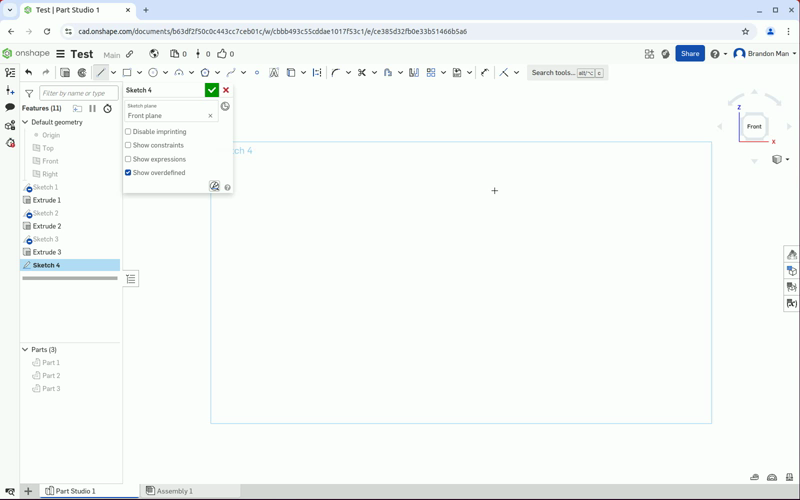
key_up(shift)
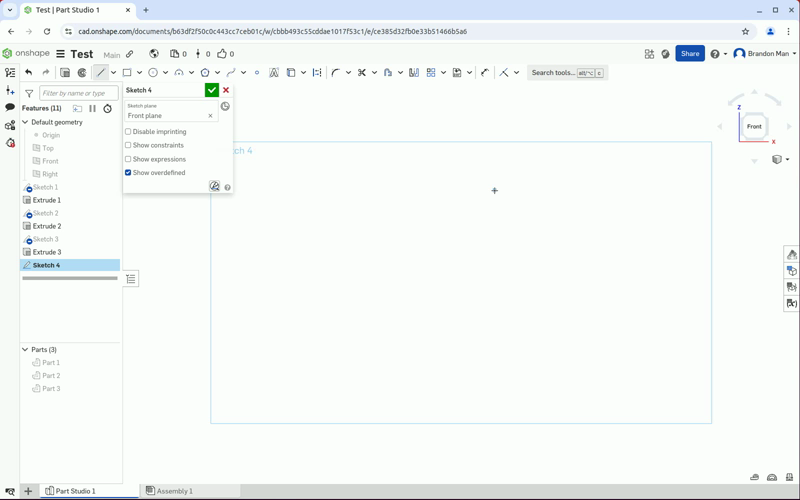
key_down(shift)
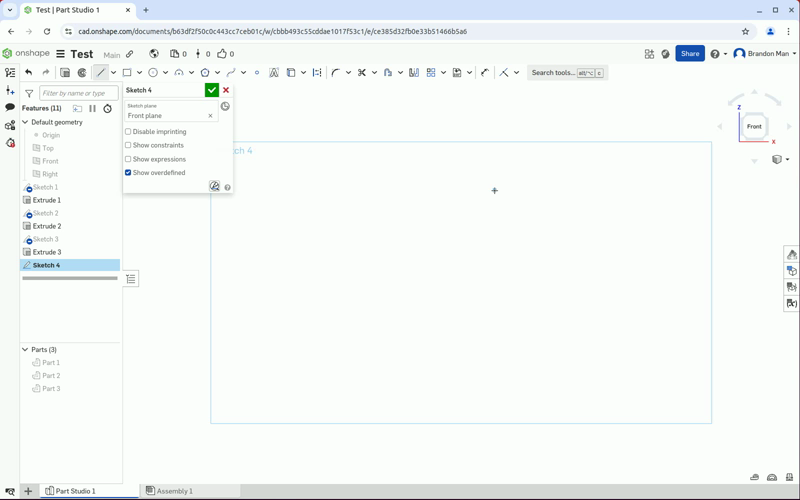
mouse_move(495, 282)
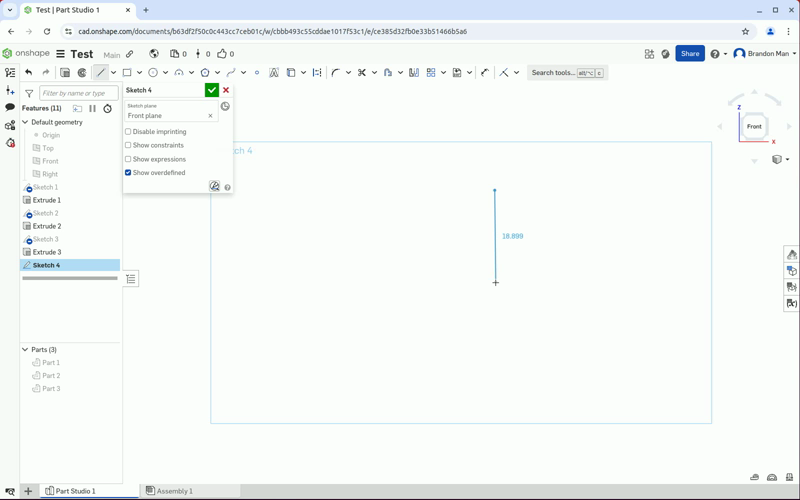
click(495, 282)
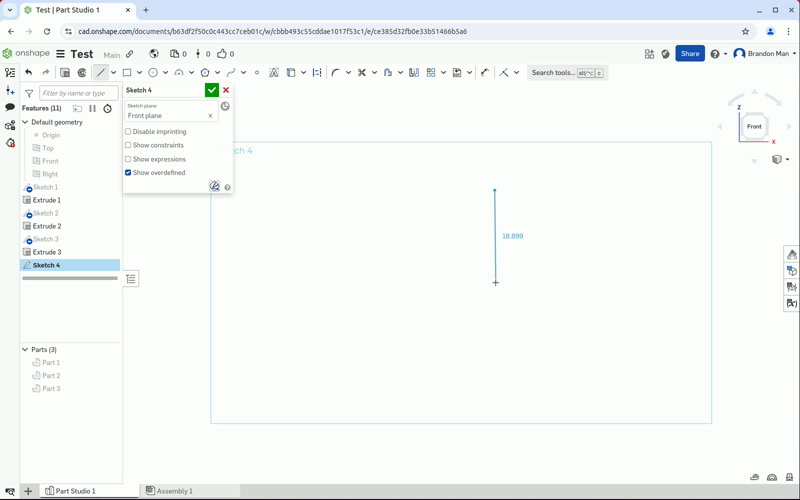
key_up(shift)
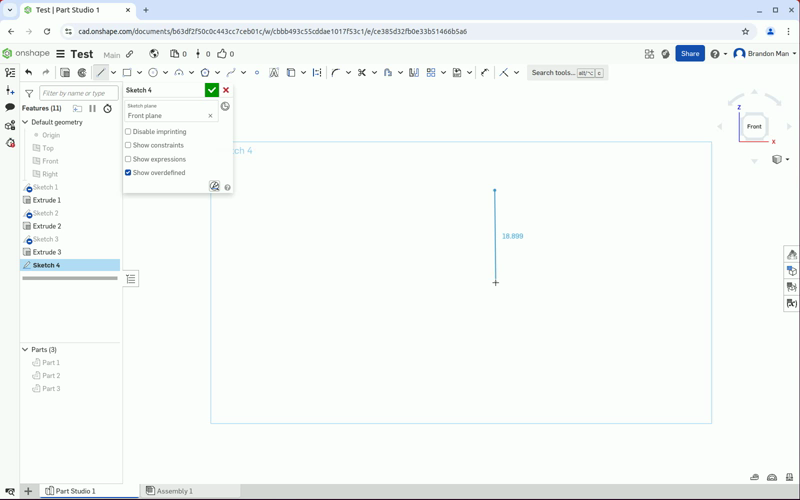
key_down(shift)
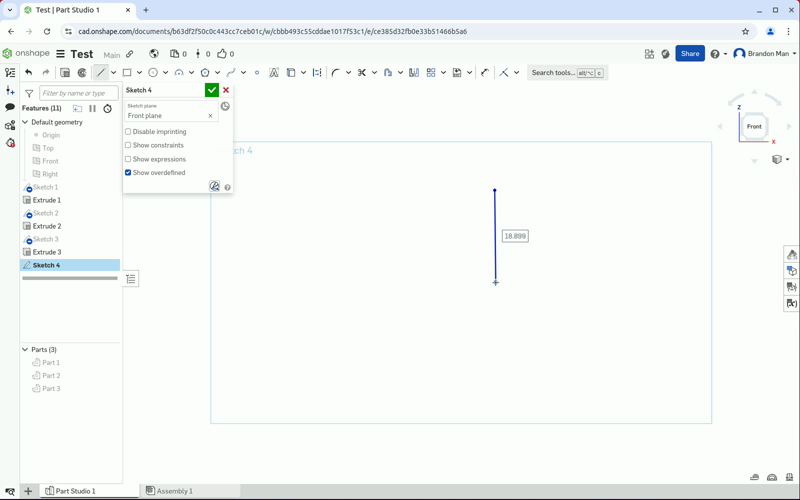
mouse_move(574, 235)
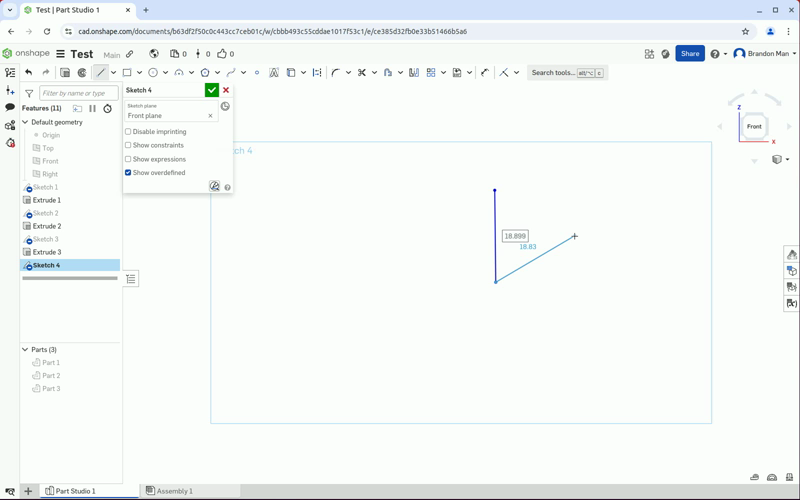
click(574, 235)
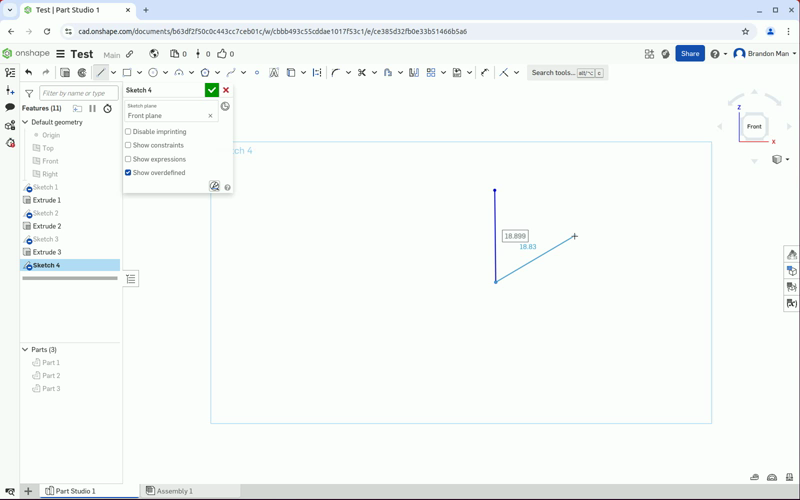
key_up(shift)
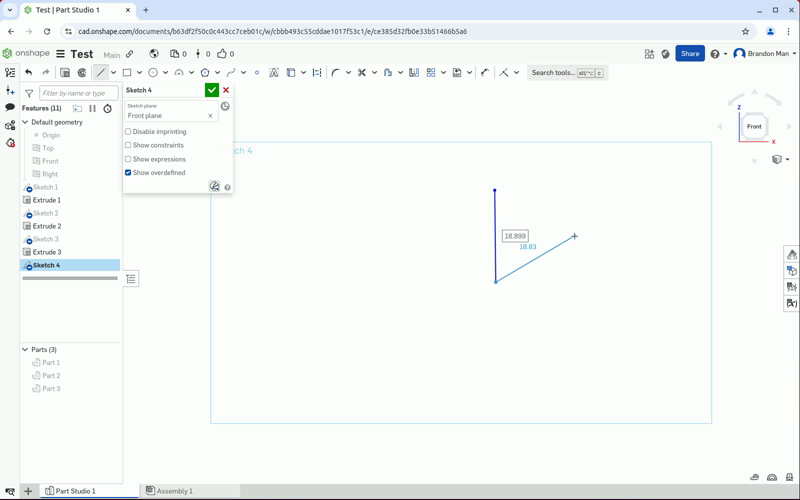
key_down(shift)
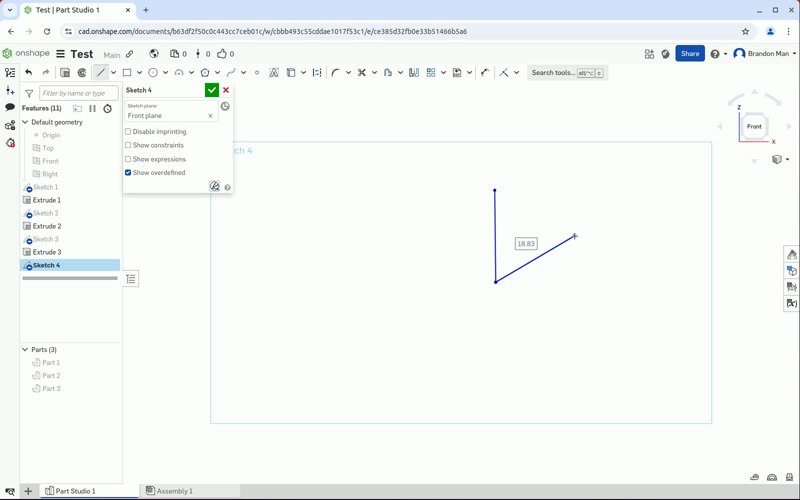
mouse_move(494, 190)
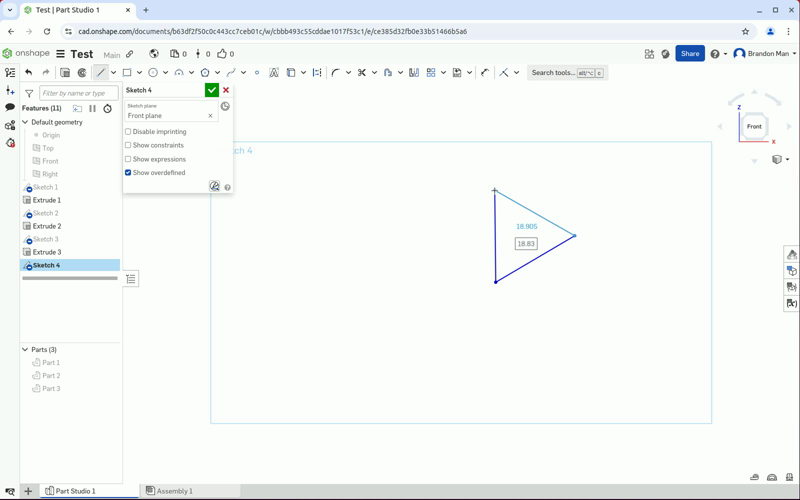
key_up(shift)
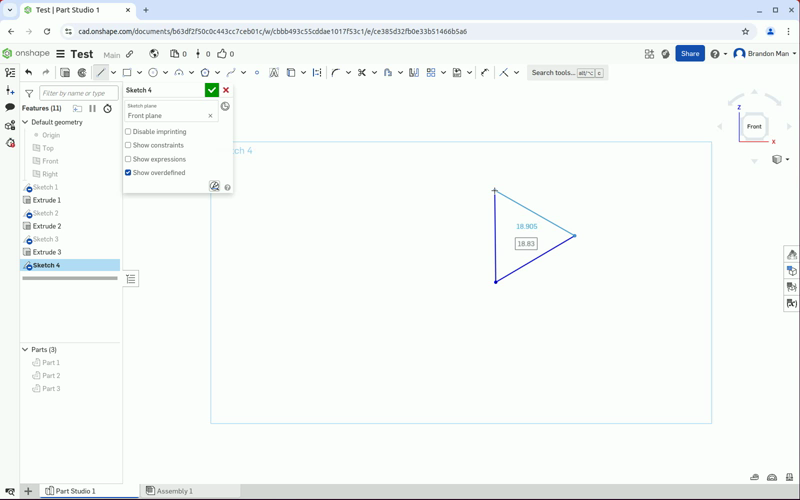
click(494, 190)
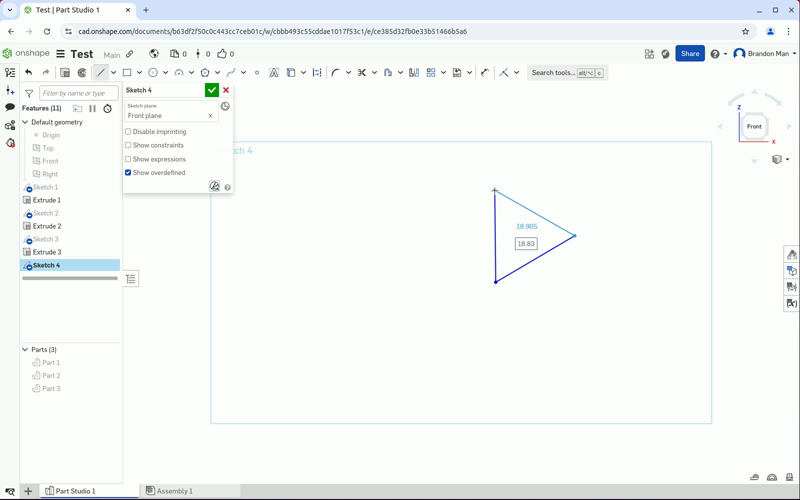
key(esc)
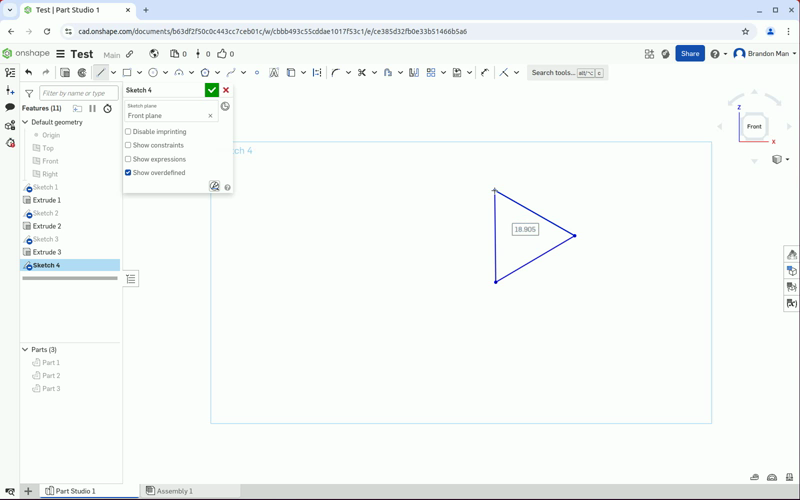
mouse_move(528, 214)
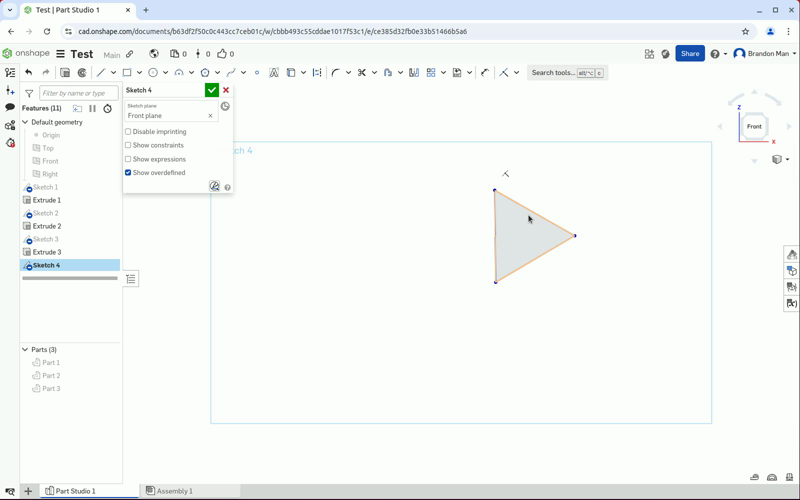
click(528, 214)
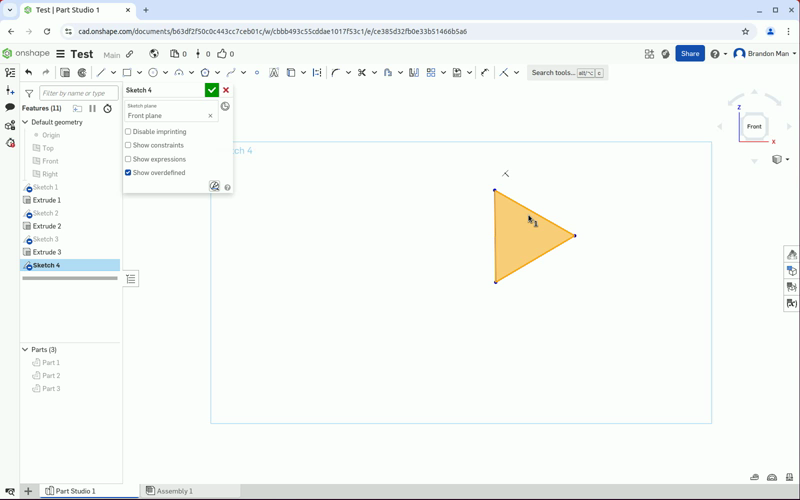
mouse_move(73, 352)
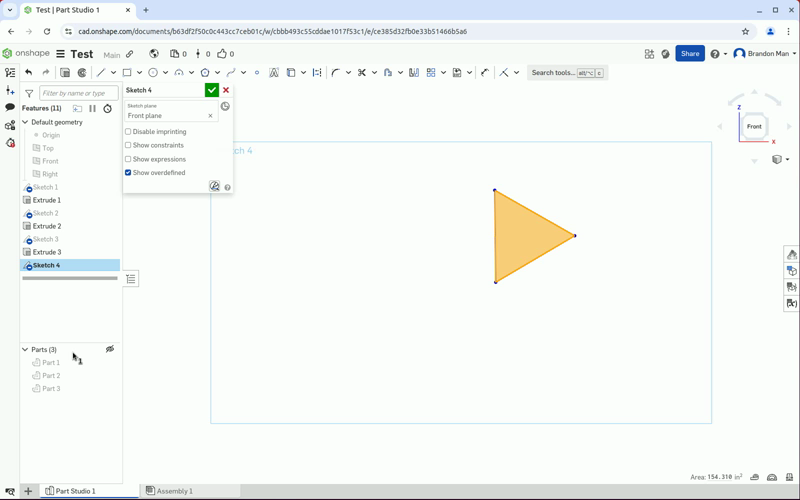
key(shift+y)
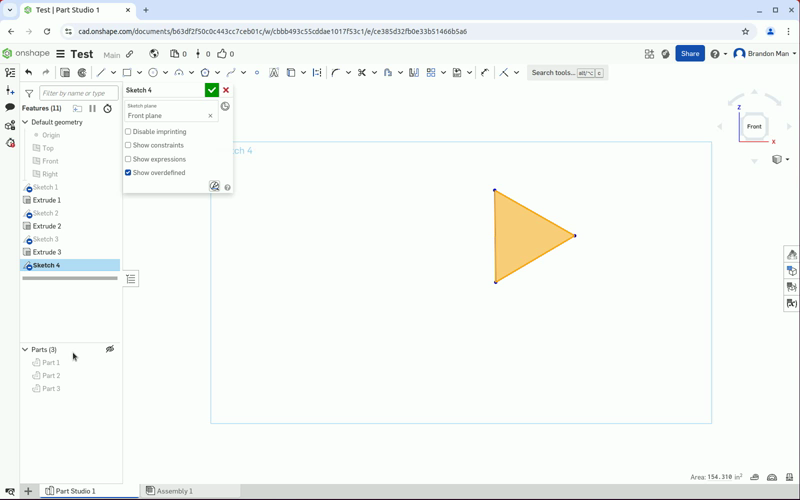
key(shift+e)
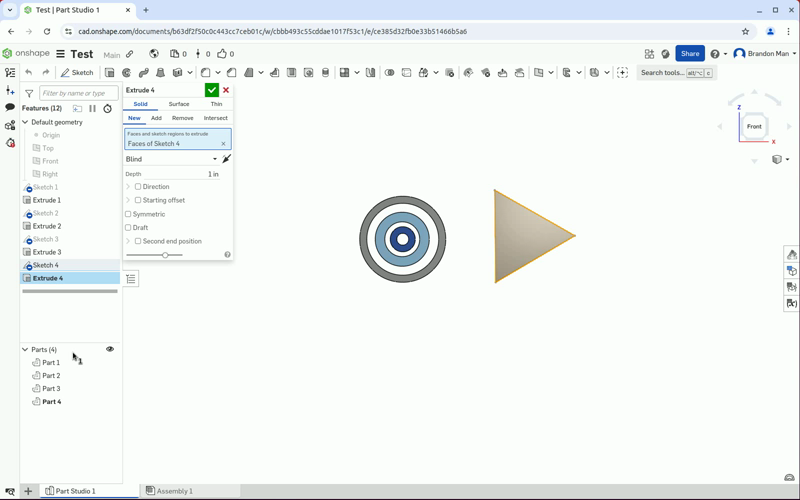
mouse_move(143, 106)
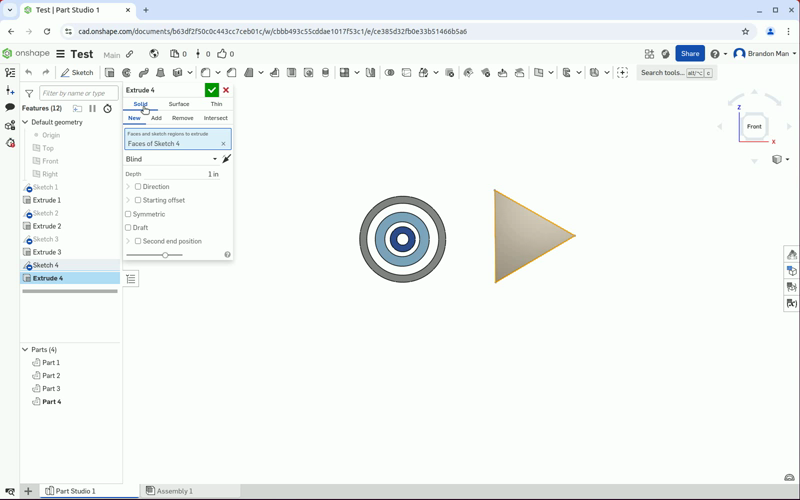
click(143, 106)
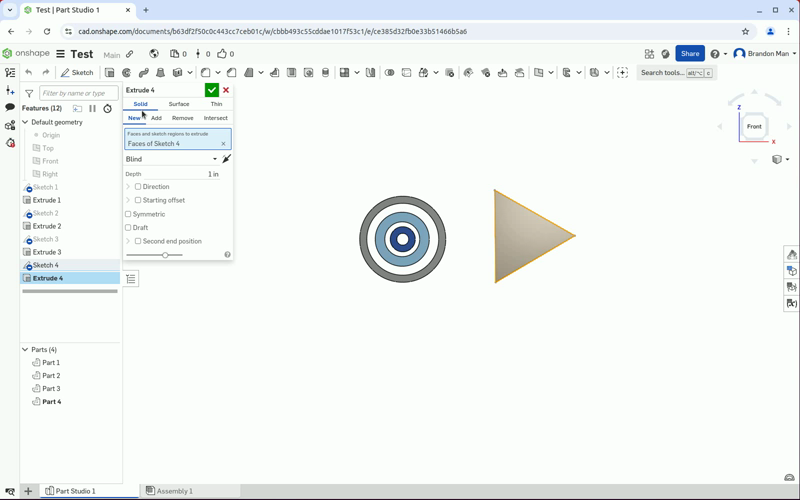
mouse_move(137, 120)
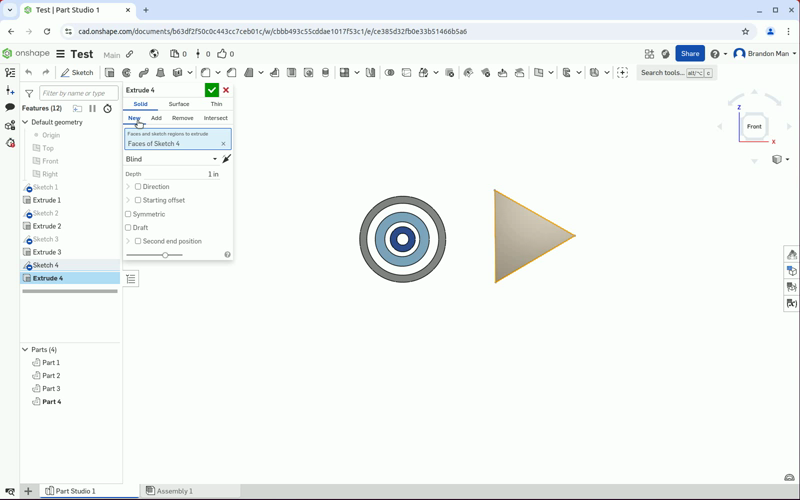
click(137, 120)
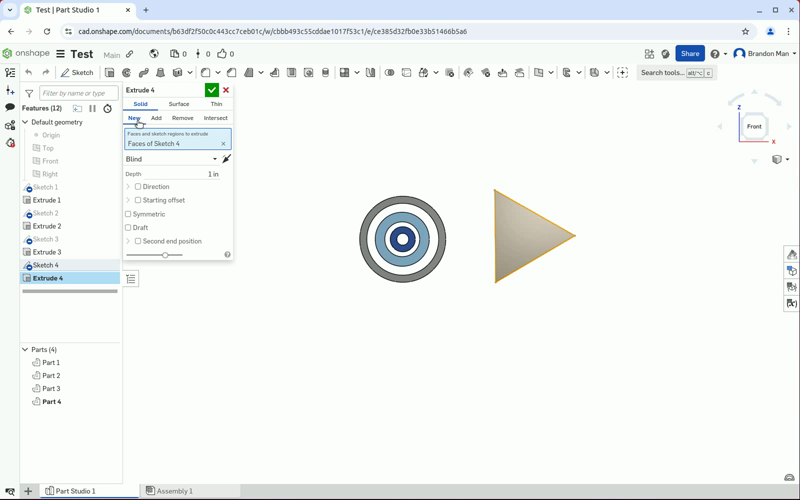
key(tab, 4)
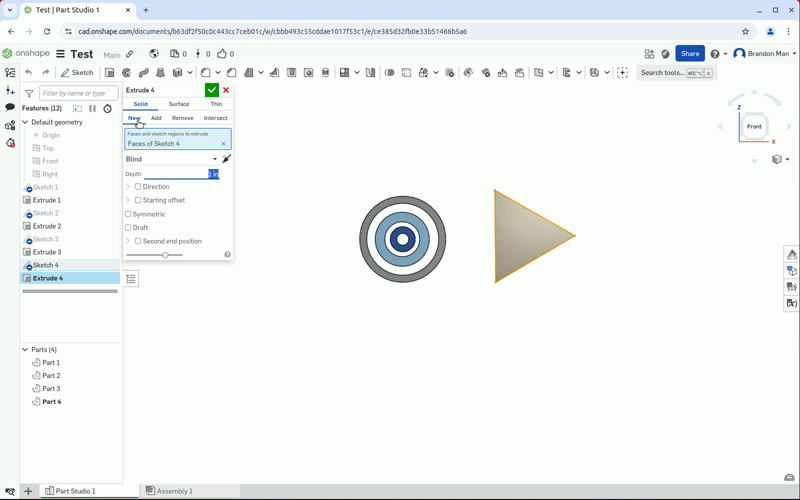
text(3.851)
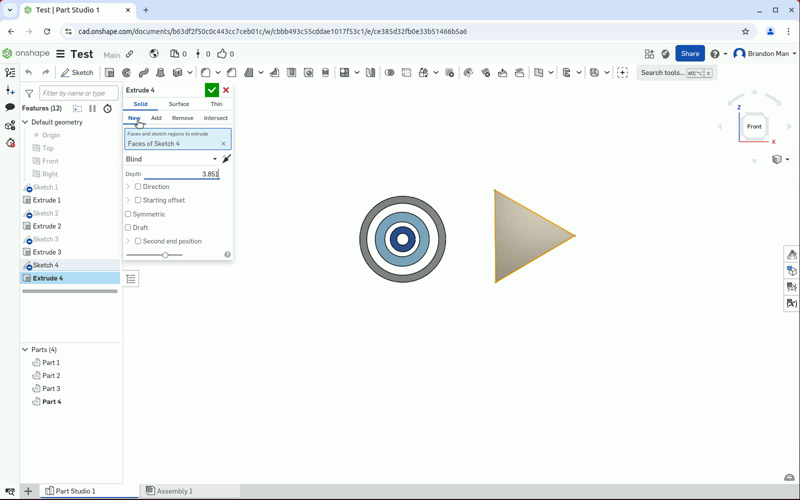
key(enter)
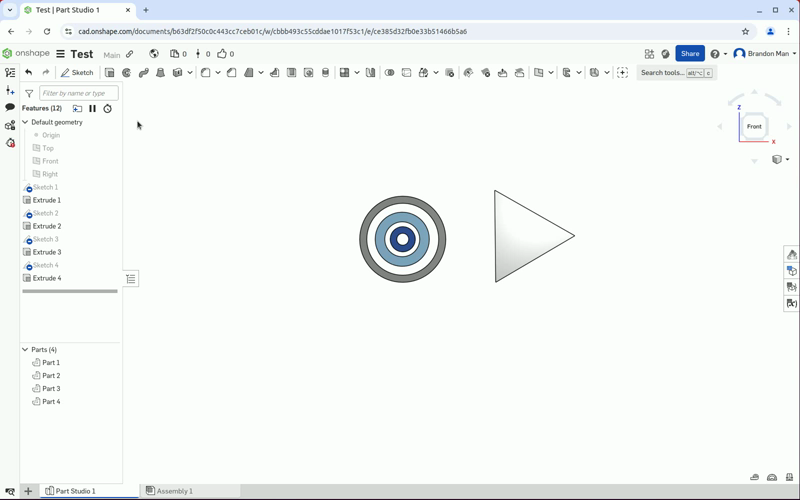
key(shift+h)
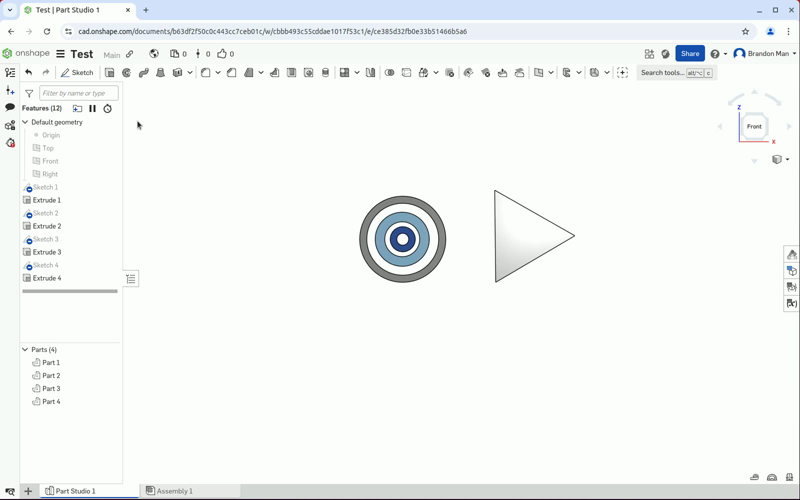
key(shift+h)
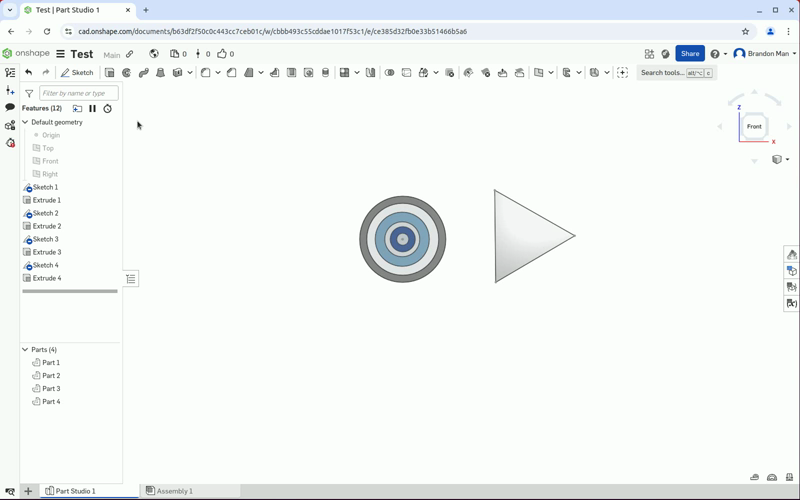
key(shift+7)
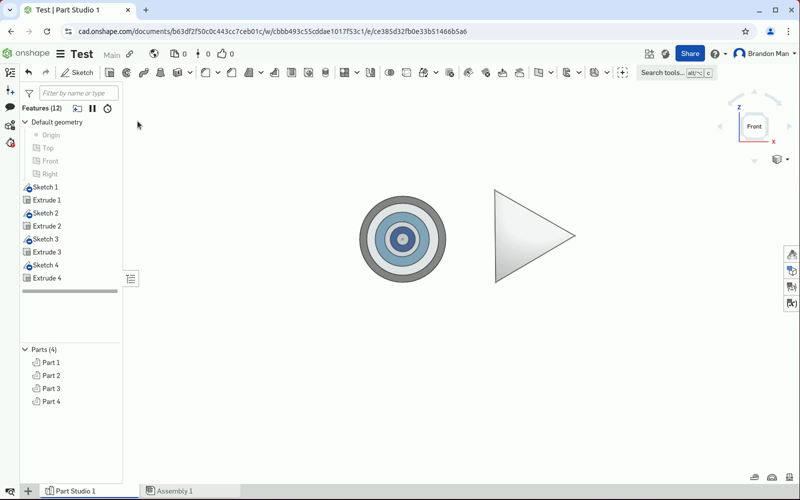
key(left, 2)
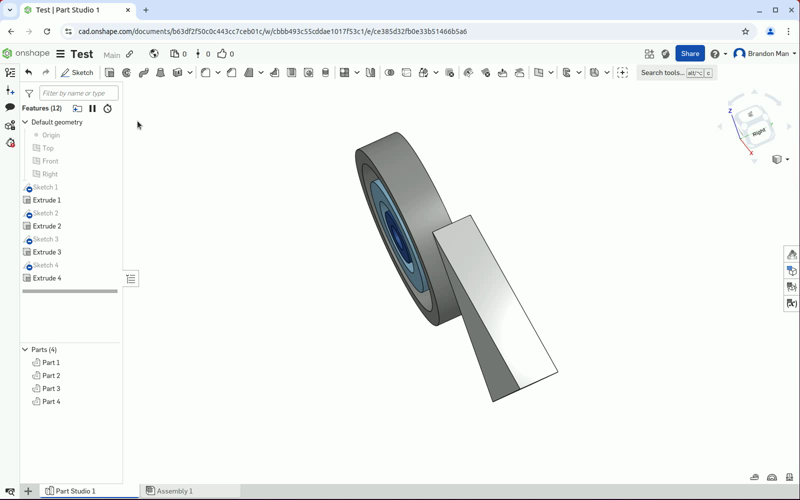
key(down, 2)
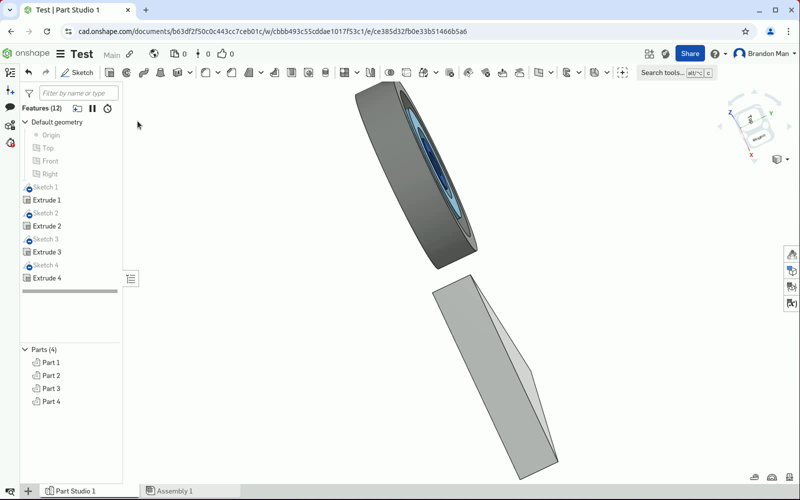
key(up, 2)
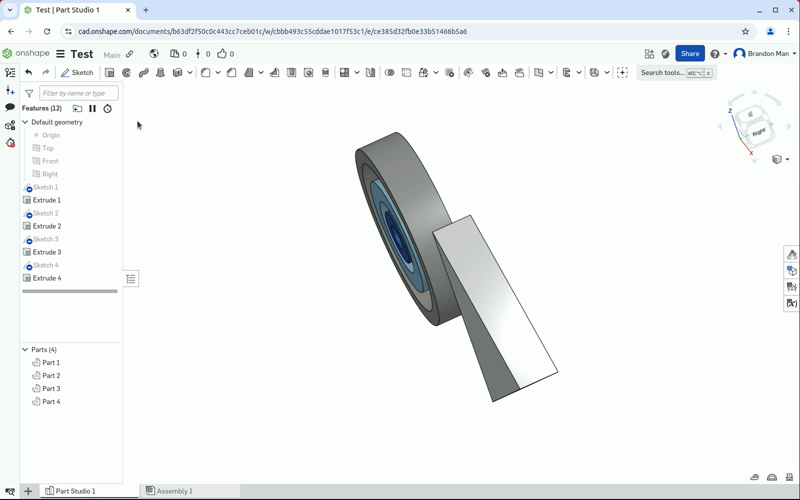
key(right, 2)
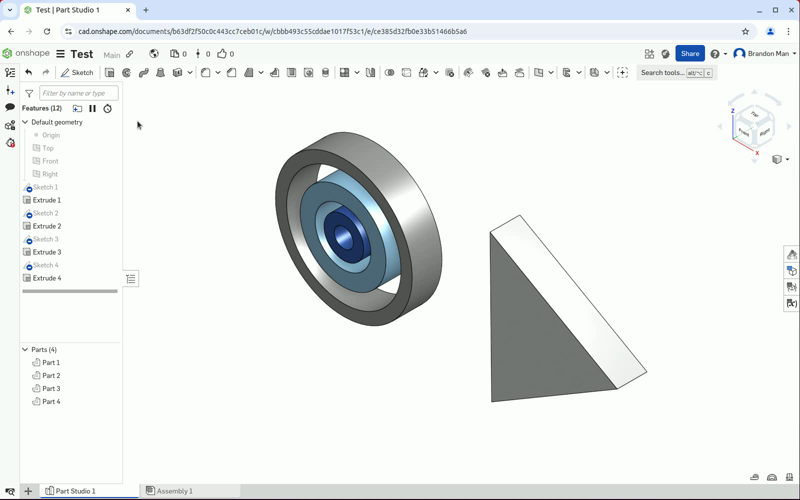
mouse_move(73, 189)
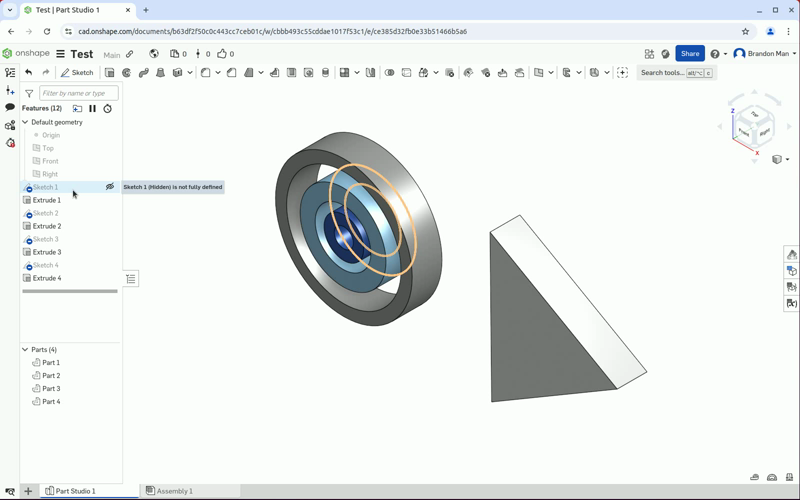
click(73, 189)